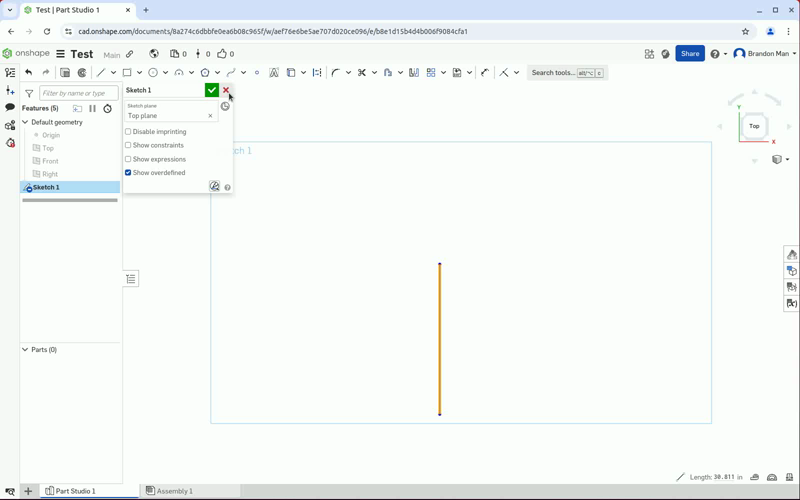
key(shift+h)
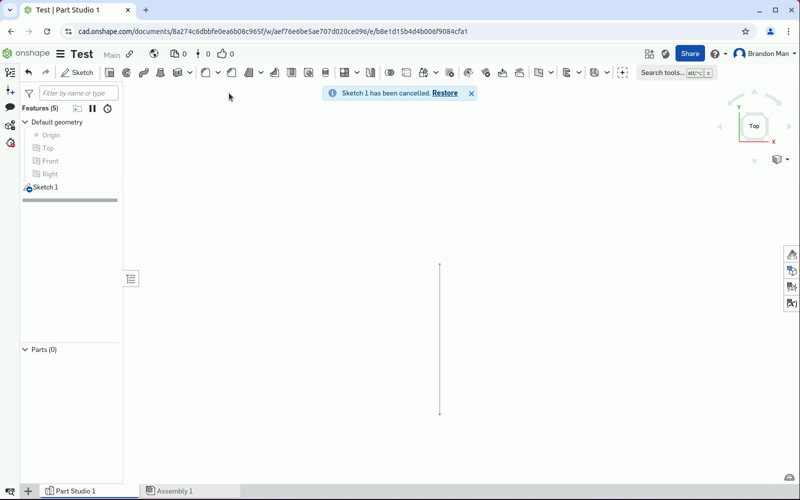
mouse_move(73, 352)
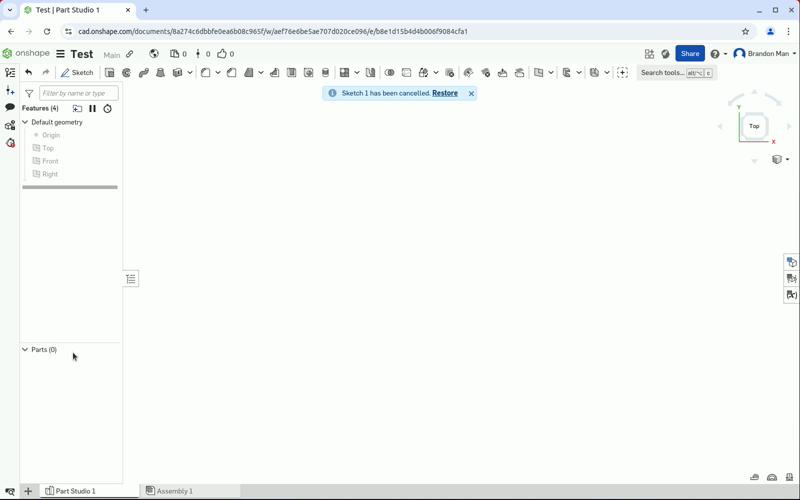
key(y)
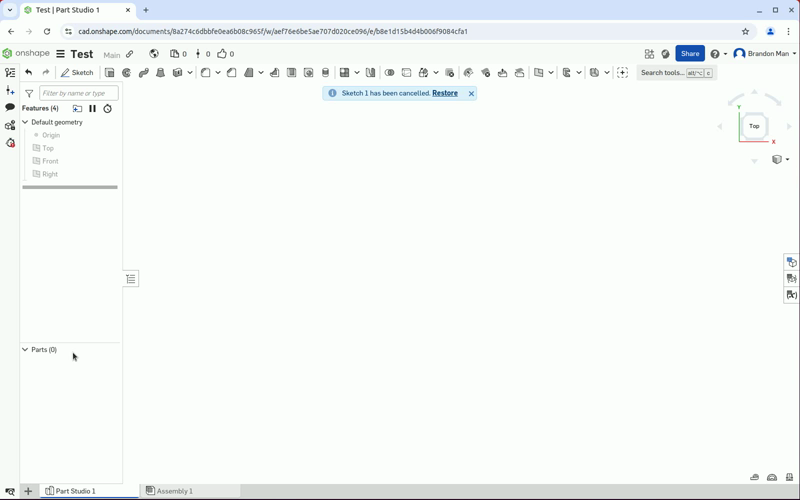
key(shift+p)
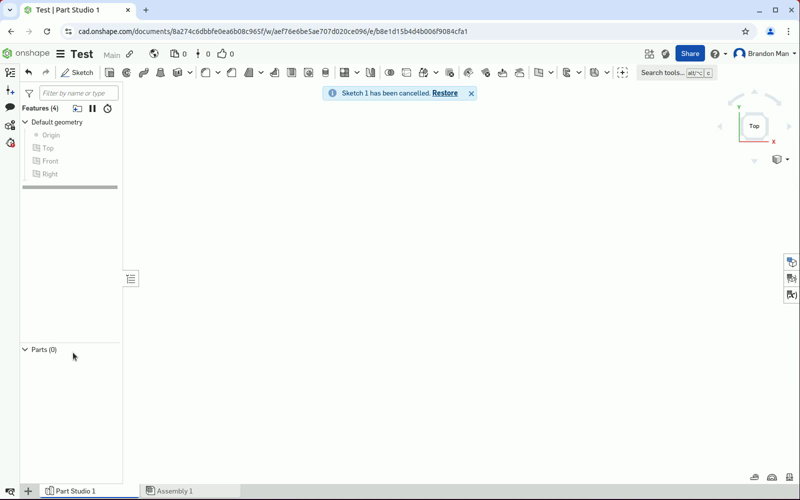
key(space)
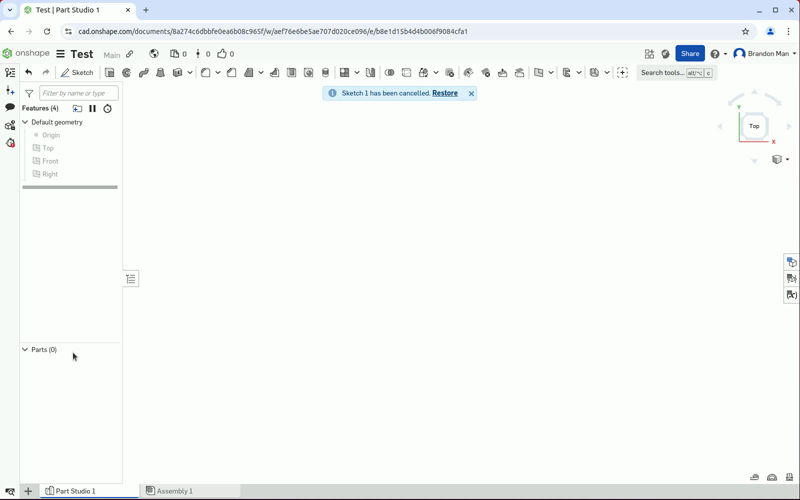
key_down(shift)
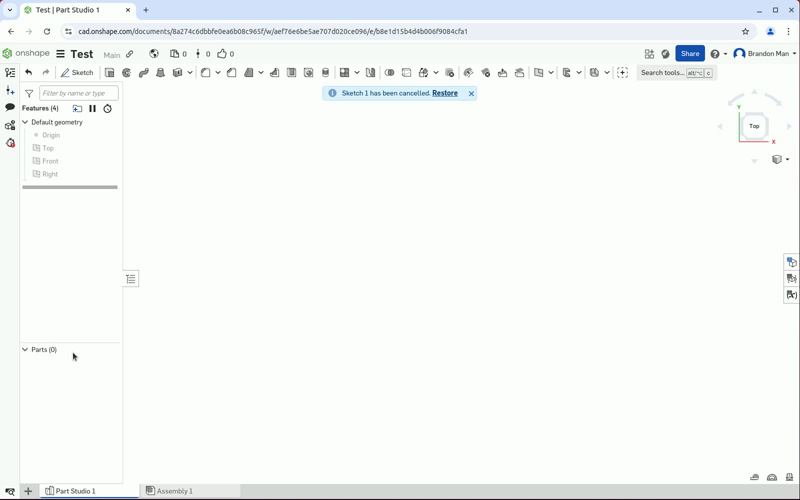
key(up)
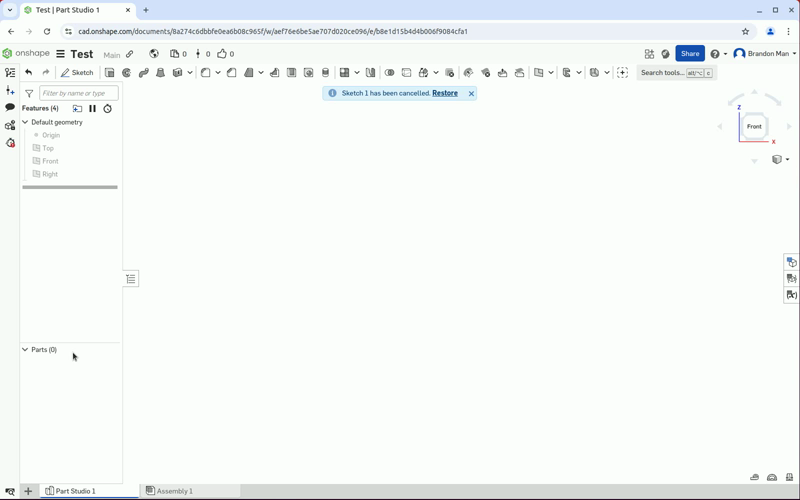
key_up(shift)
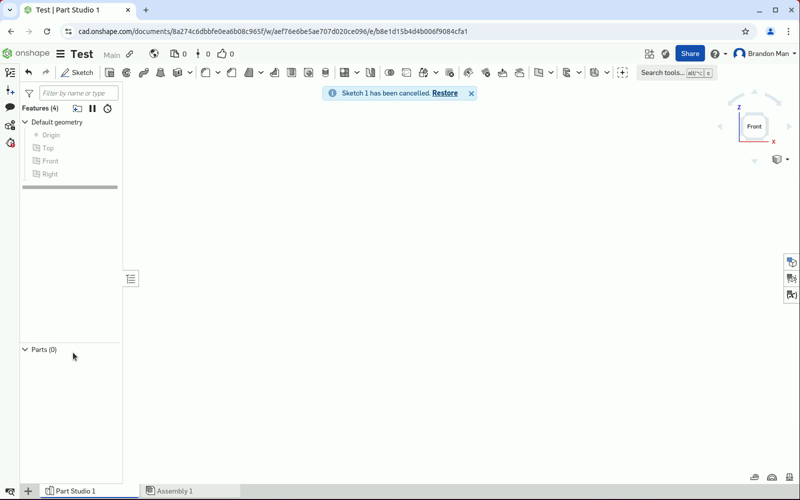
mouse_move(73, 352)
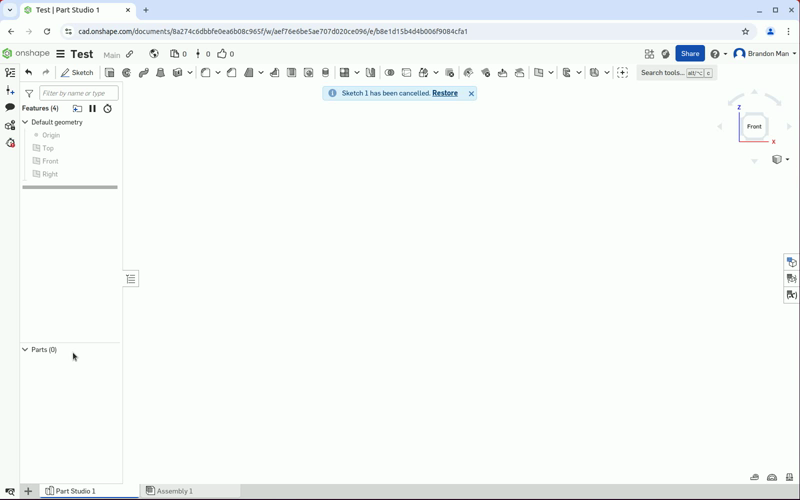
key(shift+y)
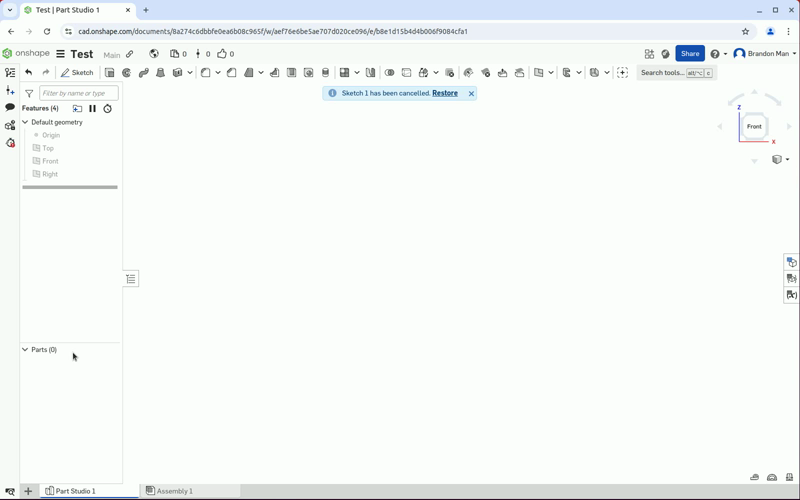
key(shift+s)
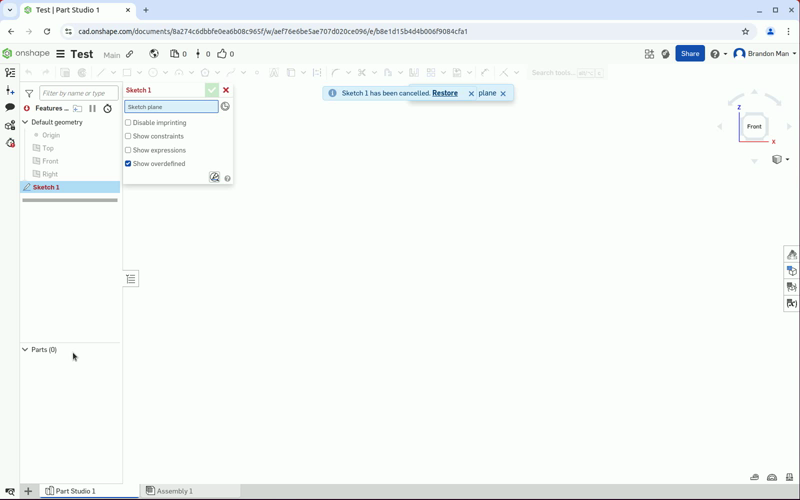
mouse_move(73, 163)
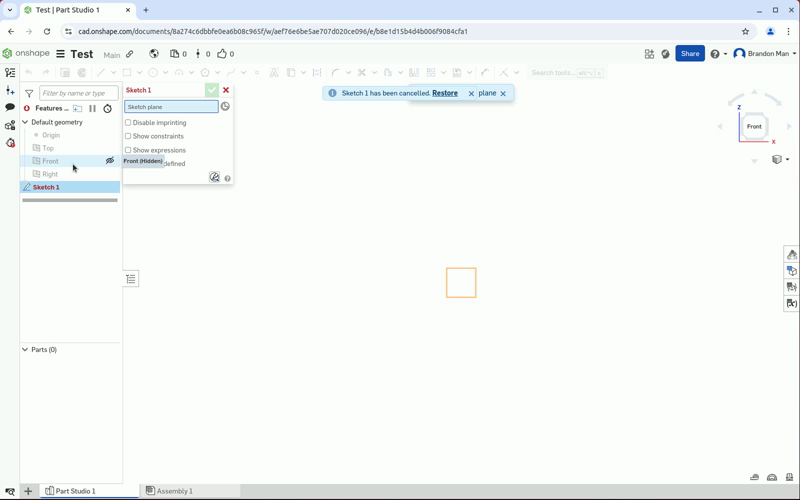
click(73, 163)
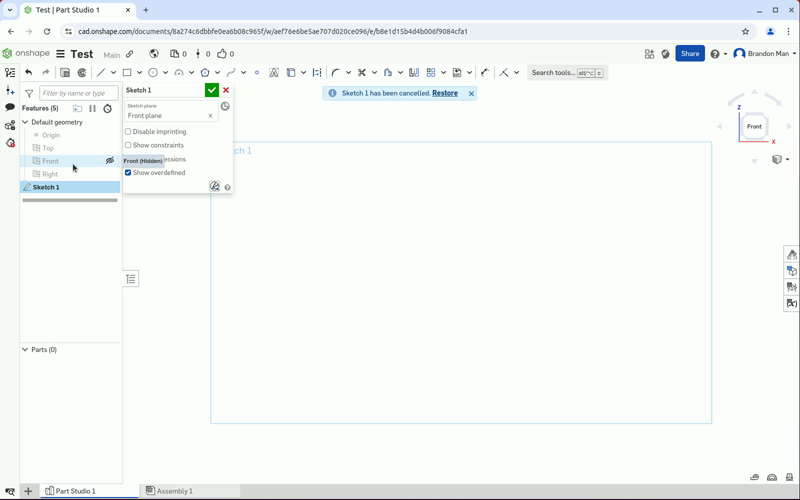
mouse_move(73, 352)
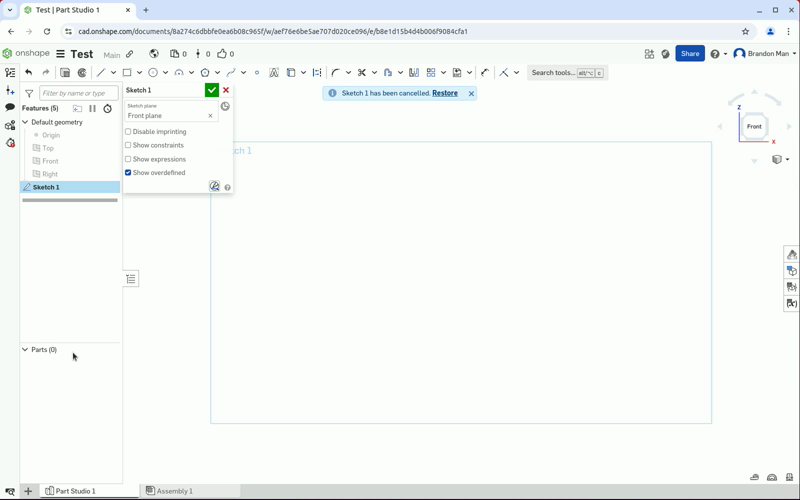
key(y)
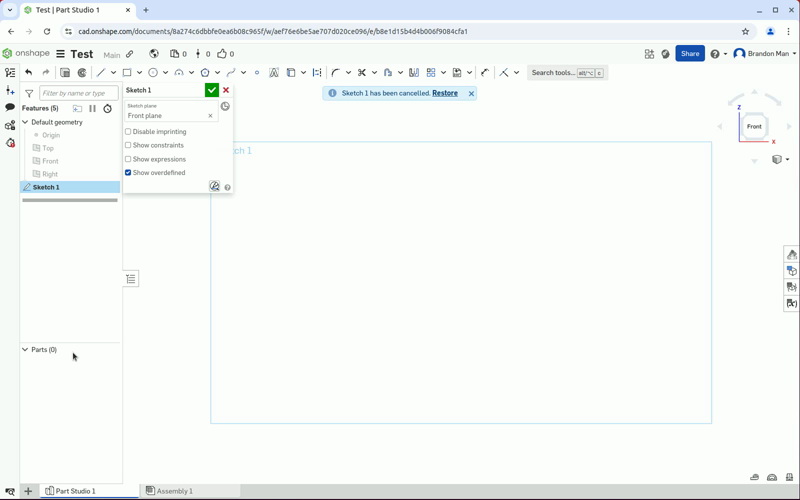
key(l)
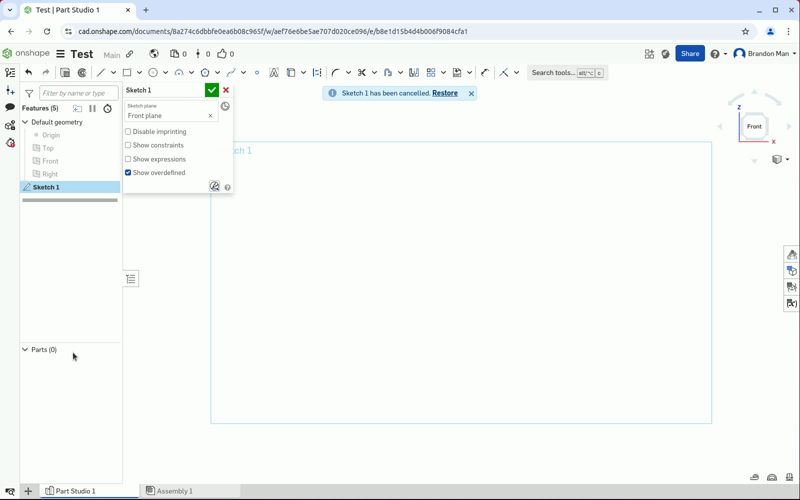
key_down(shift)
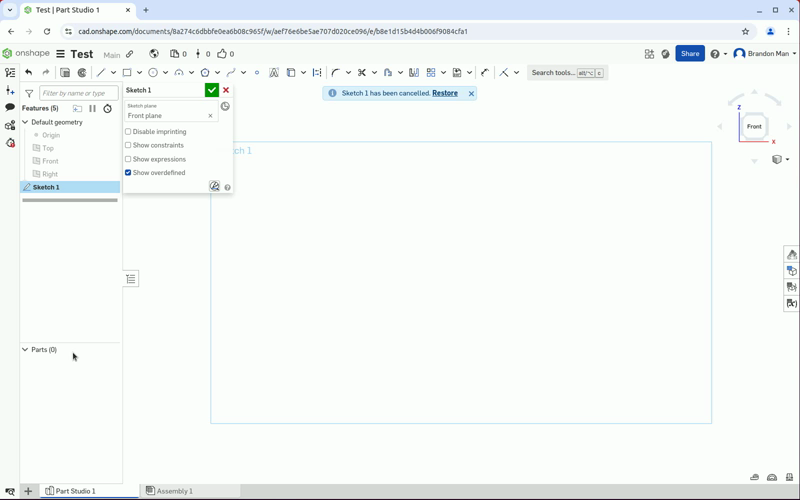
mouse_move(460, 282)
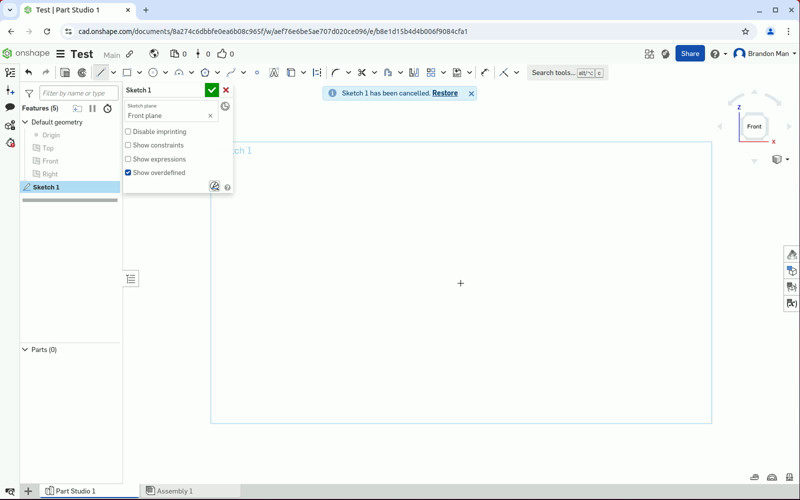
click(460, 282)
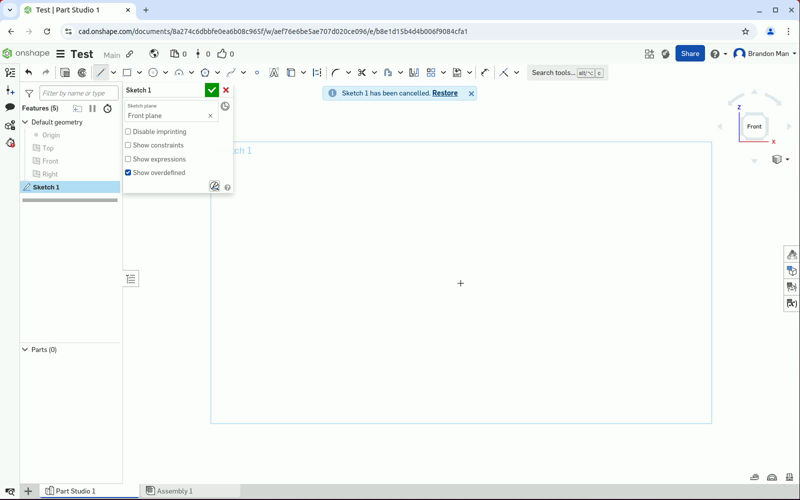
key_up(shift)
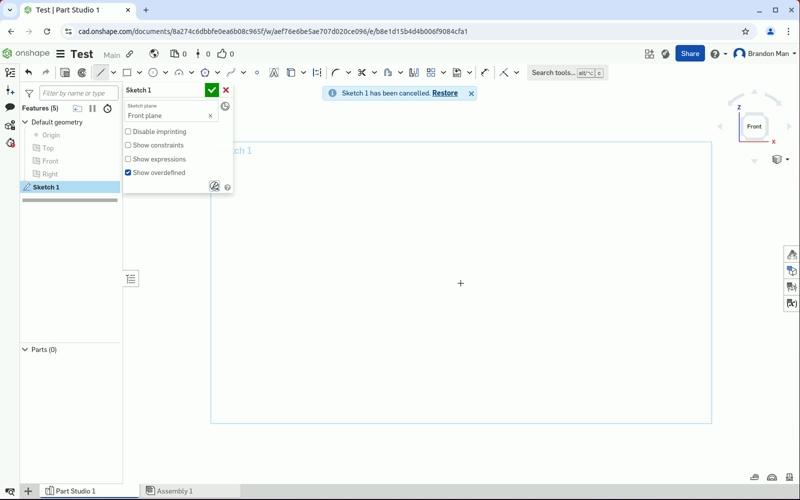
key_down(shift)
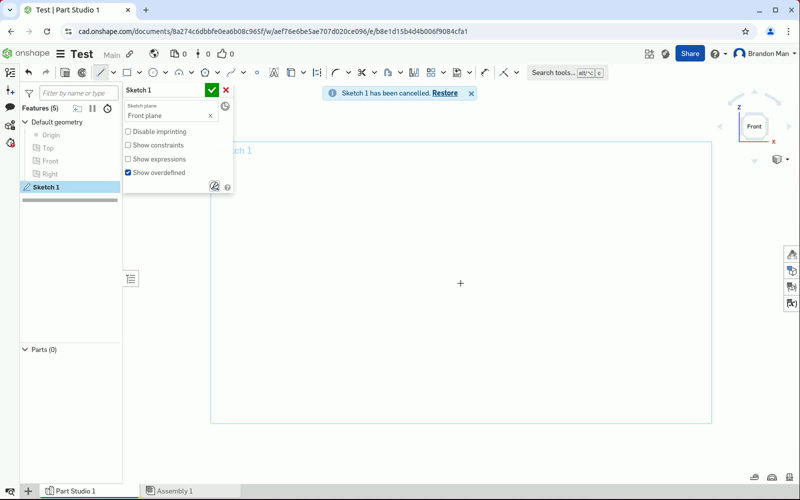
mouse_move(573, 282)
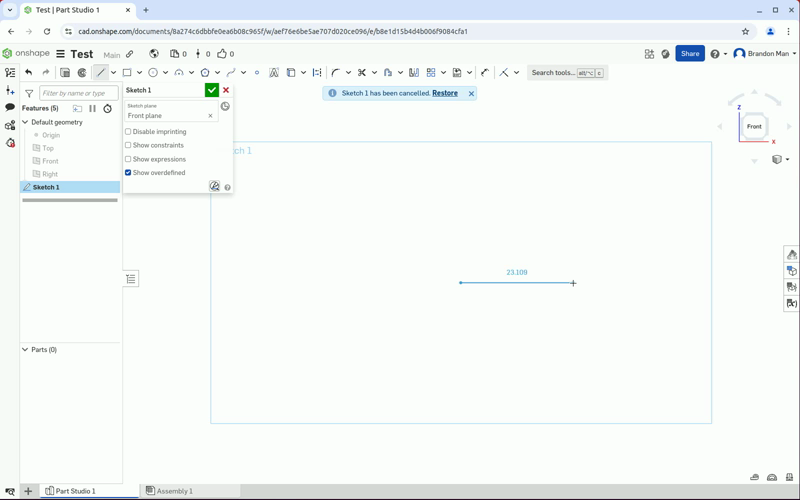
click(573, 282)
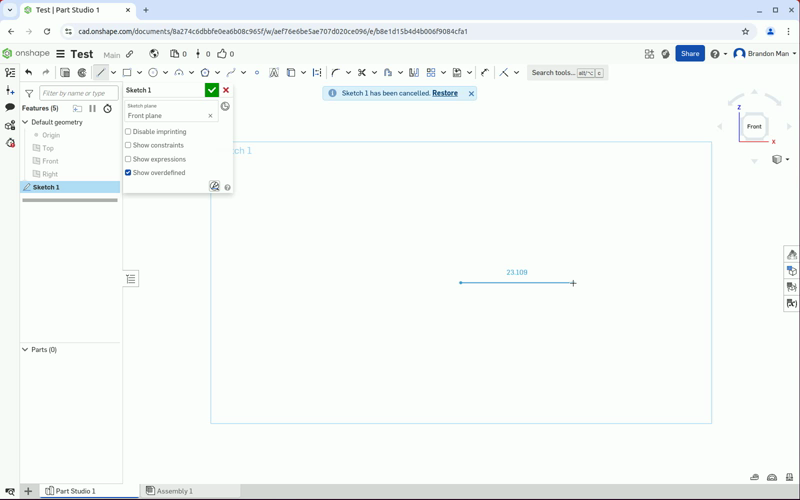
key_up(shift)
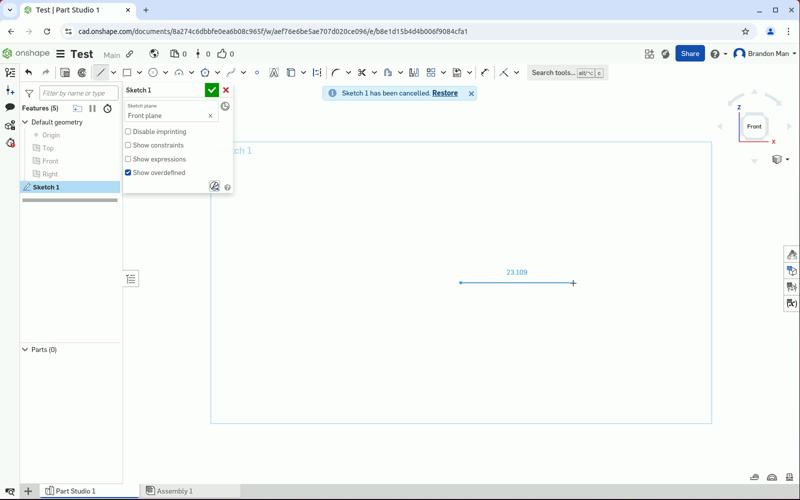
key_down(shift)
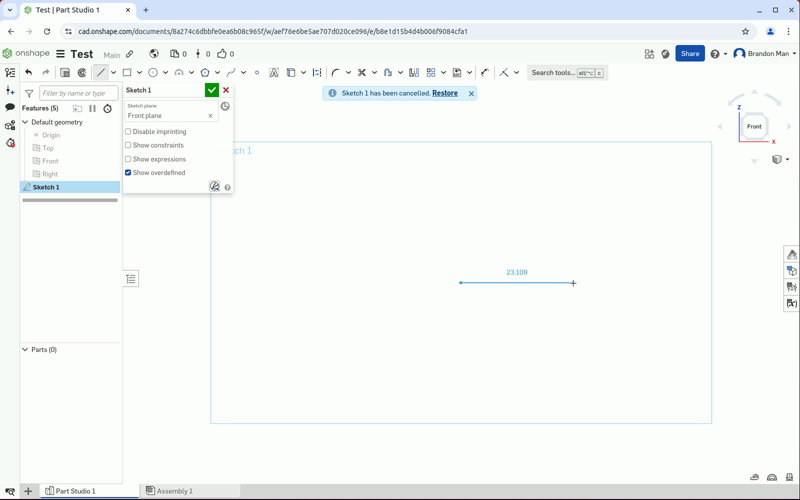
mouse_move(573, 213)
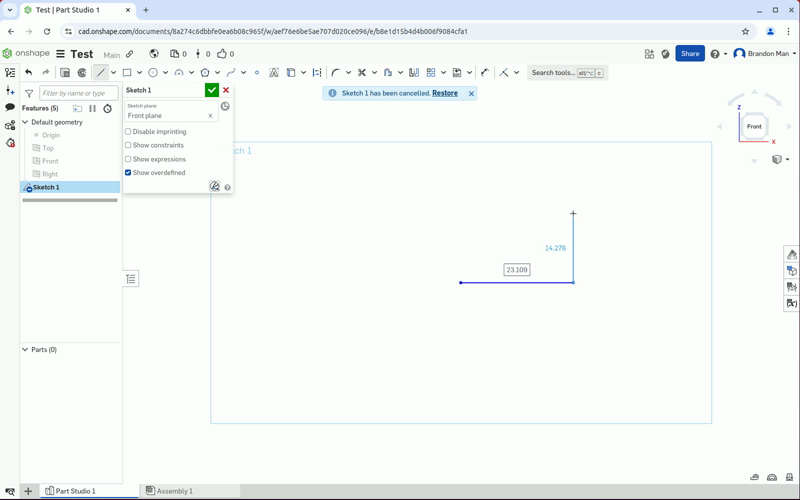
click(573, 213)
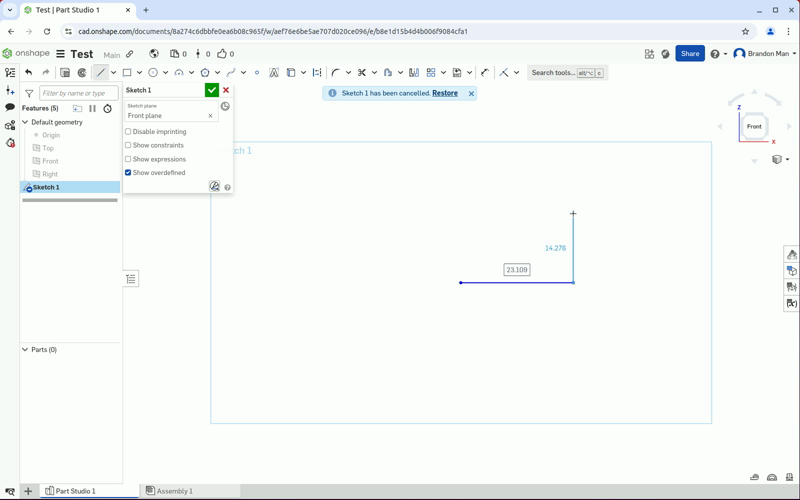
key_up(shift)
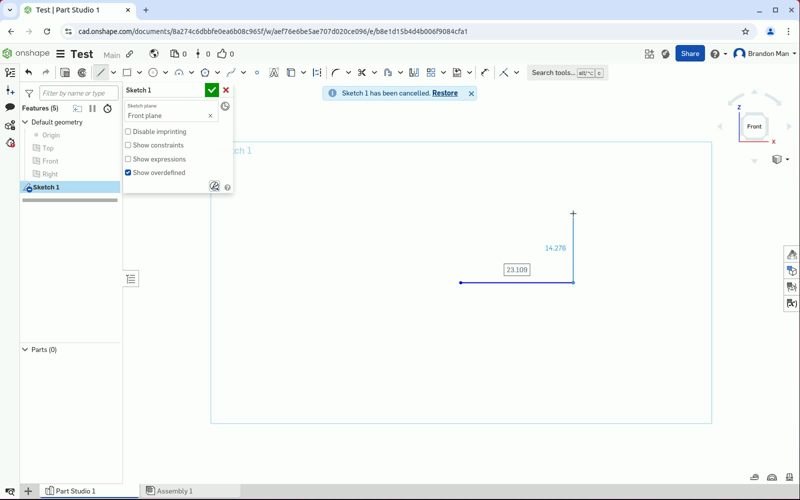
key_down(shift)
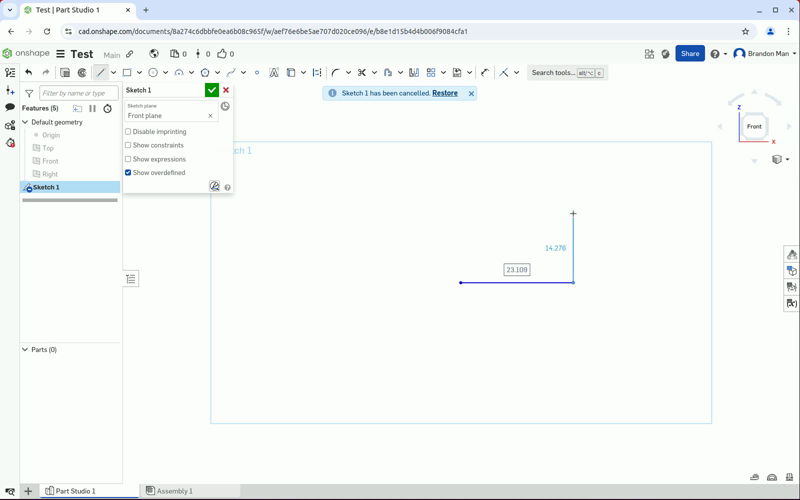
mouse_move(460, 213)
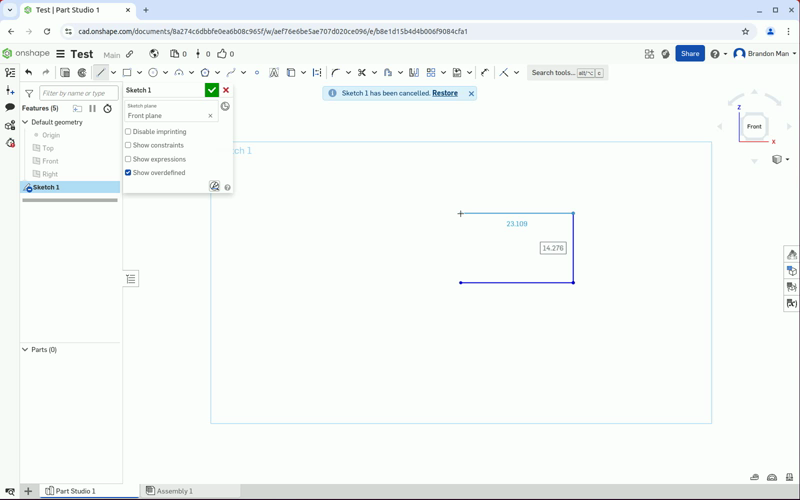
click(460, 213)
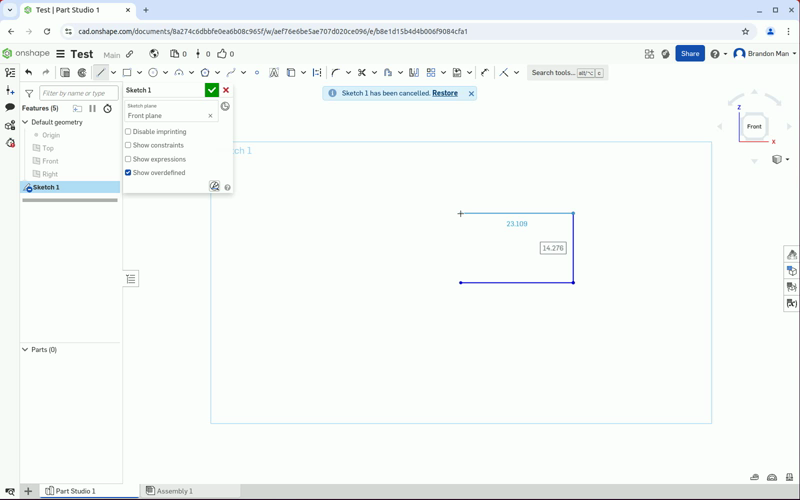
key_up(shift)
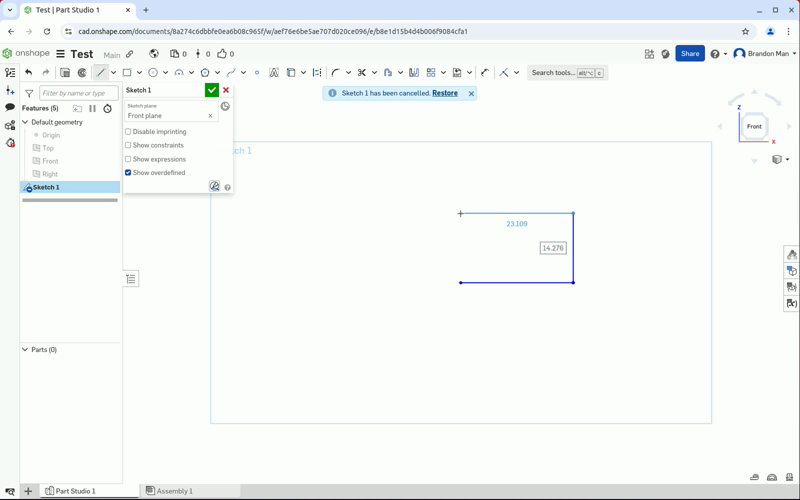
key_down(shift)
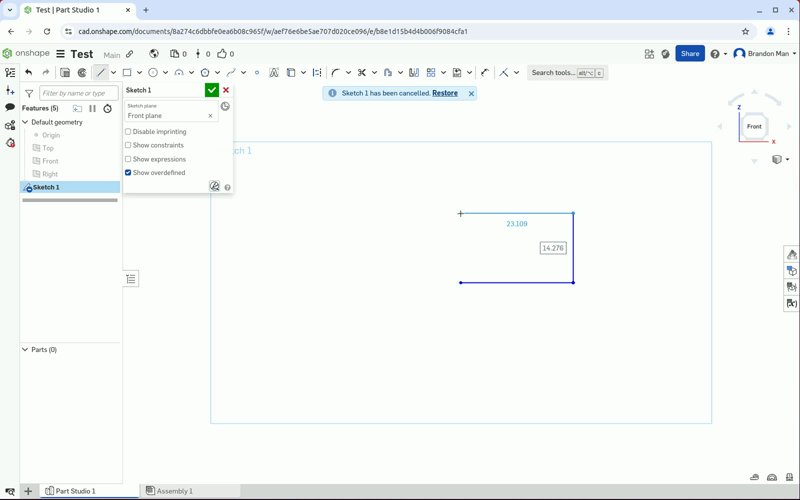
mouse_move(460, 282)
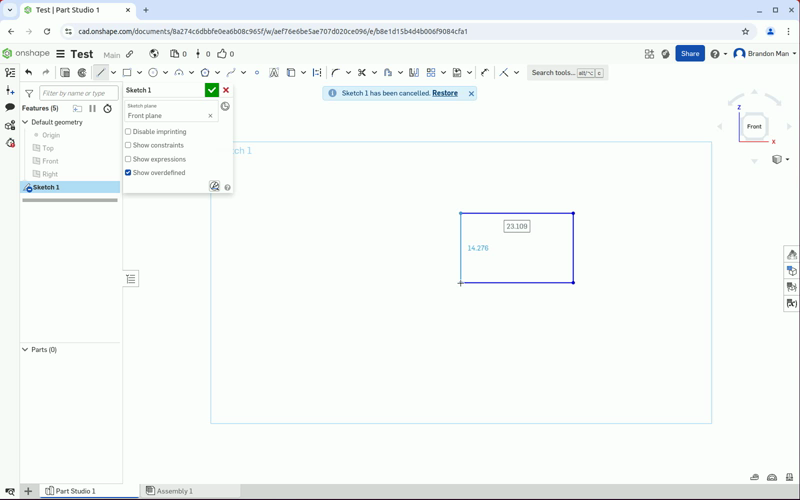
key_up(shift)
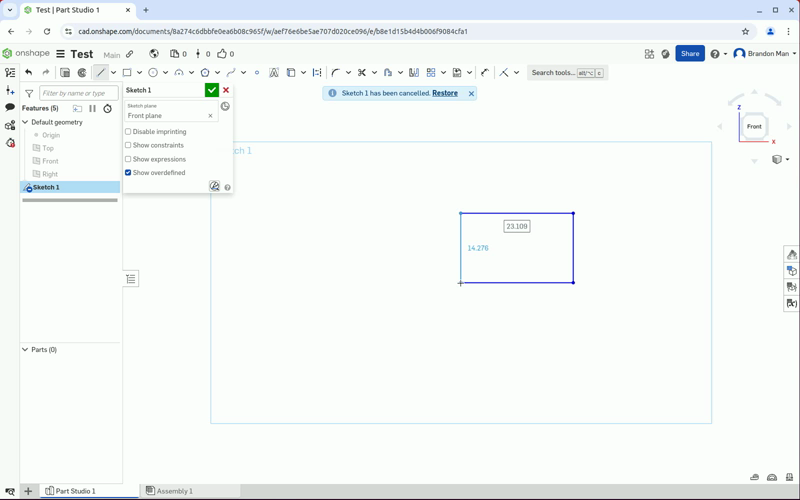
click(460, 282)
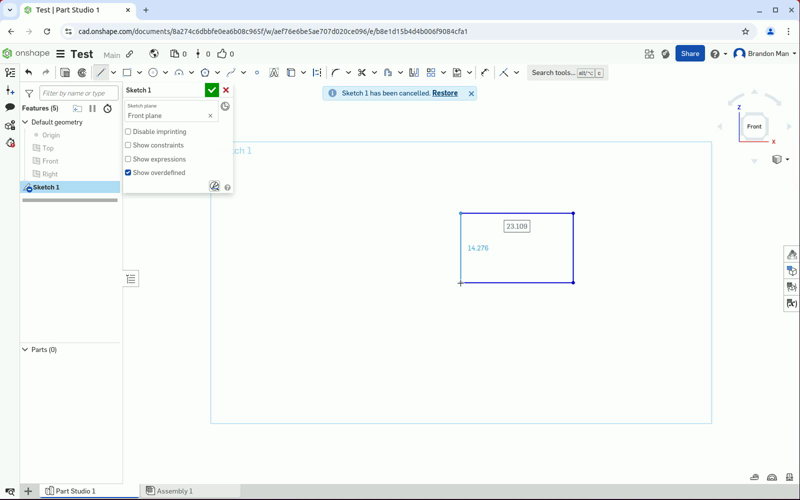
key(esc)
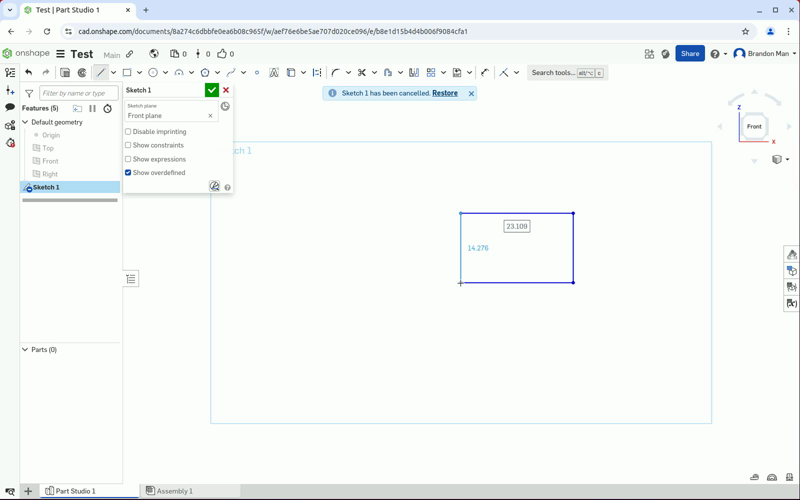
mouse_move(527, 245)
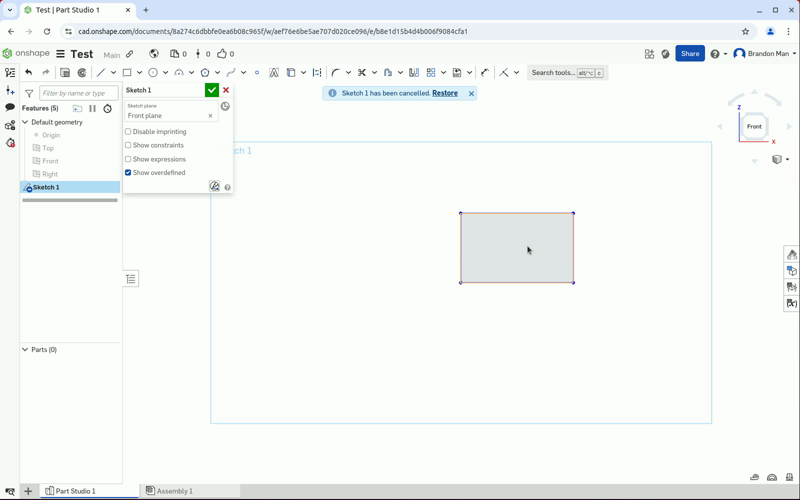
click(527, 245)
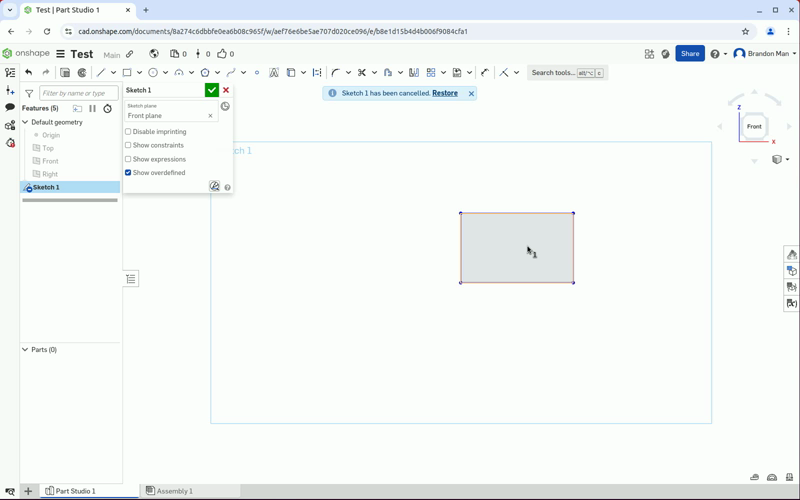
mouse_move(73, 352)
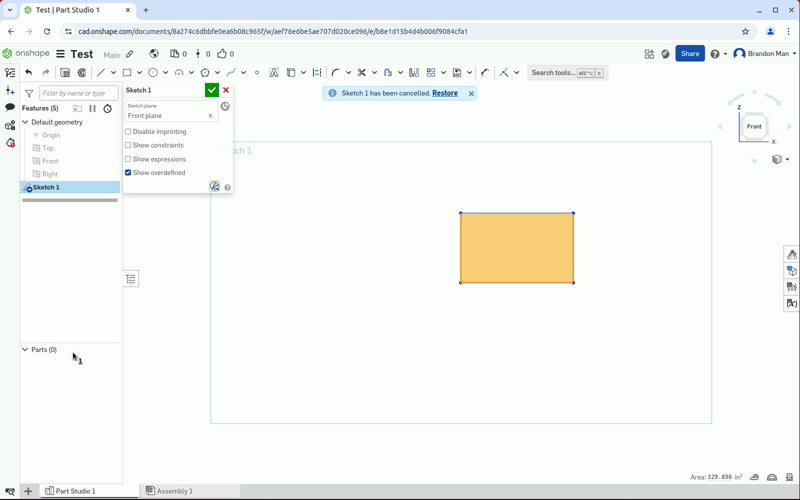
key(shift+y)
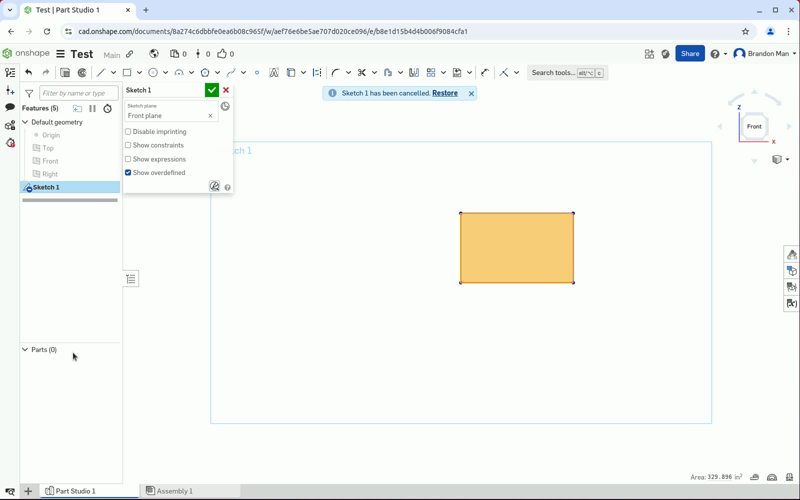
key(shift+e)
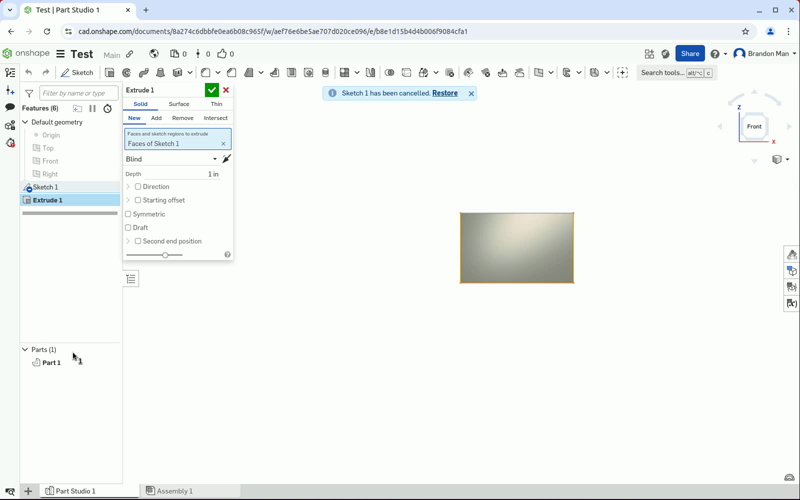
mouse_move(143, 106)
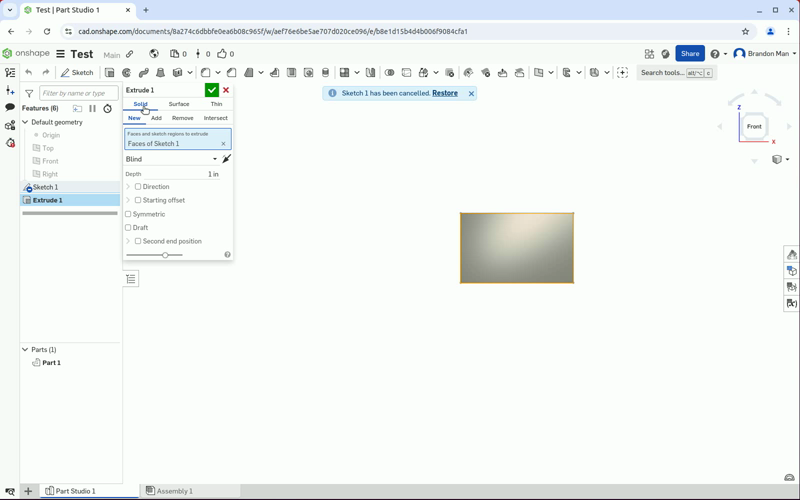
click(143, 106)
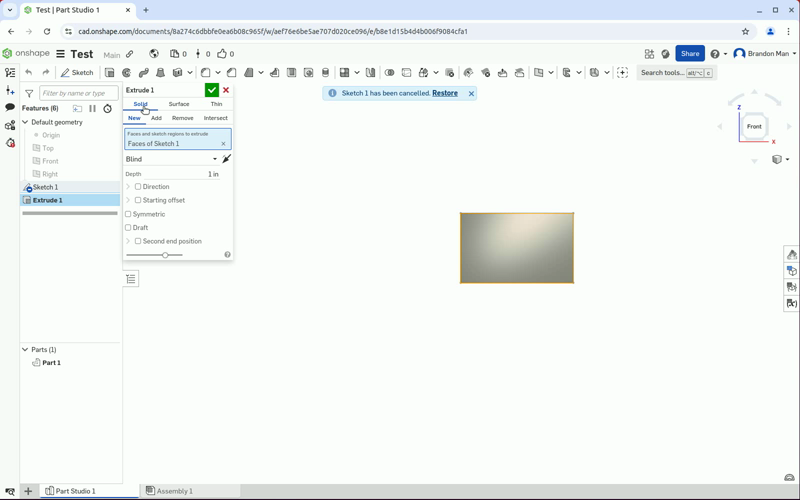
mouse_move(137, 120)
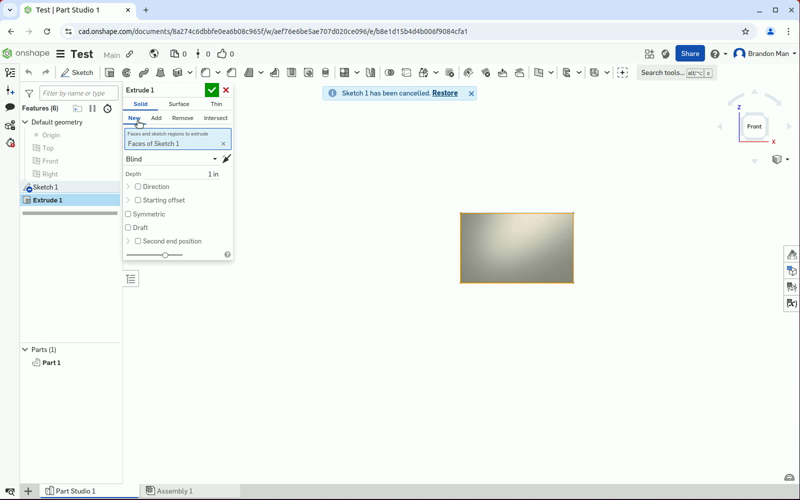
click(137, 120)
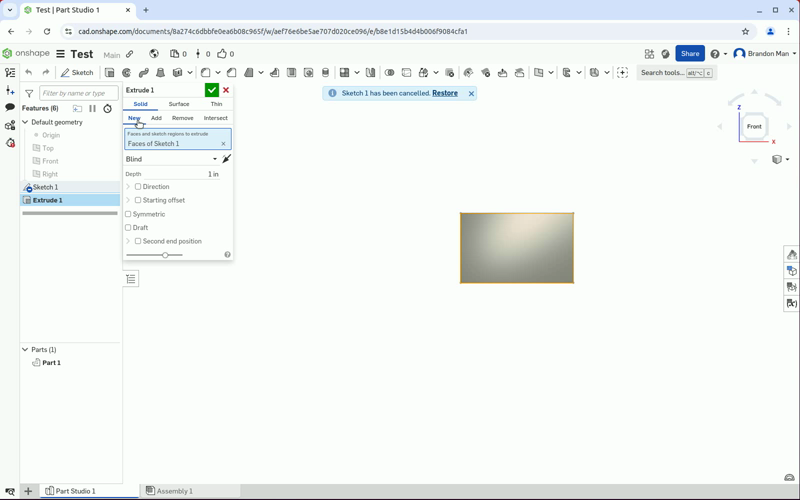
key(tab, 4)
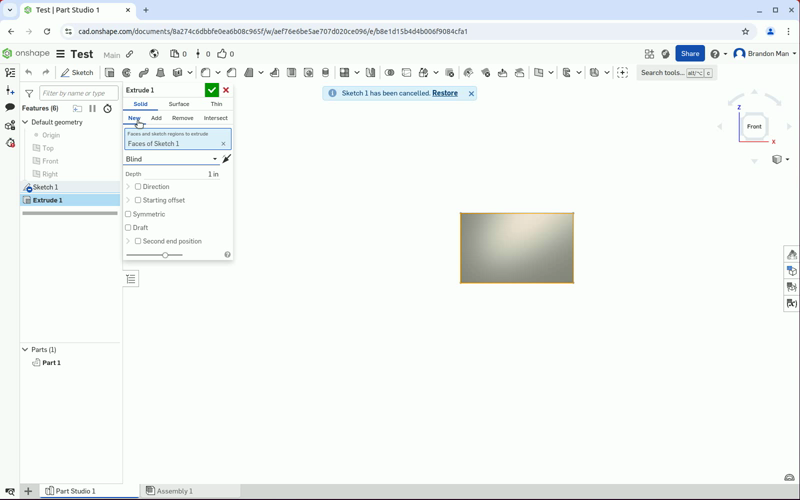
text(14.443)
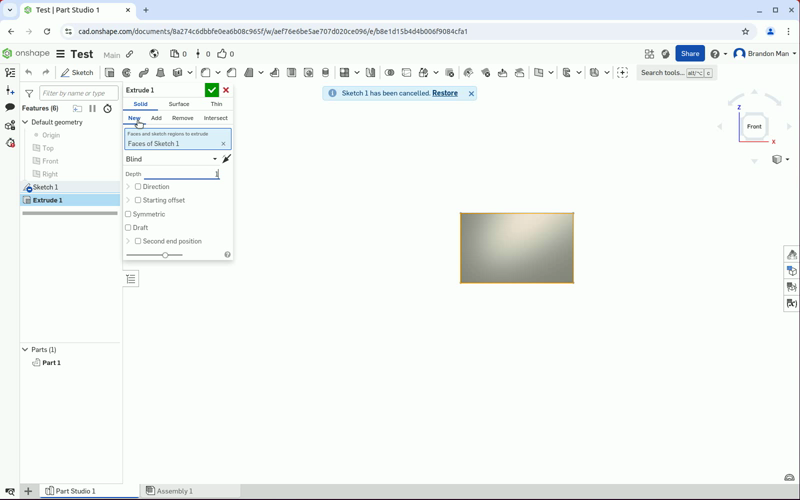
key(enter)
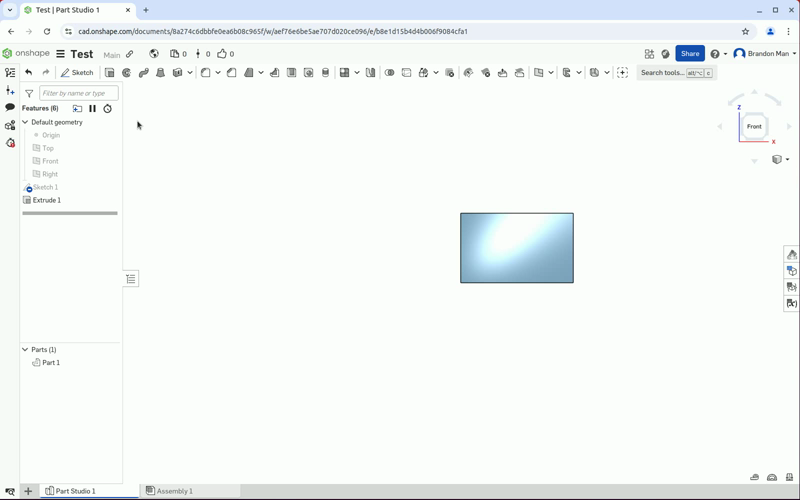
key(shift+h)
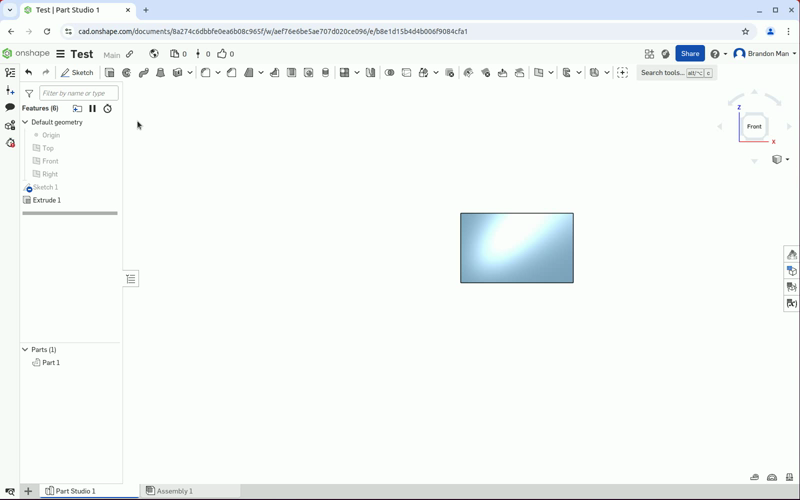
key(shift+h)
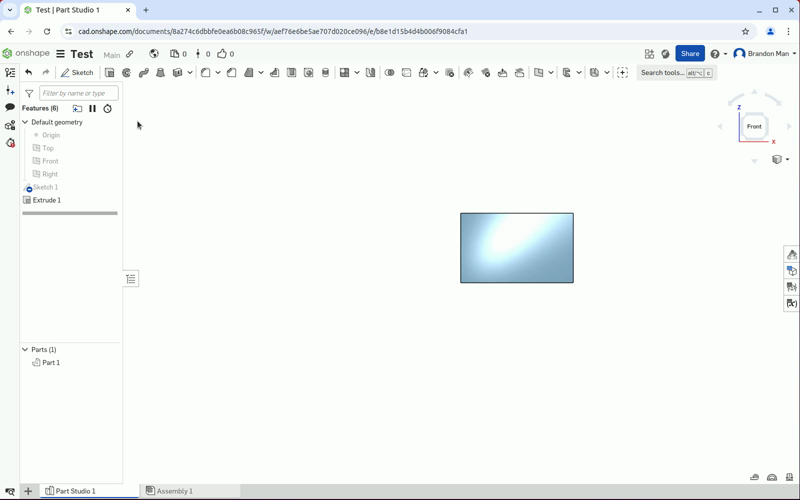
mouse_move(73, 189)
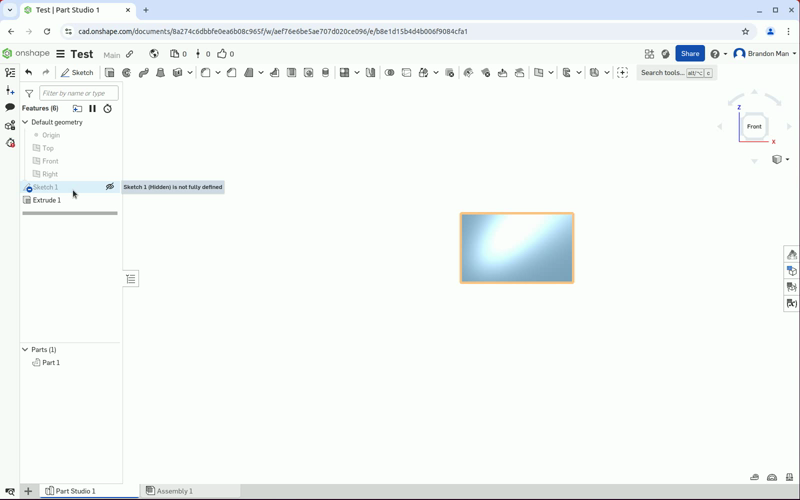
click(73, 189)
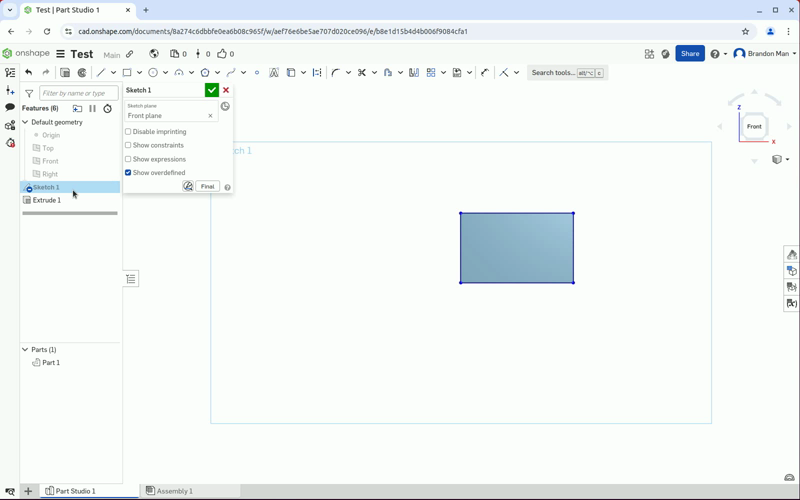
mouse_move(229, 92)
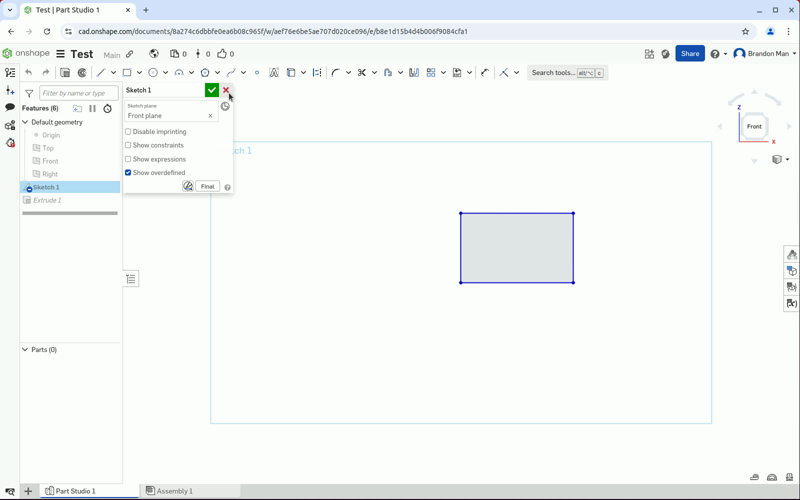
click(229, 92)
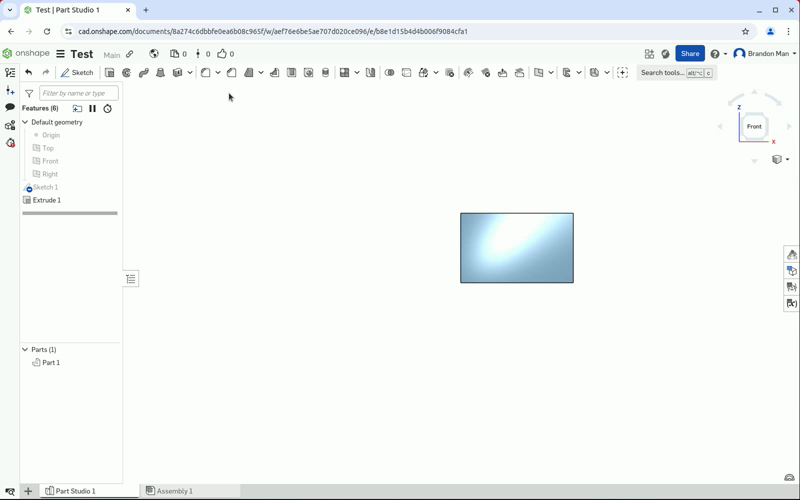
mouse_move(541, 75)
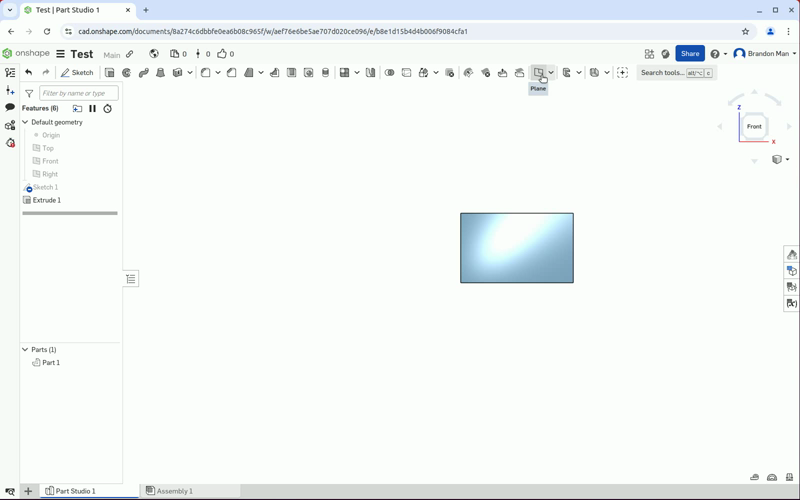
click(541, 75)
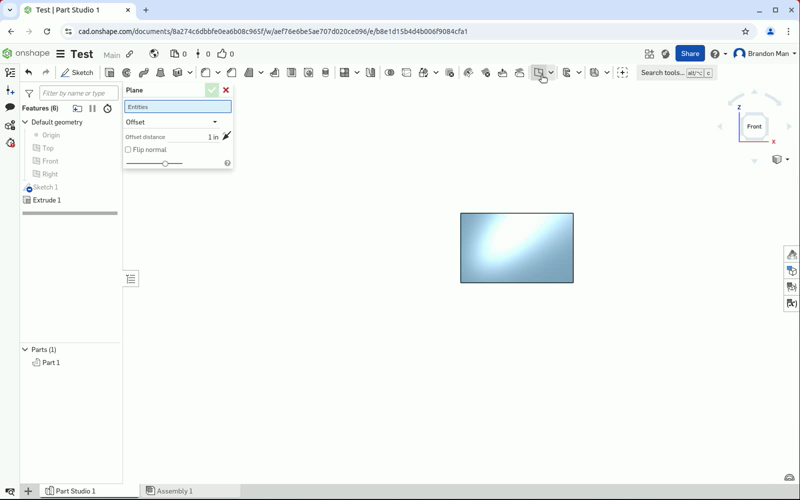
mouse_move(73, 163)
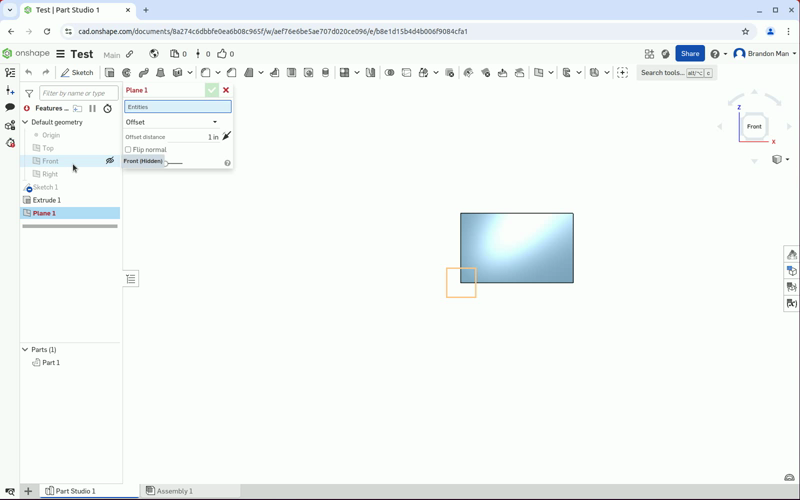
click(73, 163)
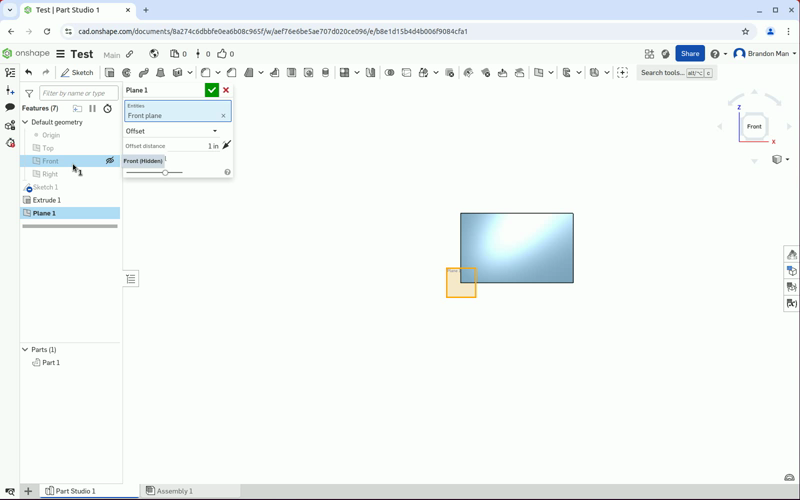
key(tab, 2)
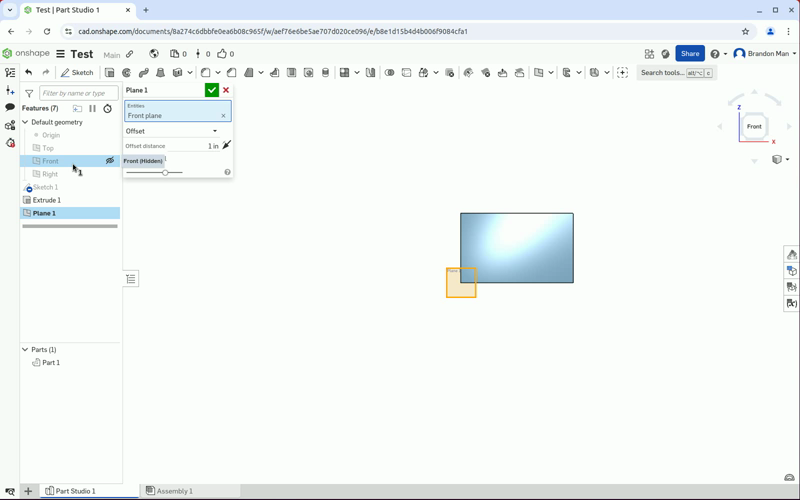
text(14.45)
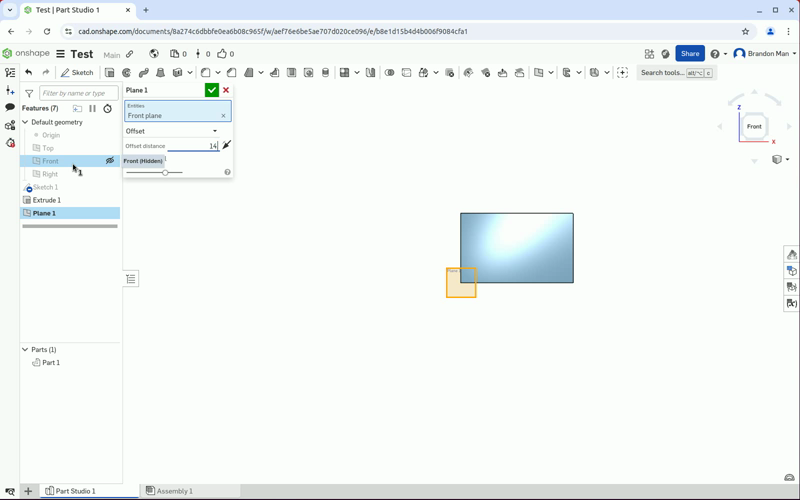
key(enter, 2)
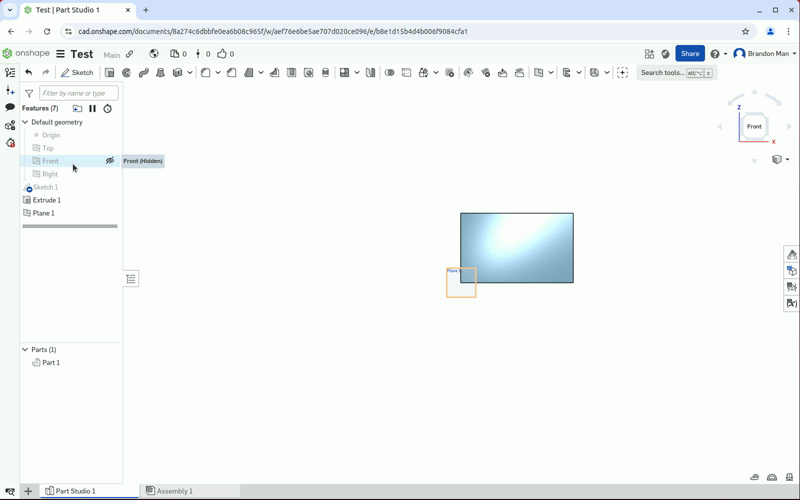
key(shift+s)
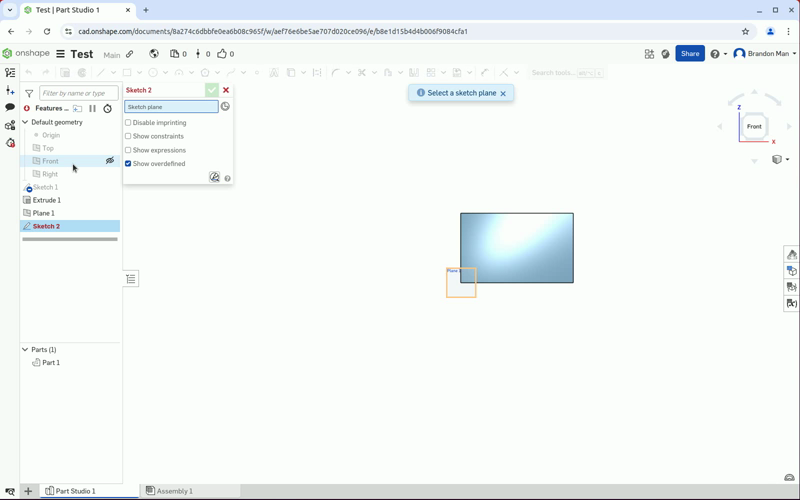
mouse_move(73, 215)
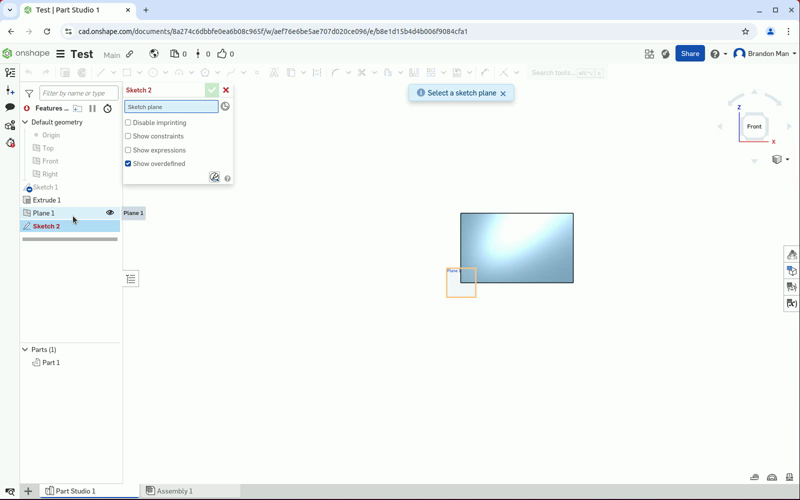
click(73, 215)
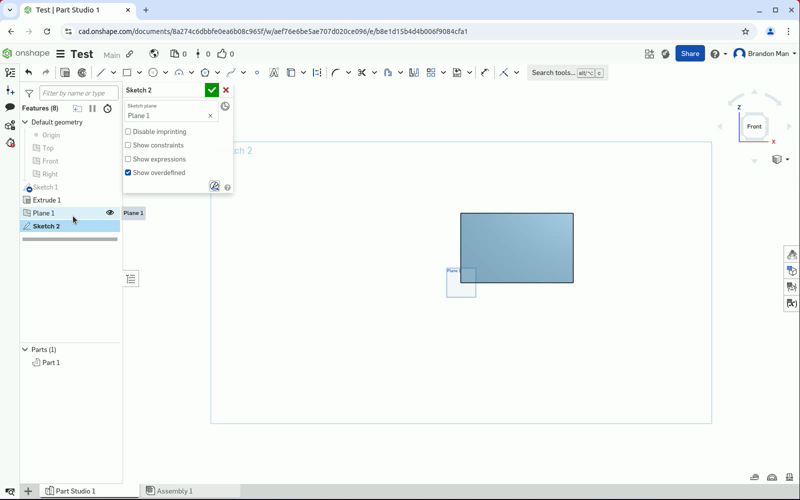
mouse_move(73, 352)
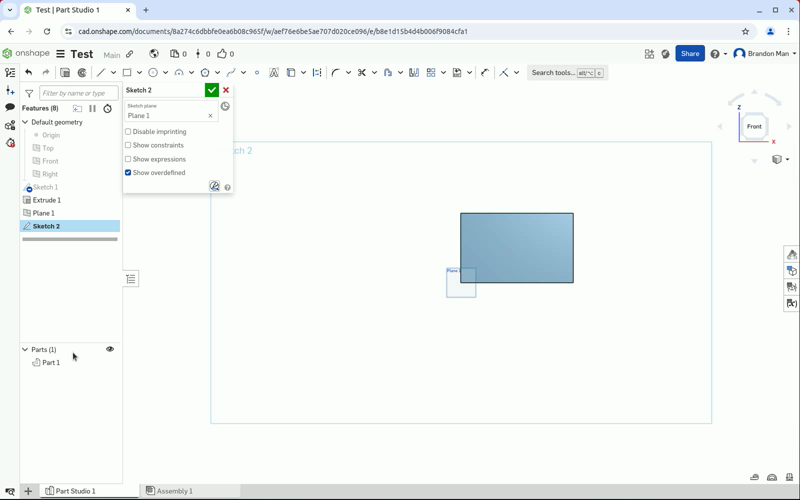
key(y)
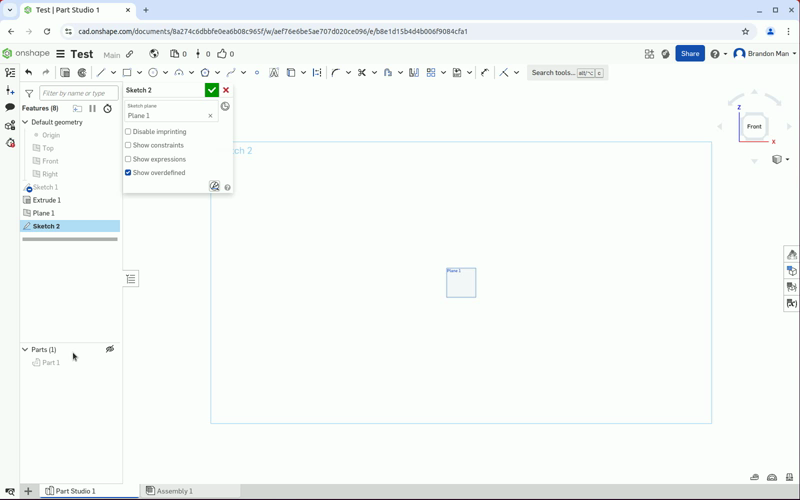
key(l)
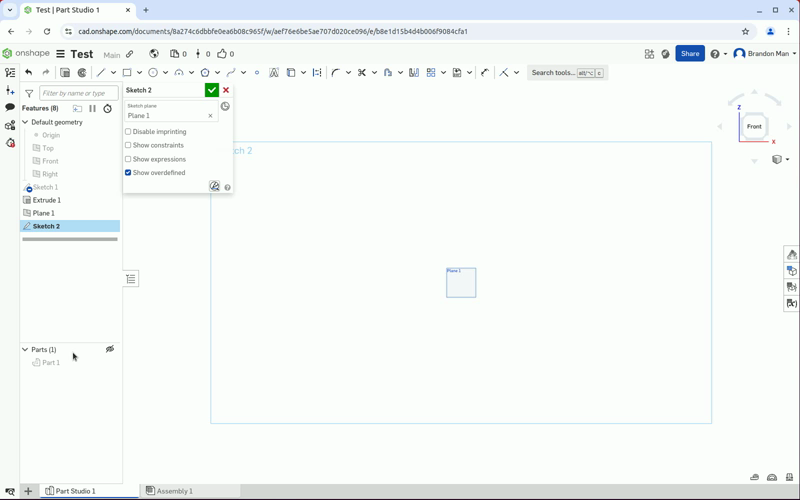
key_down(shift)
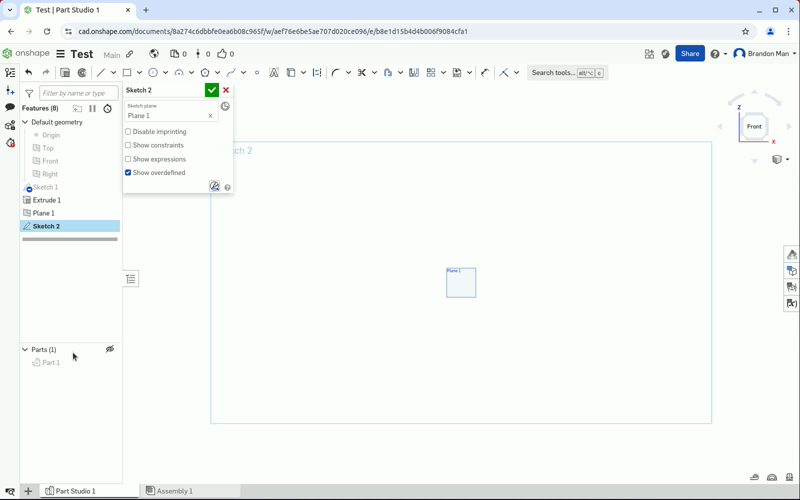
mouse_move(531, 254)
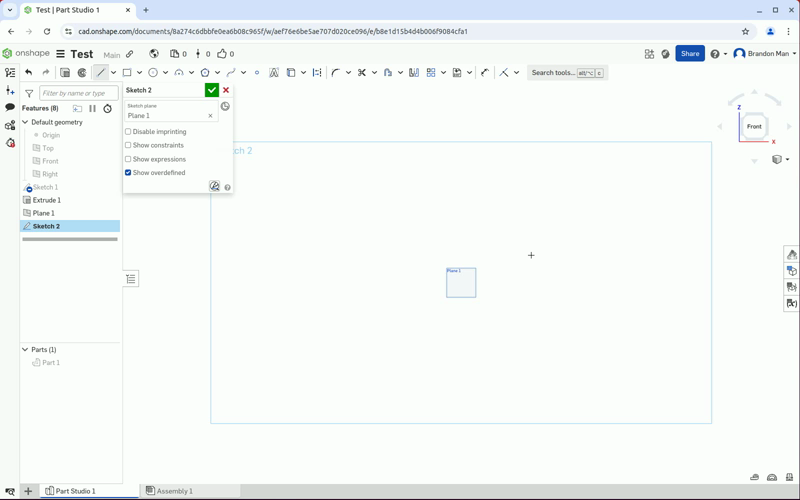
click(531, 254)
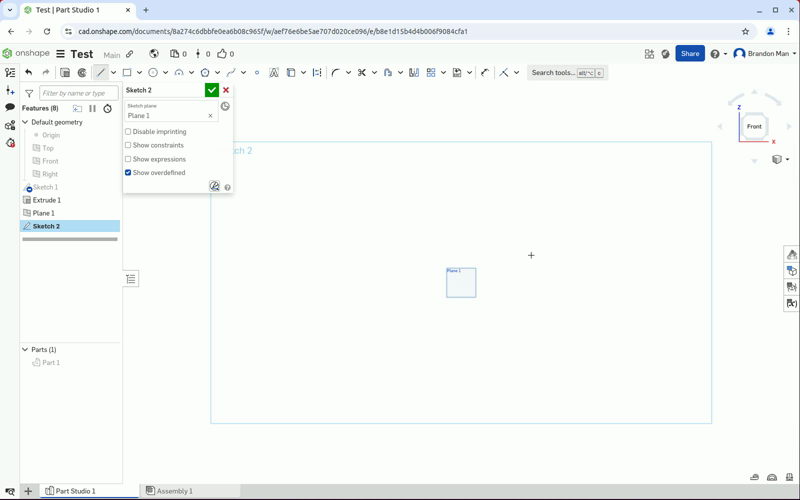
key_up(shift)
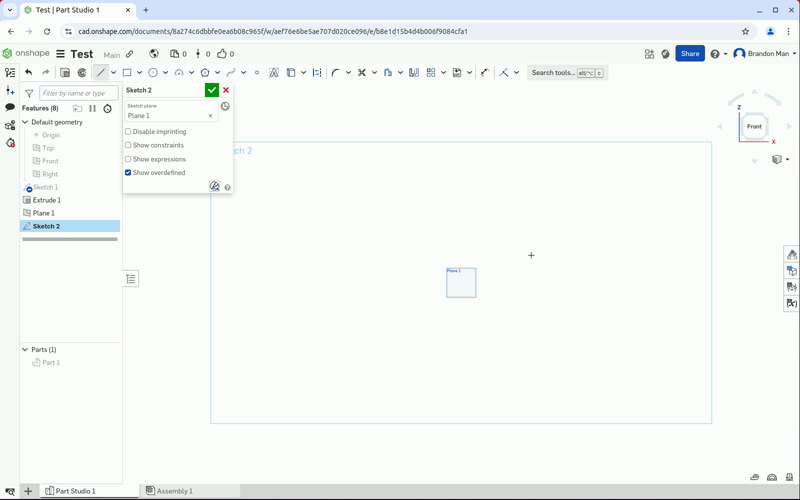
key_down(shift)
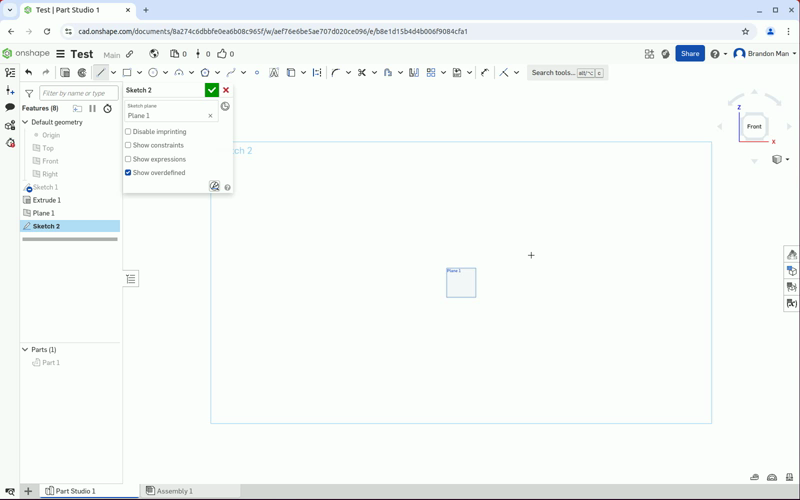
mouse_move(561, 254)
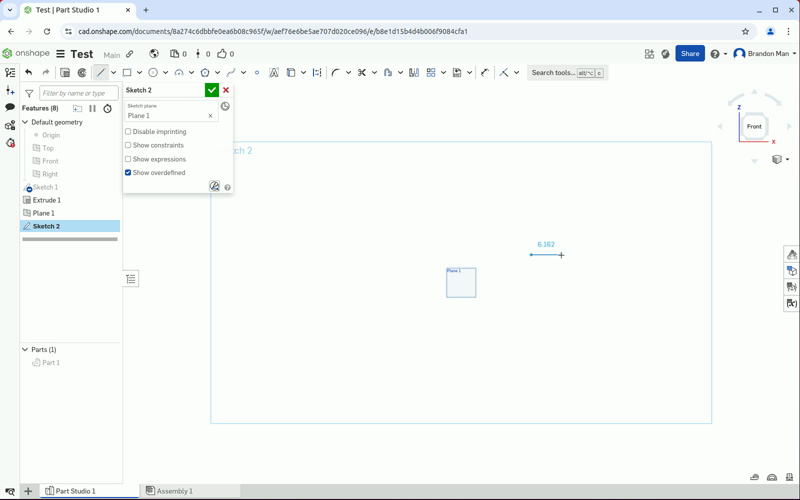
mouse_move(574, 254)
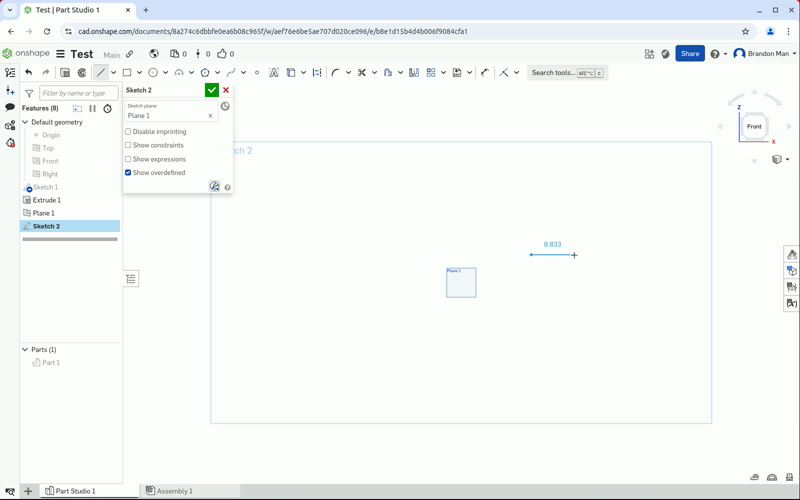
click(574, 254)
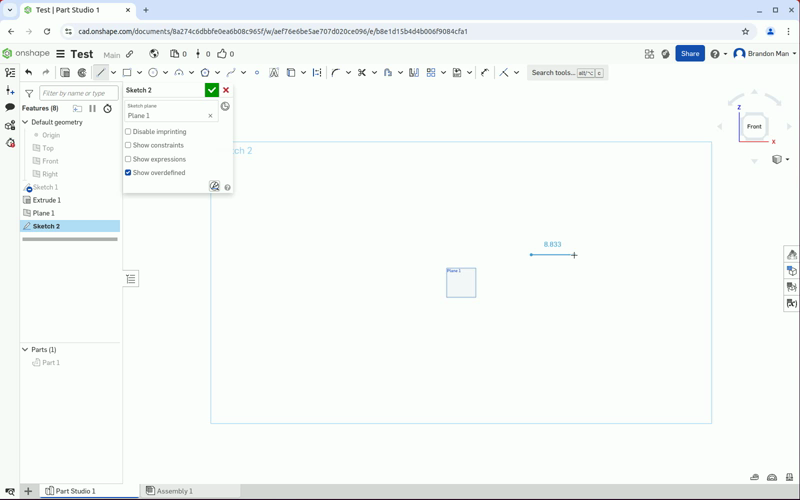
key_up(shift)
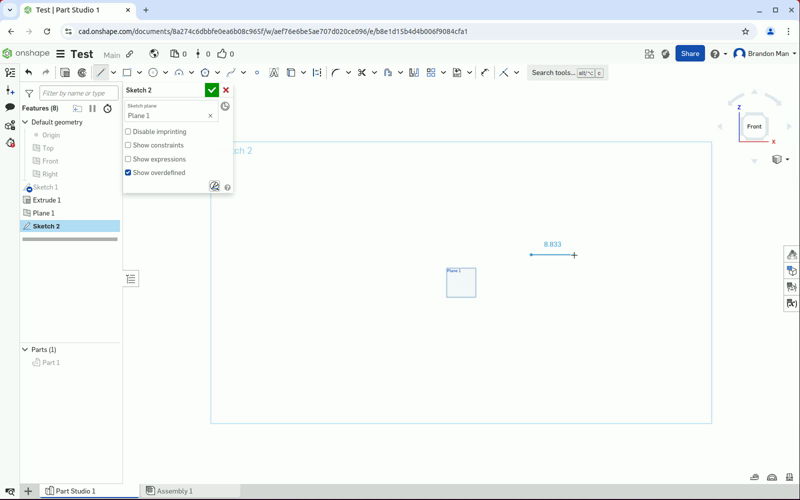
key_down(shift)
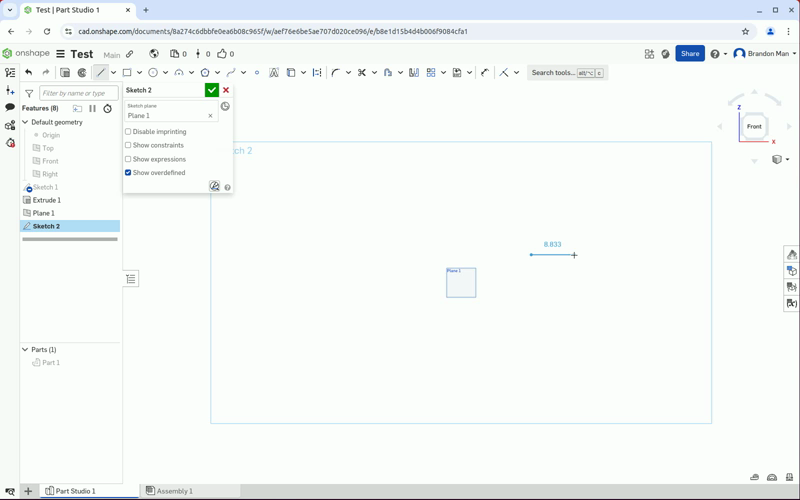
mouse_move(589, 254)
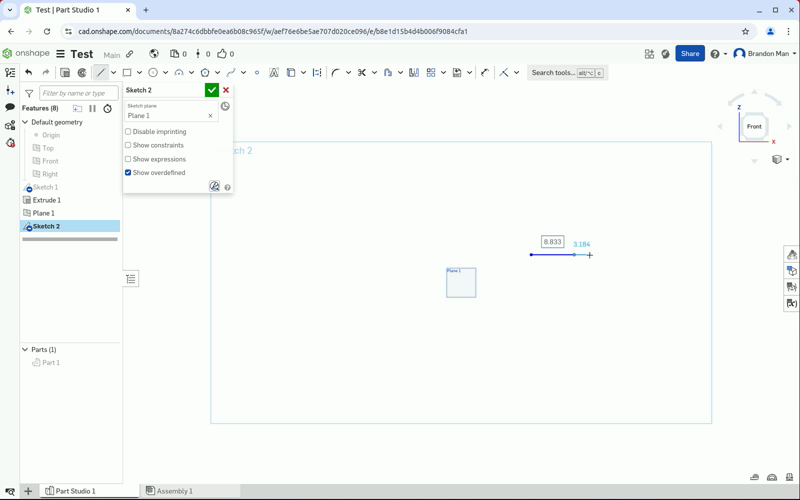
mouse_move(574, 211)
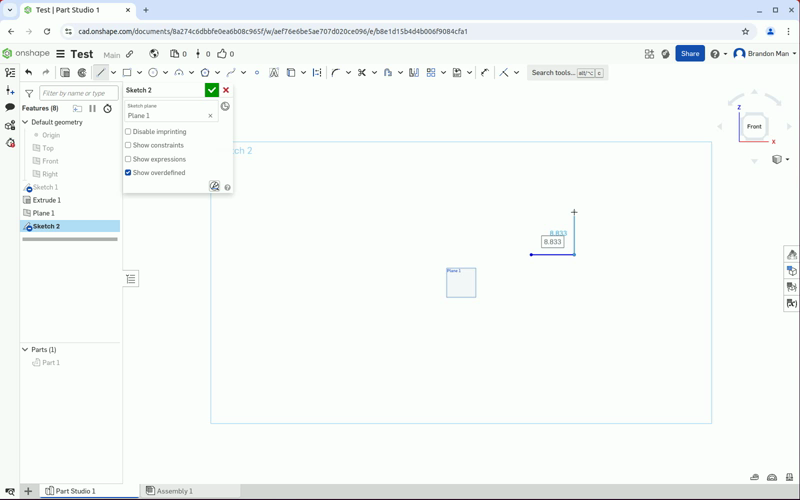
click(574, 211)
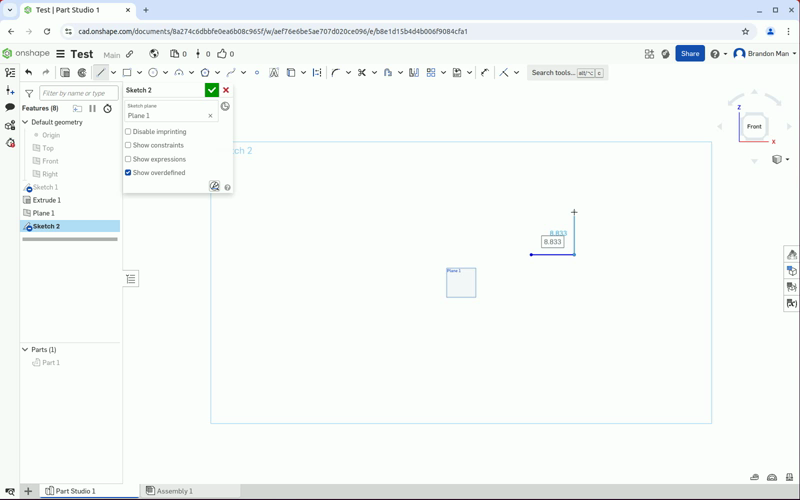
key_up(shift)
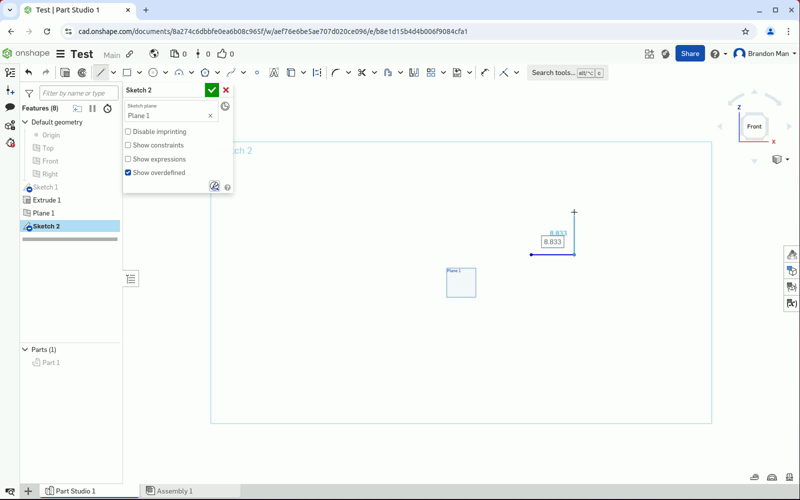
key_down(shift)
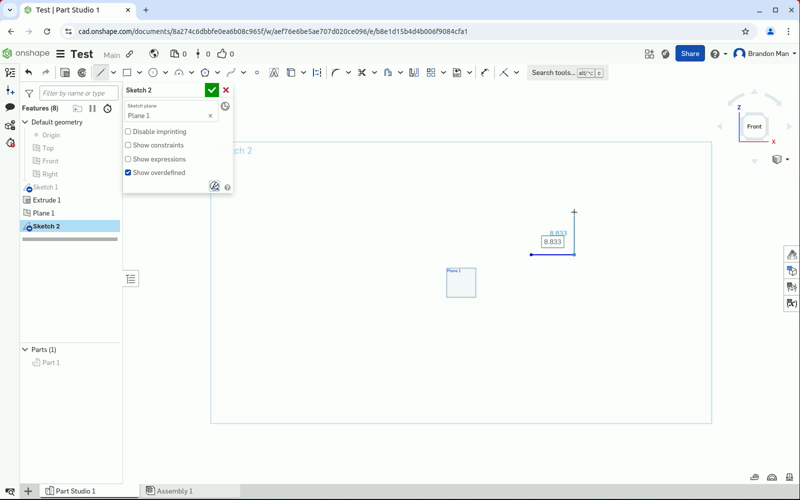
mouse_move(589, 211)
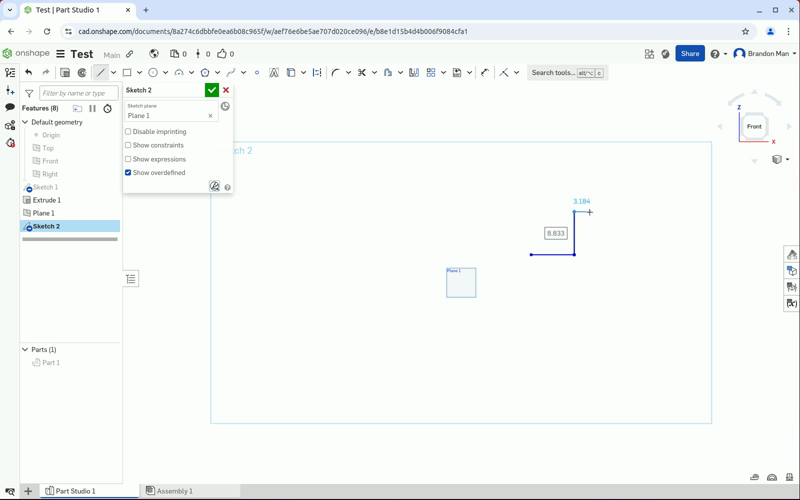
mouse_move(531, 211)
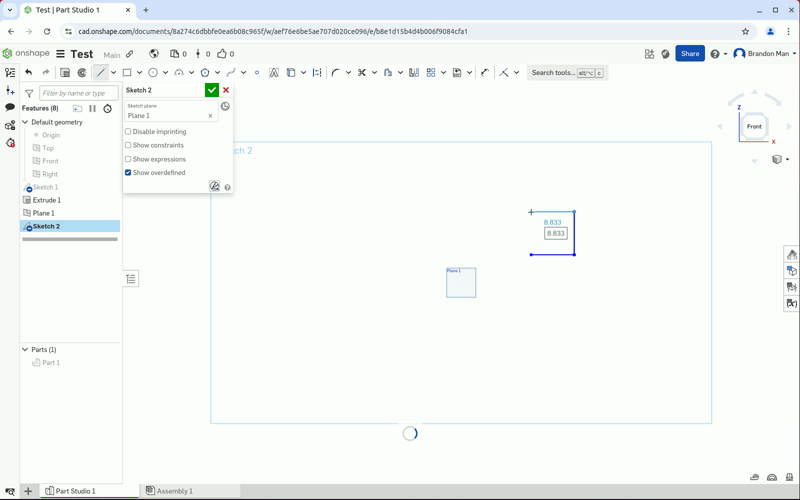
click(531, 211)
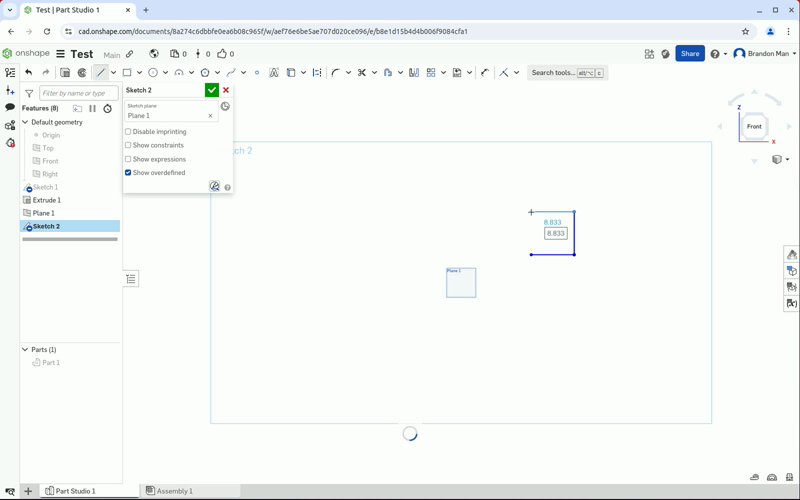
key_up(shift)
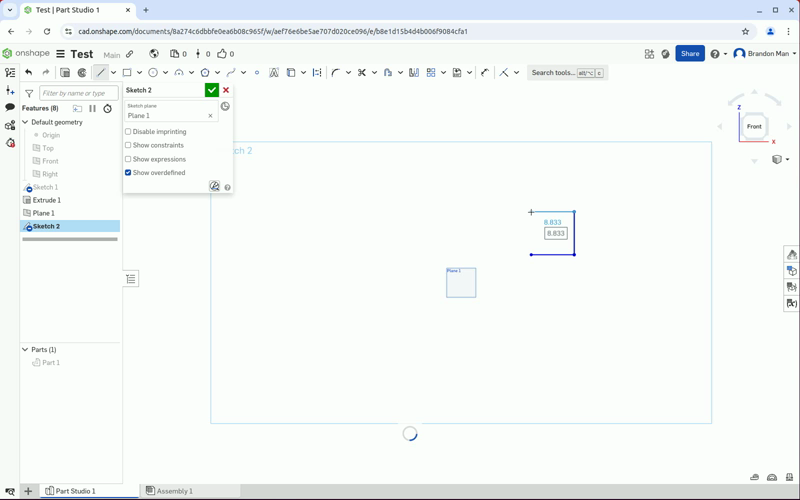
mouse_move(561, 211)
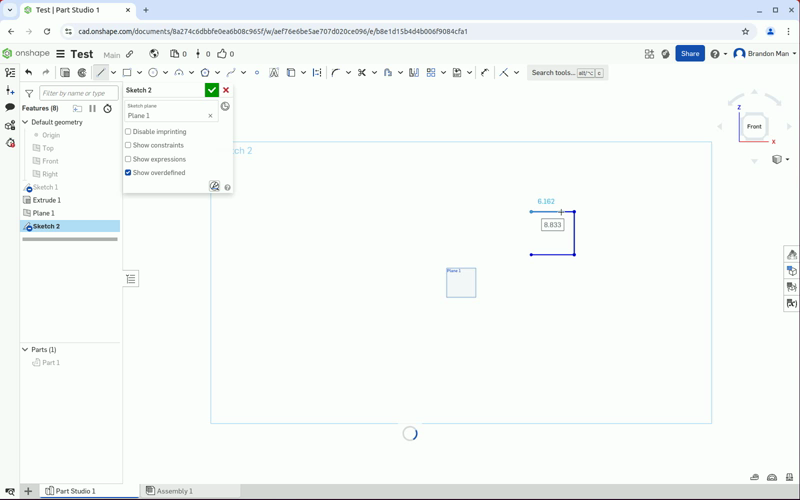
key_down(shift)
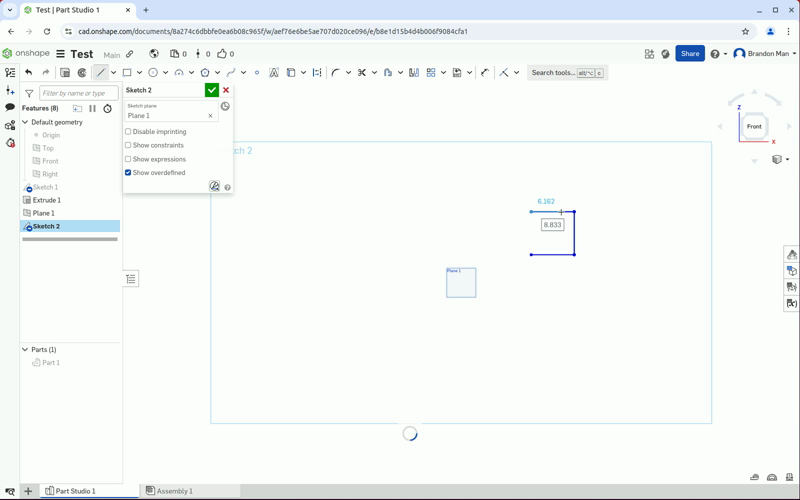
mouse_move(531, 254)
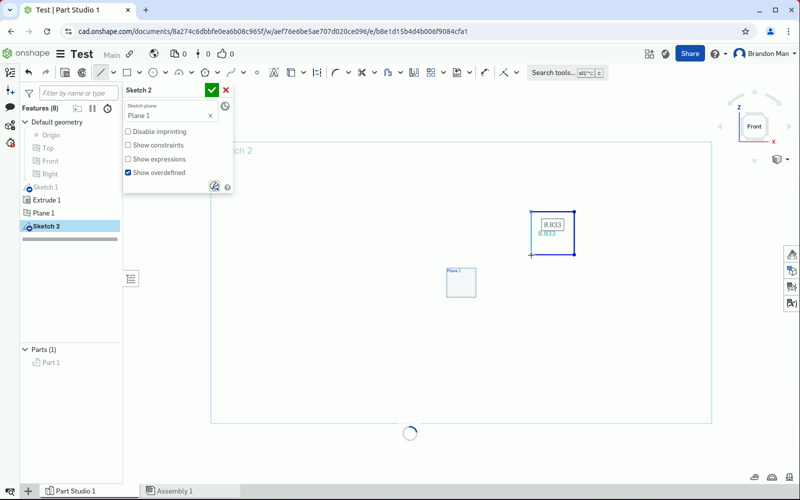
key_up(shift)
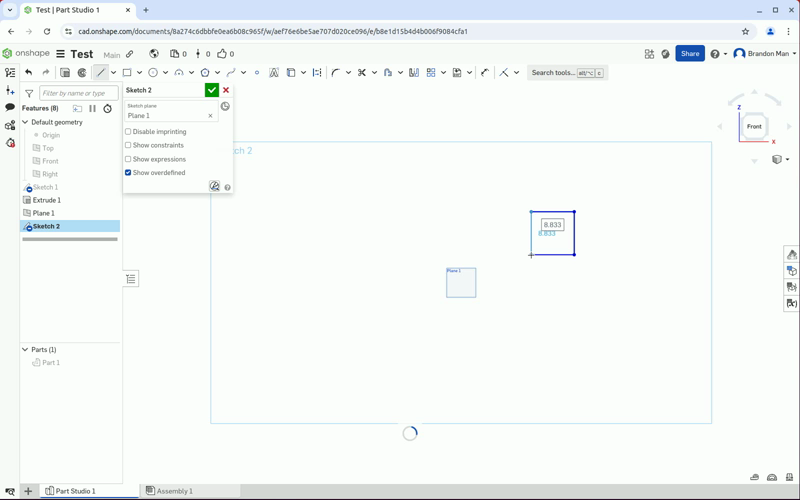
click(531, 254)
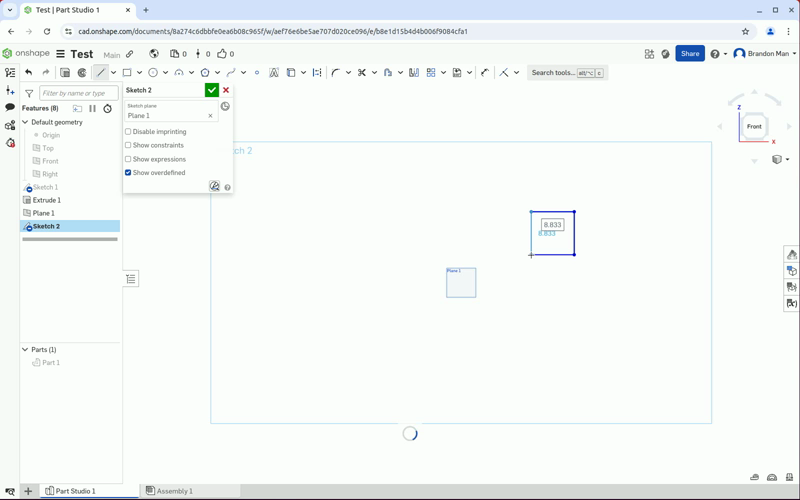
key(esc)
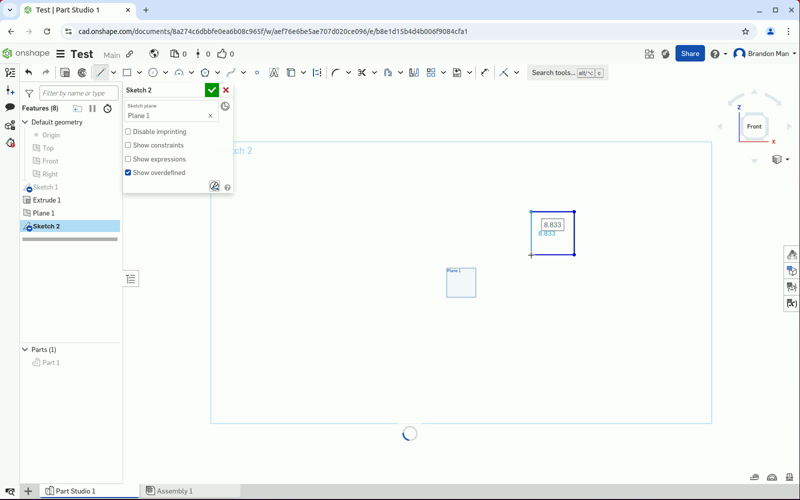
mouse_move(563, 234)
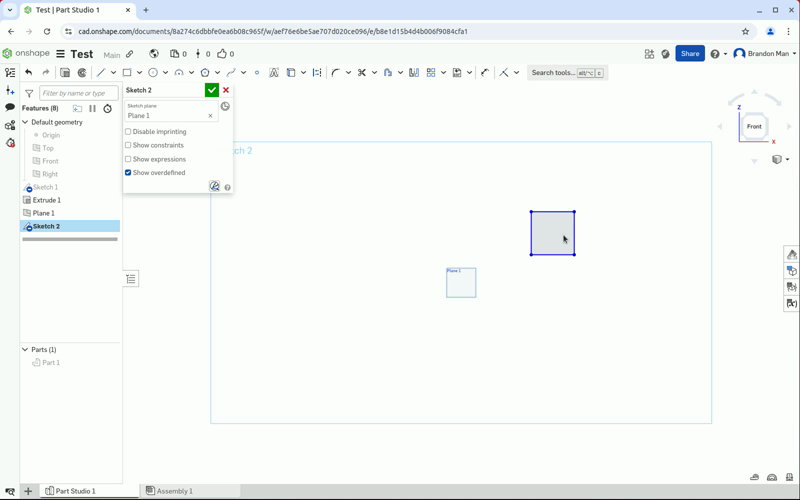
click(563, 234)
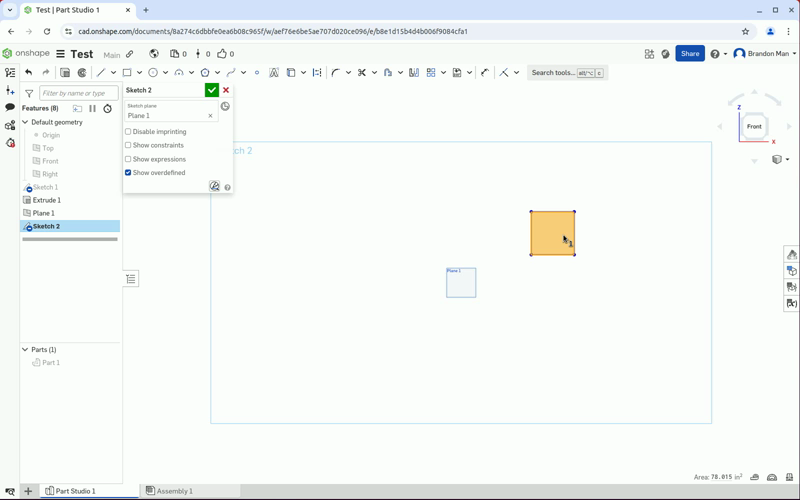
mouse_move(73, 352)
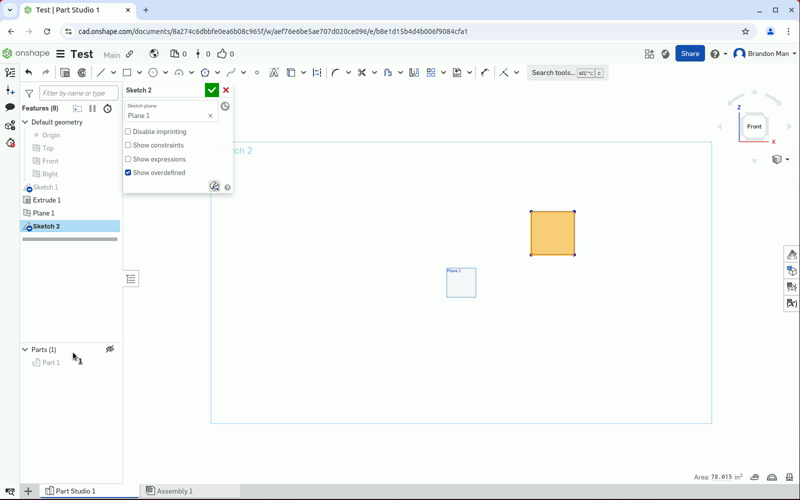
key(shift+y)
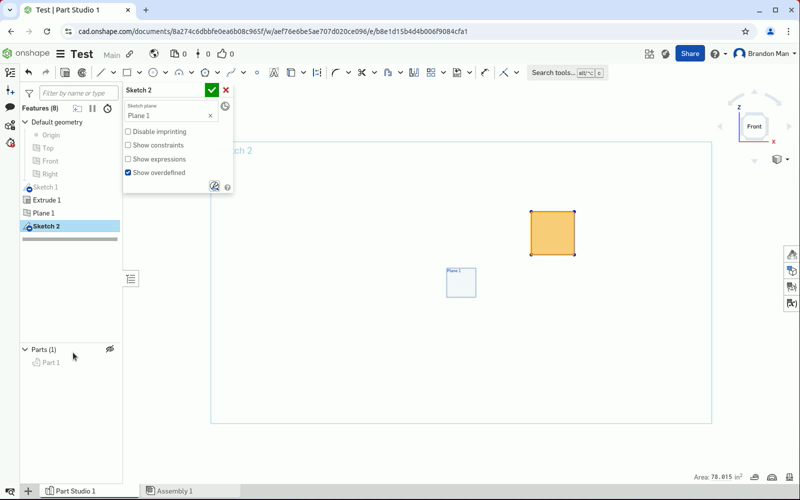
key(shift+e)
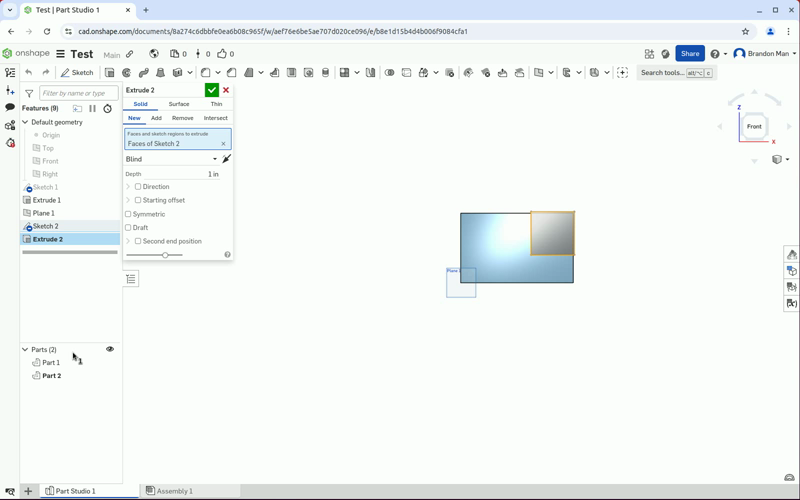
mouse_move(143, 106)
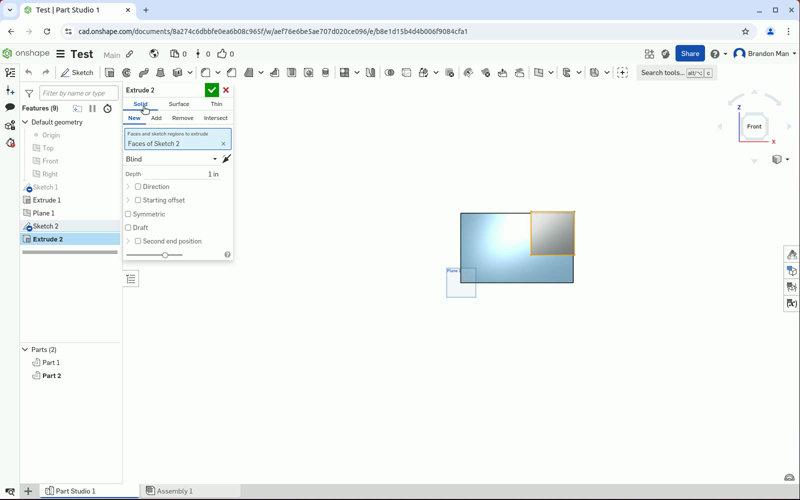
click(143, 106)
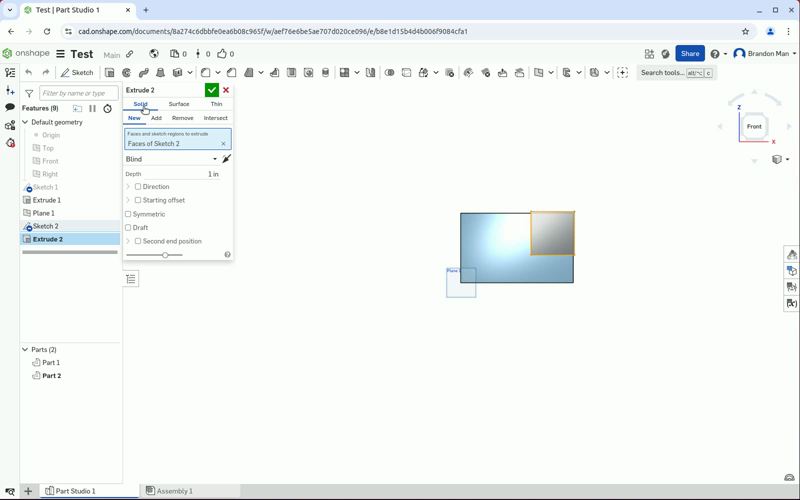
mouse_move(186, 120)
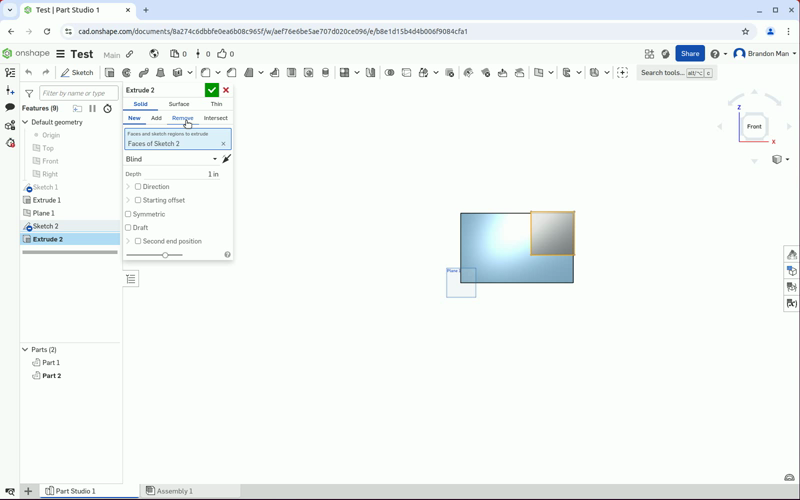
click(186, 120)
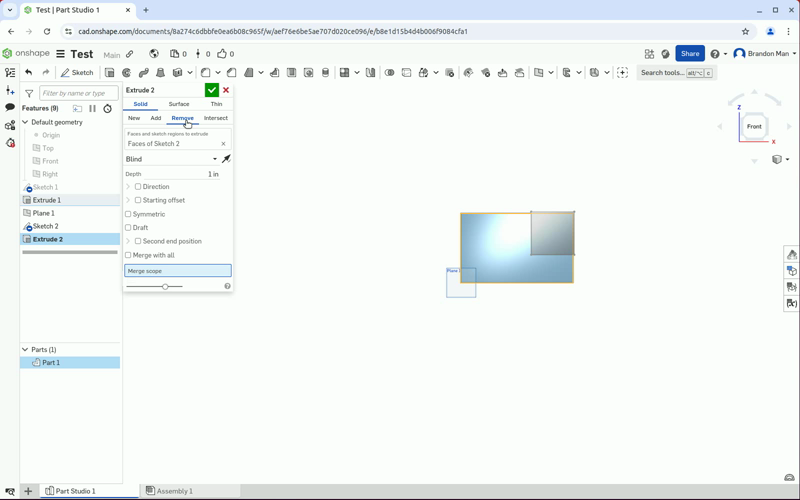
key(tab, 4)
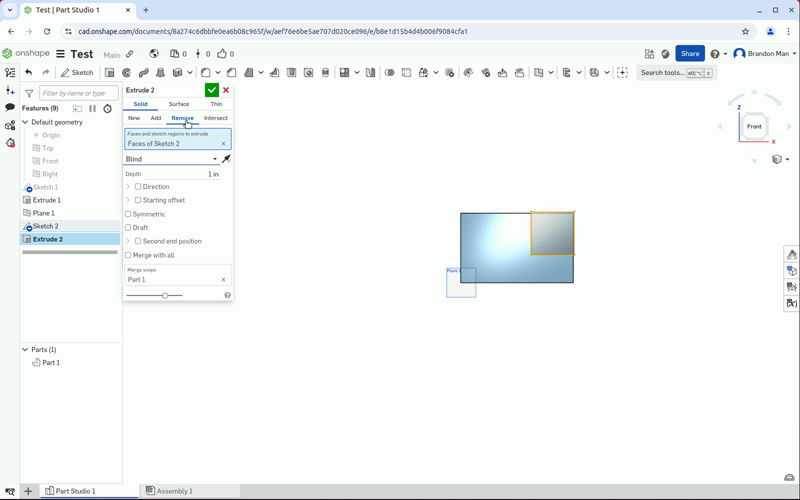
text(8.666)
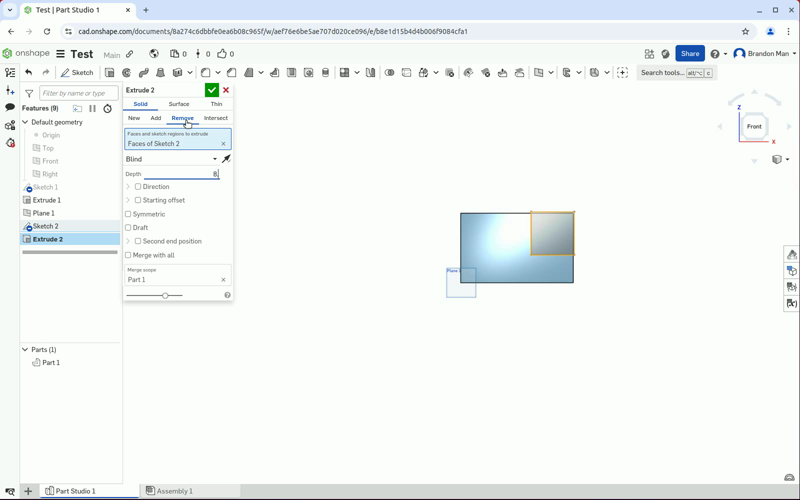
key(tab, 6)
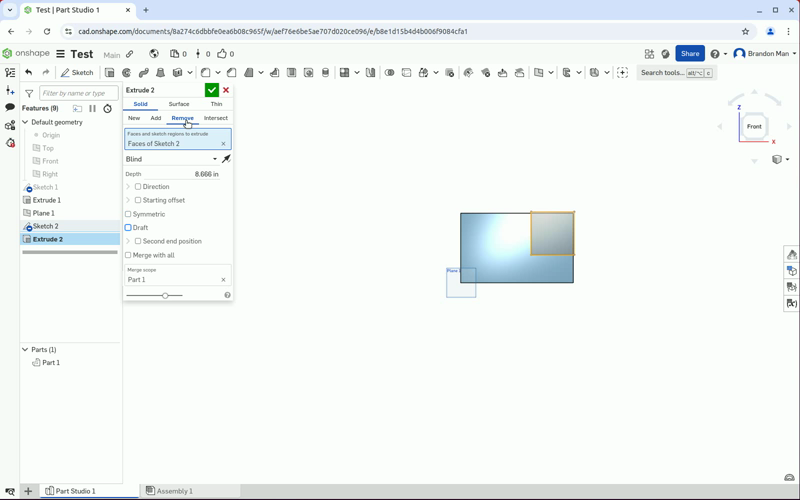
key(space)
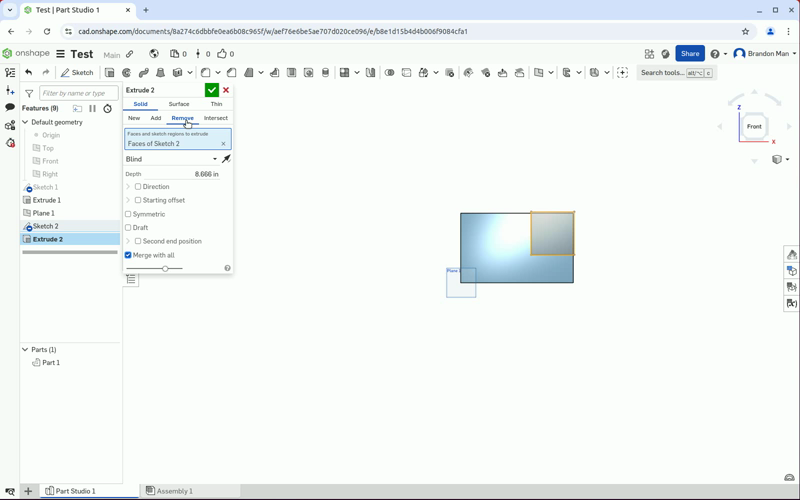
key(enter)
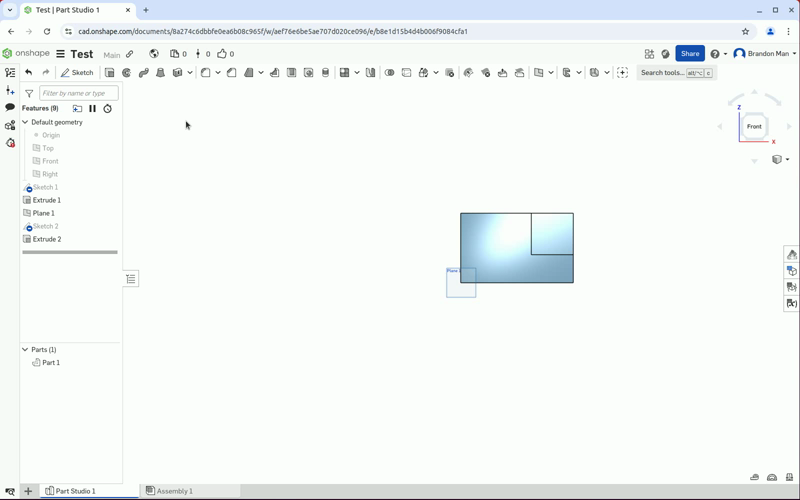
key(shift+h)
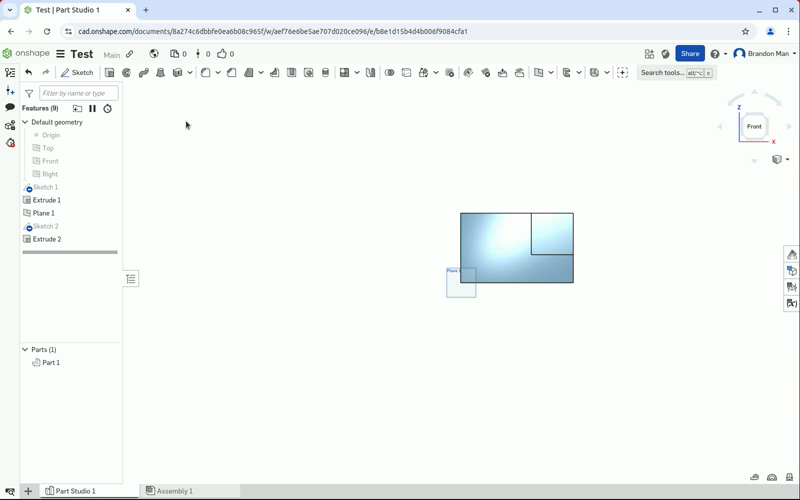
key(shift+h)
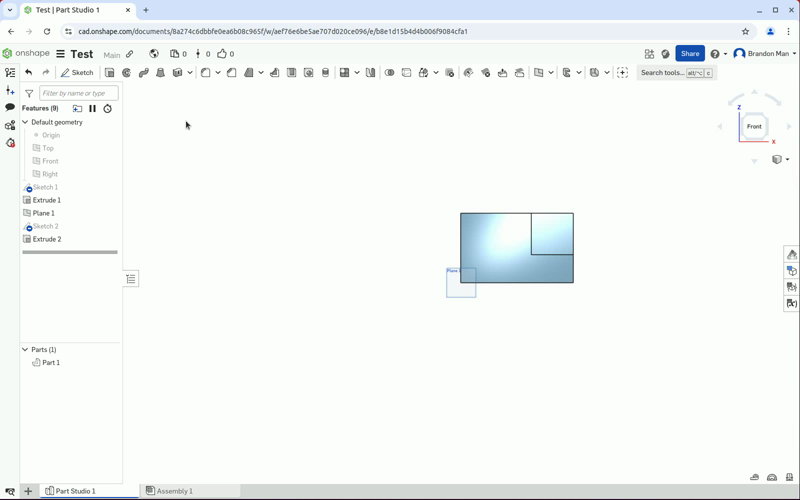
mouse_move(73, 189)
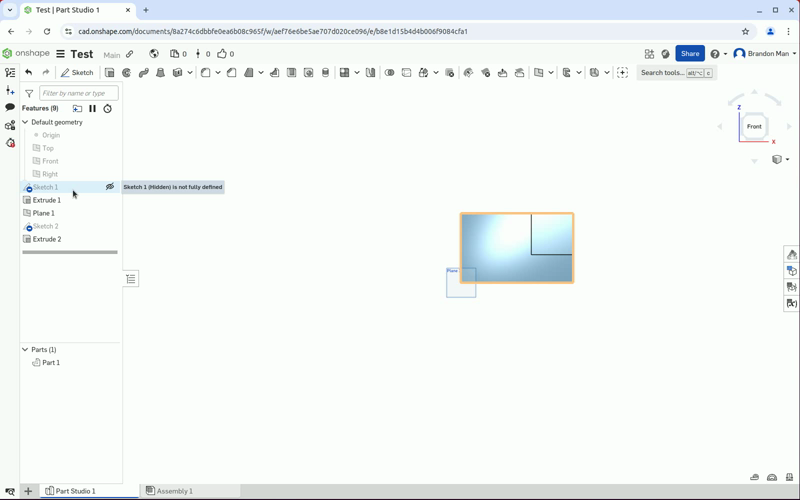
click(73, 189)
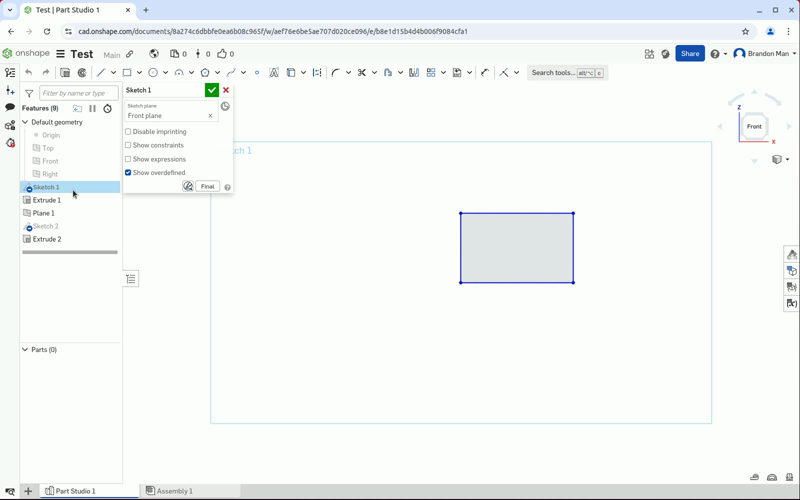
mouse_move(229, 92)
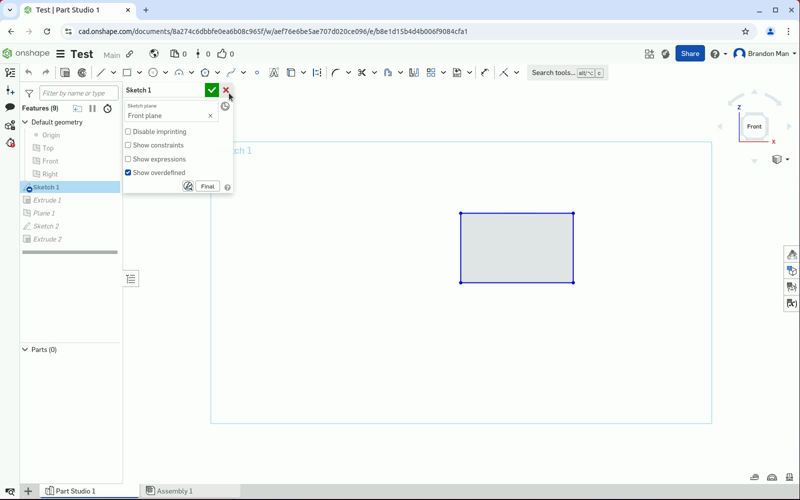
click(229, 92)
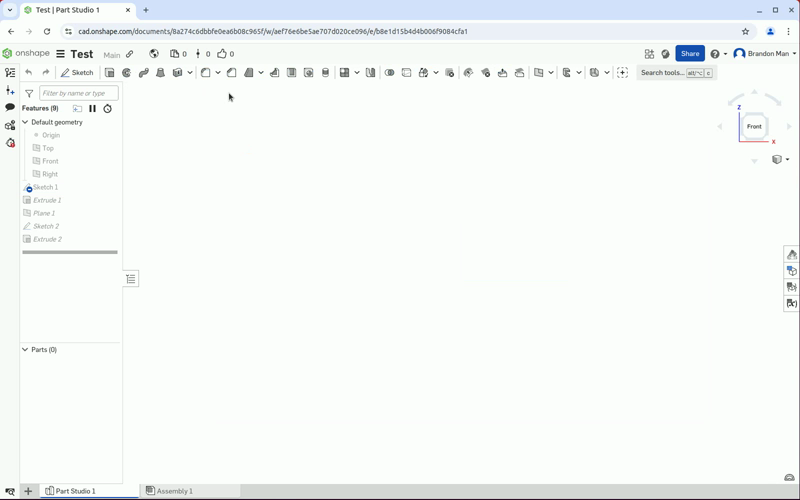
key(shift+s)
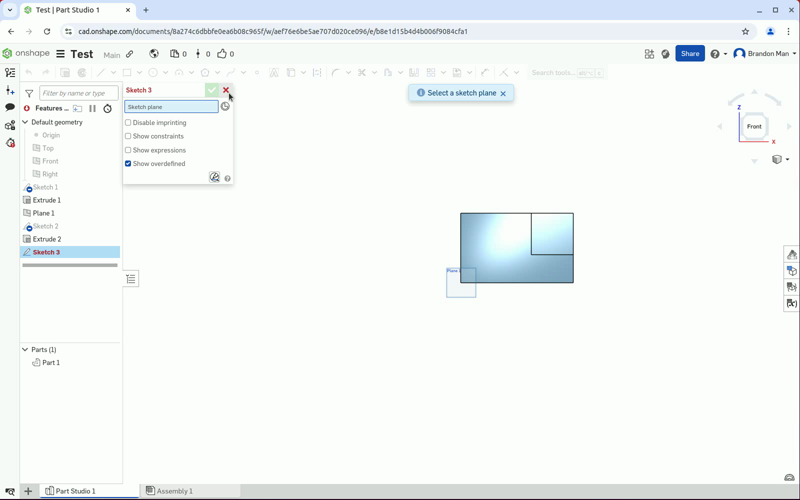
mouse_move(73, 215)
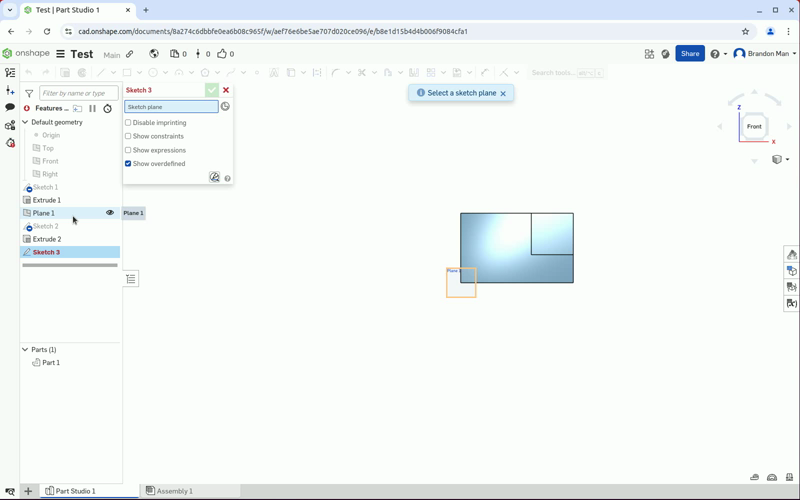
click(73, 215)
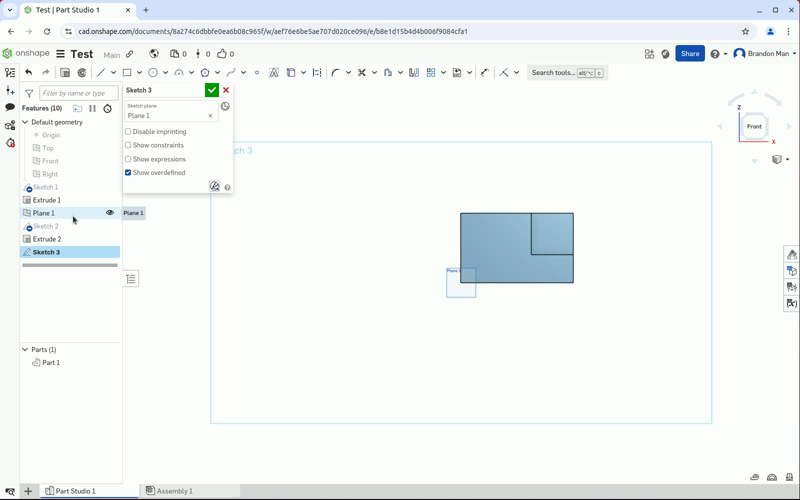
mouse_move(73, 352)
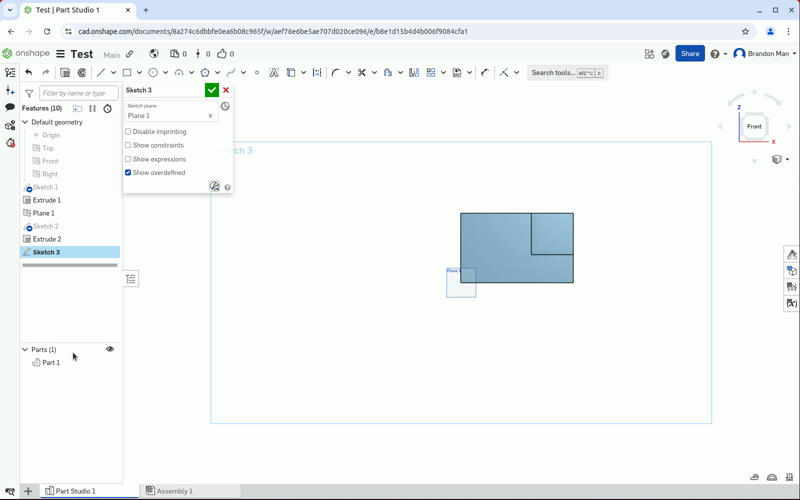
key(y)
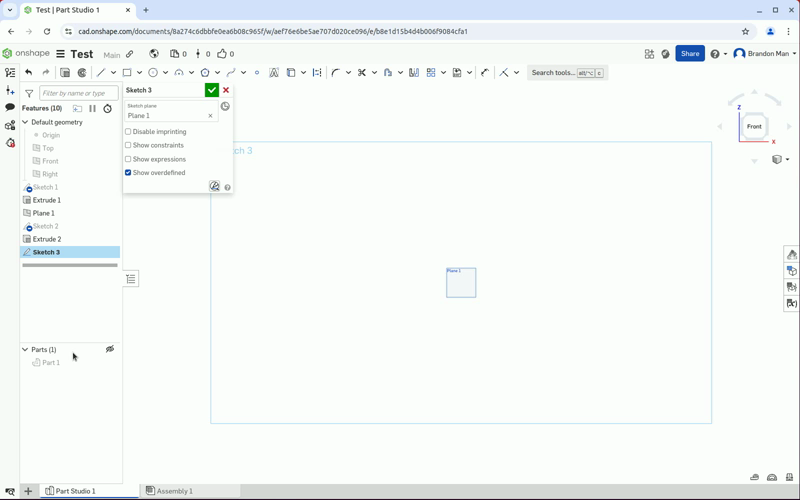
key(l)
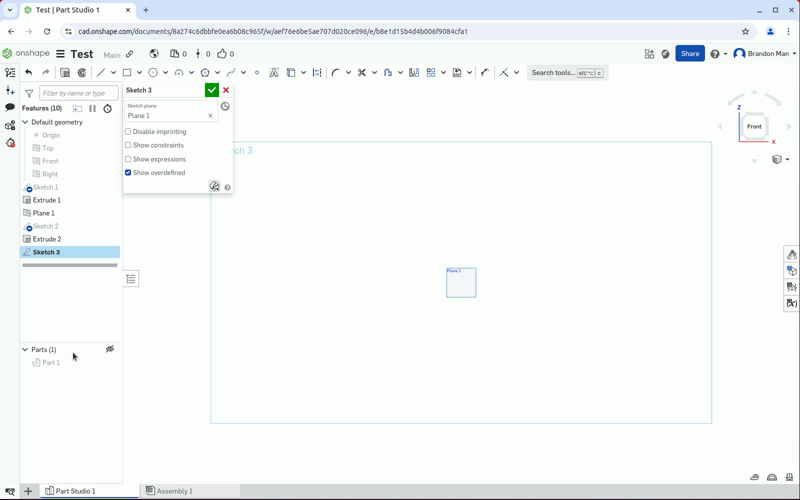
key_down(shift)
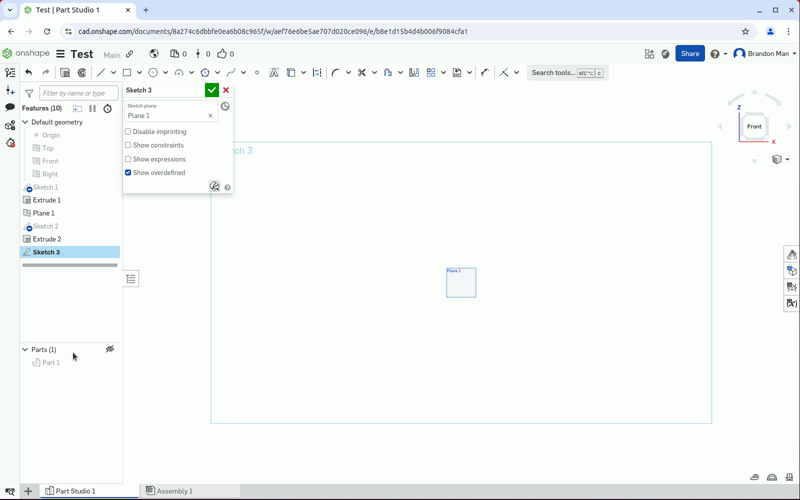
mouse_move(460, 254)
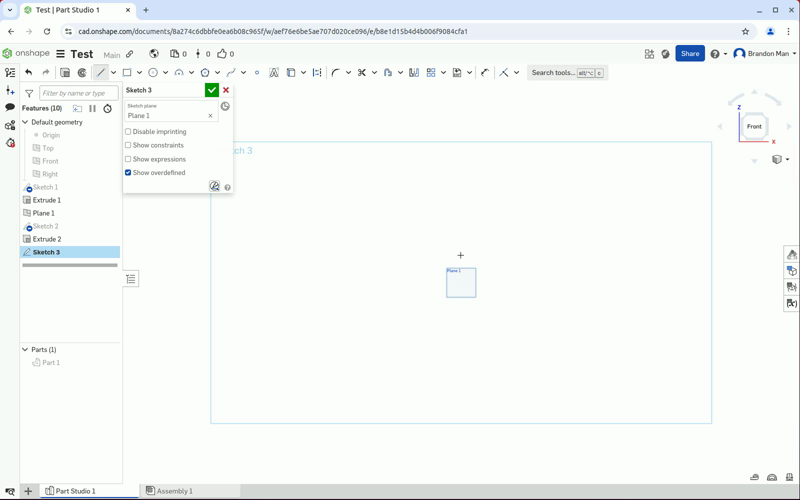
click(460, 254)
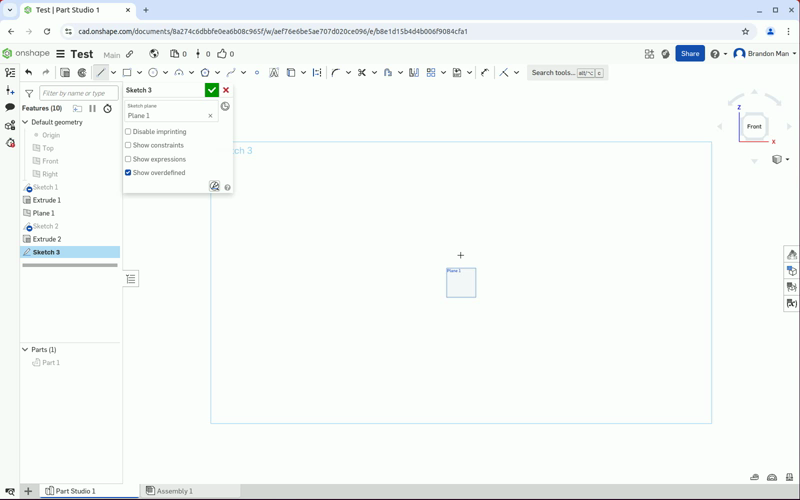
key_up(shift)
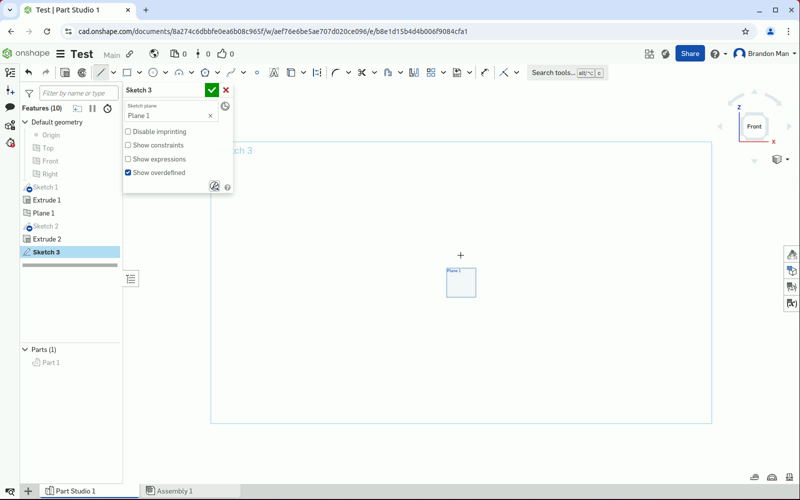
key_down(shift)
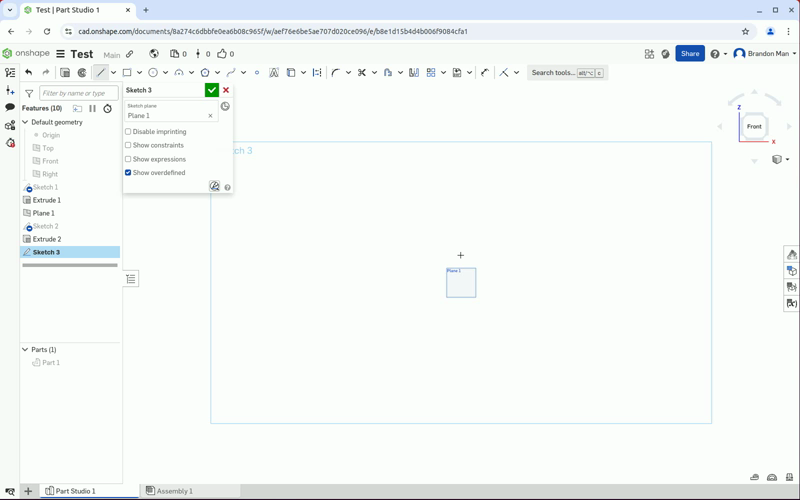
mouse_move(490, 254)
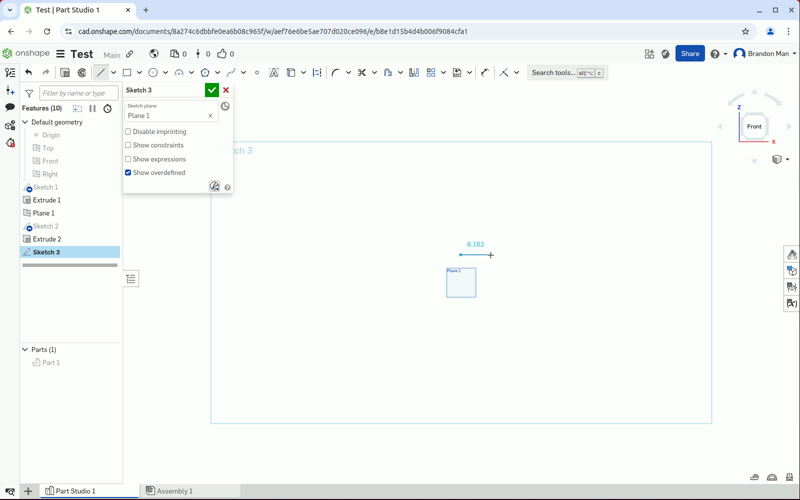
mouse_move(503, 254)
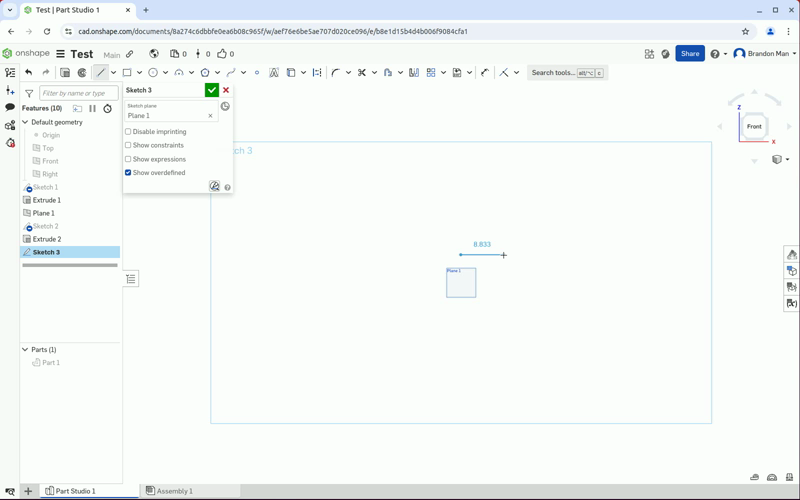
click(503, 254)
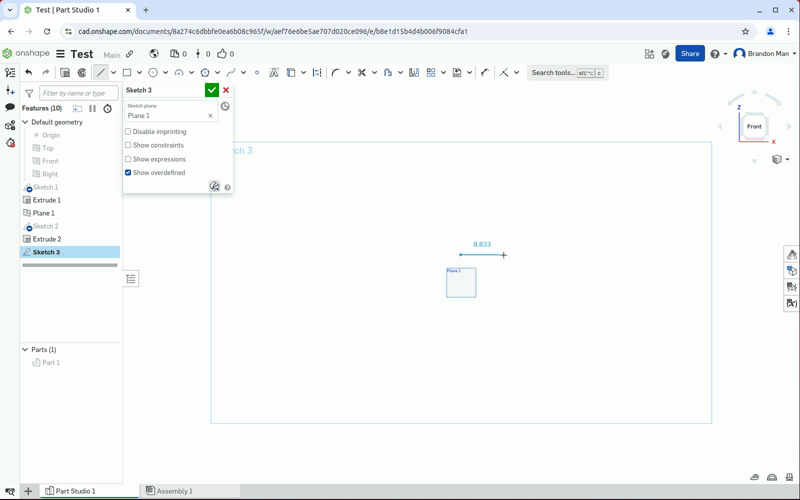
key_up(shift)
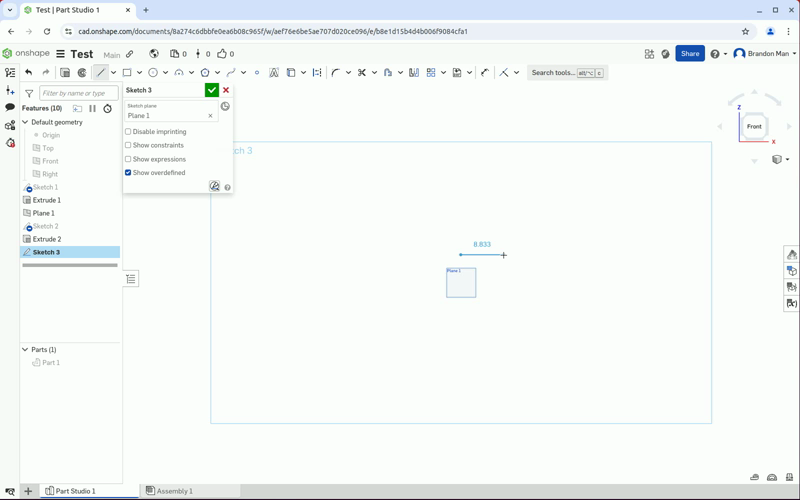
key_down(shift)
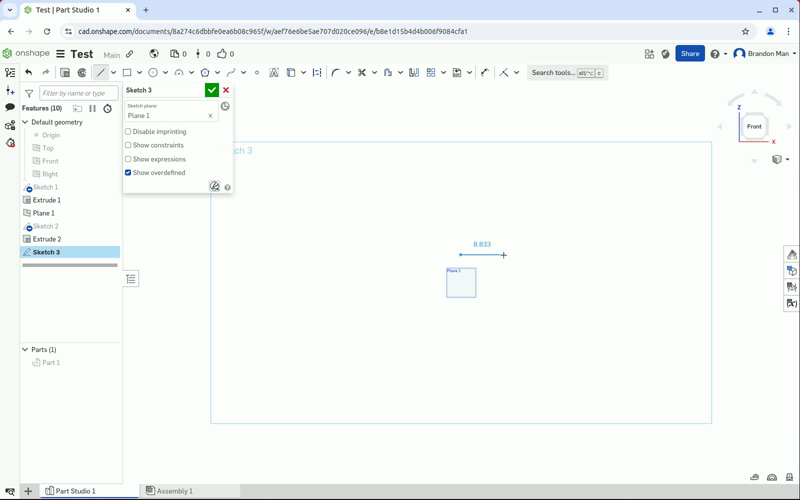
mouse_move(533, 254)
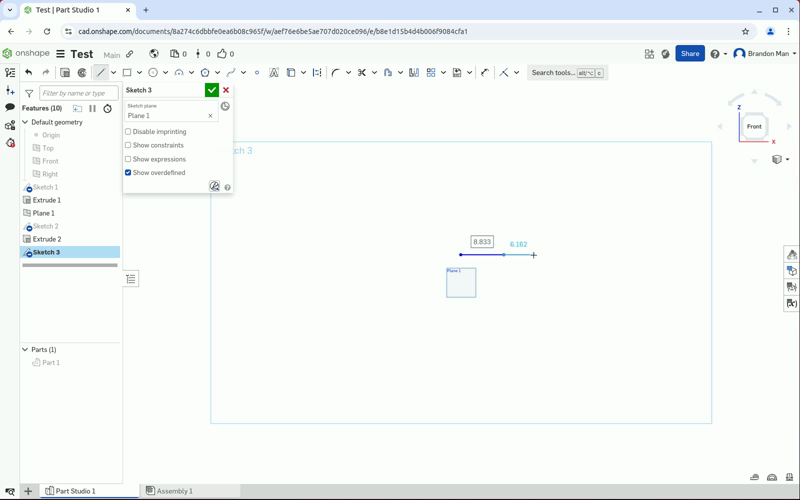
mouse_move(503, 211)
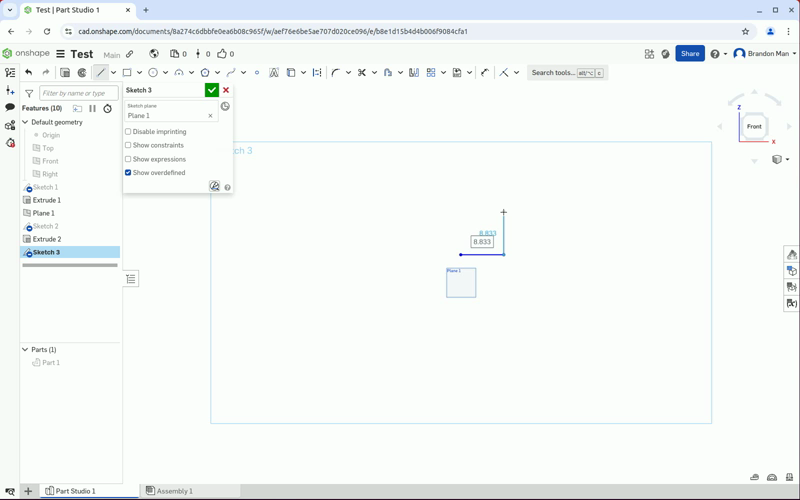
click(503, 211)
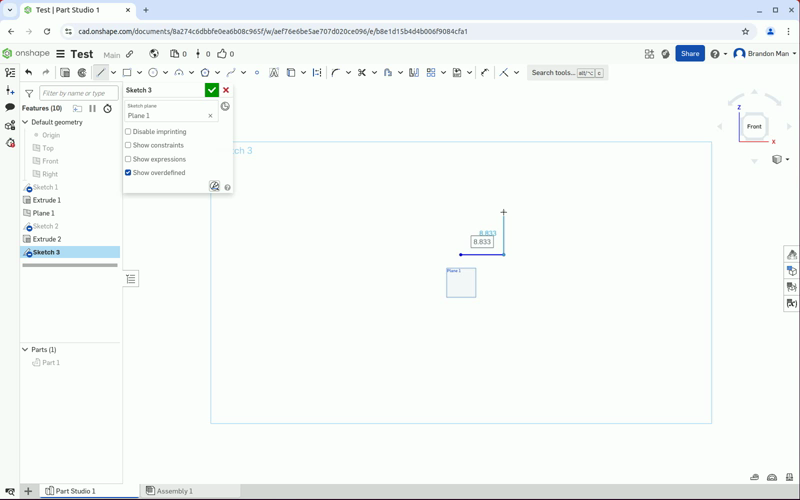
key_up(shift)
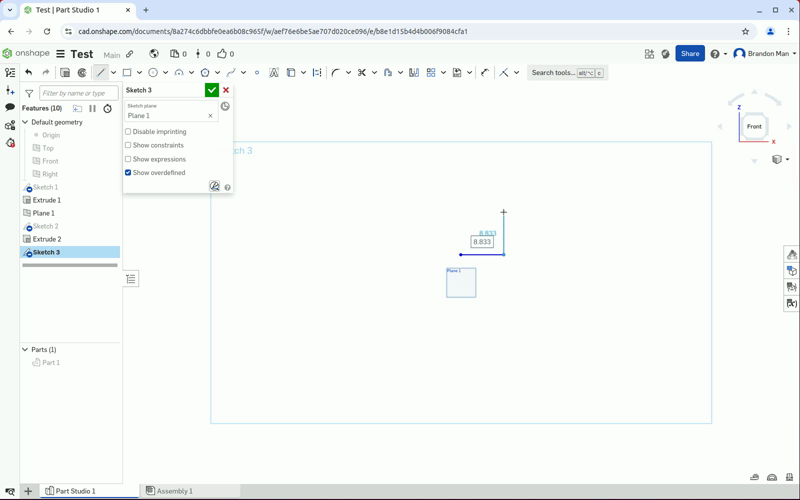
key_down(shift)
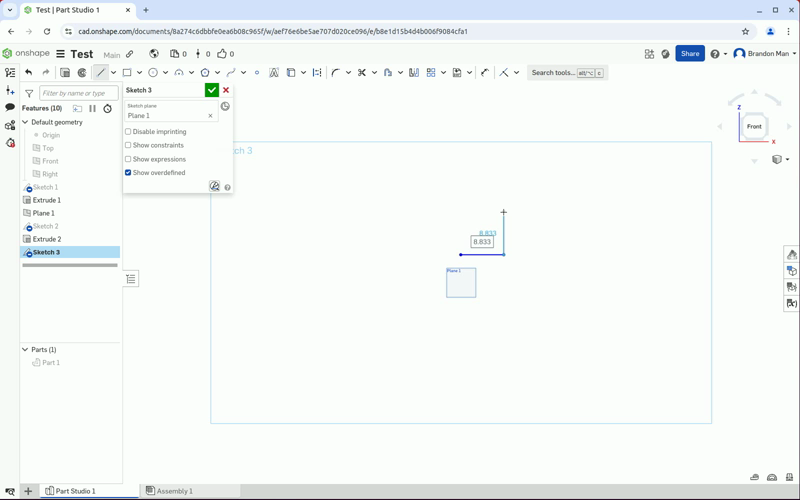
mouse_move(533, 211)
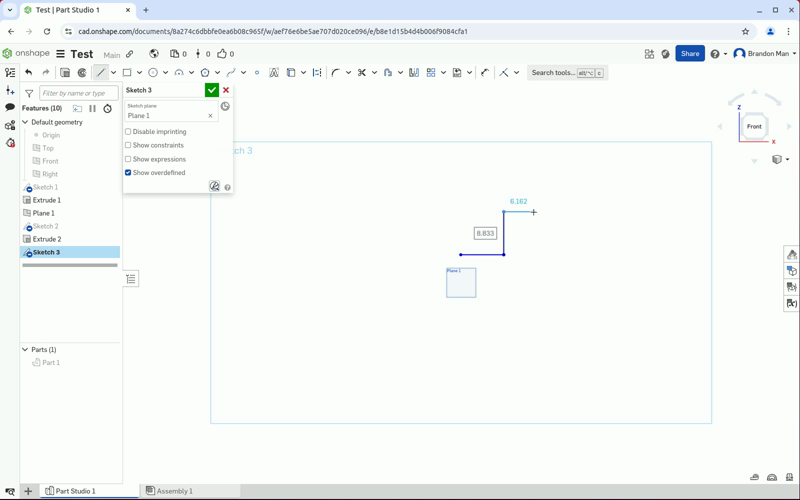
mouse_move(460, 211)
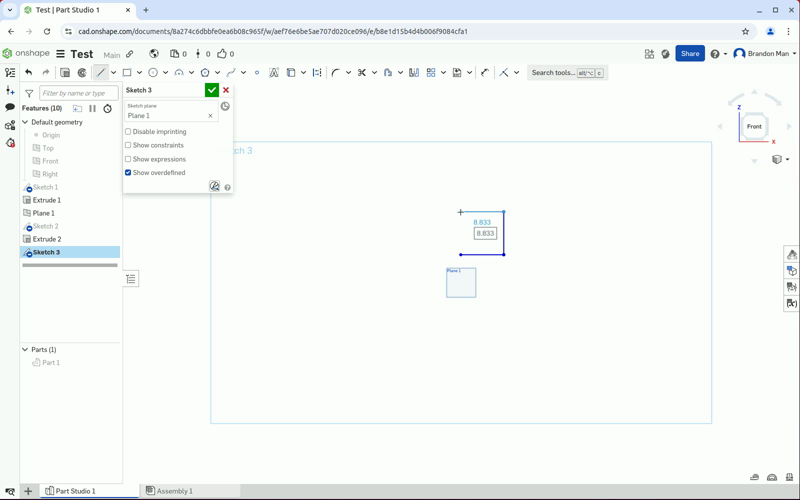
click(460, 211)
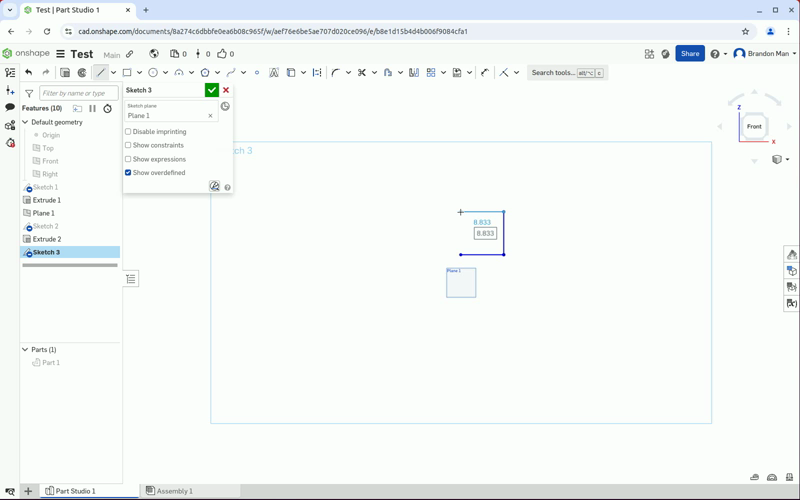
key_up(shift)
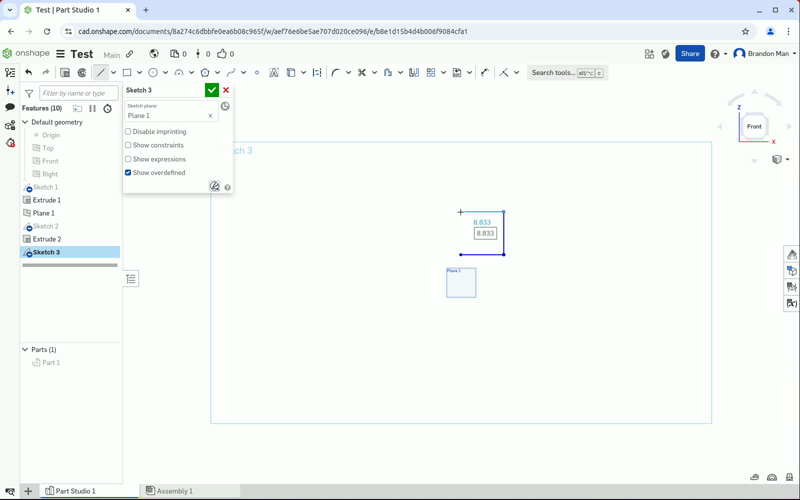
mouse_move(490, 211)
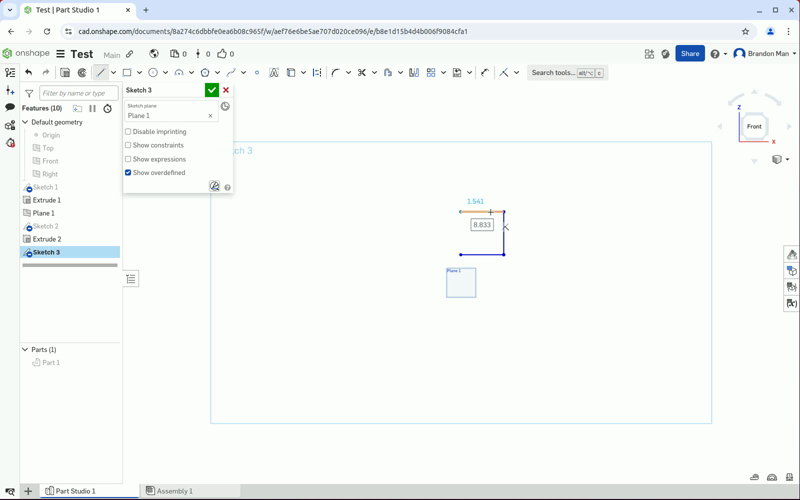
key_down(shift)
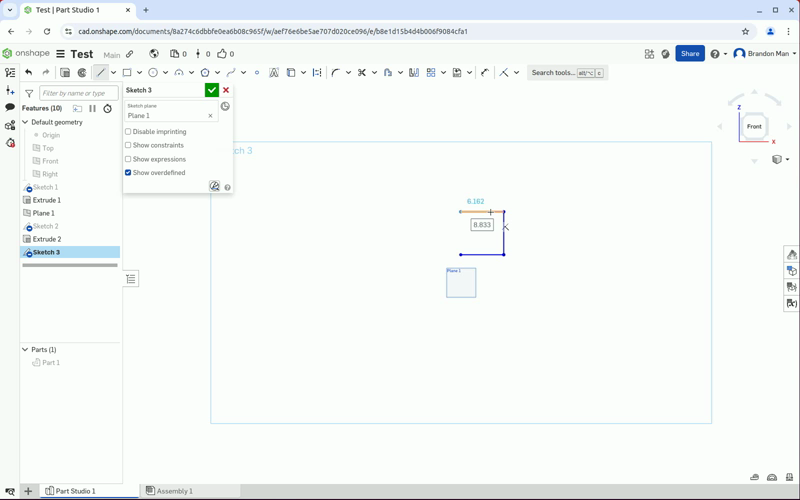
mouse_move(460, 254)
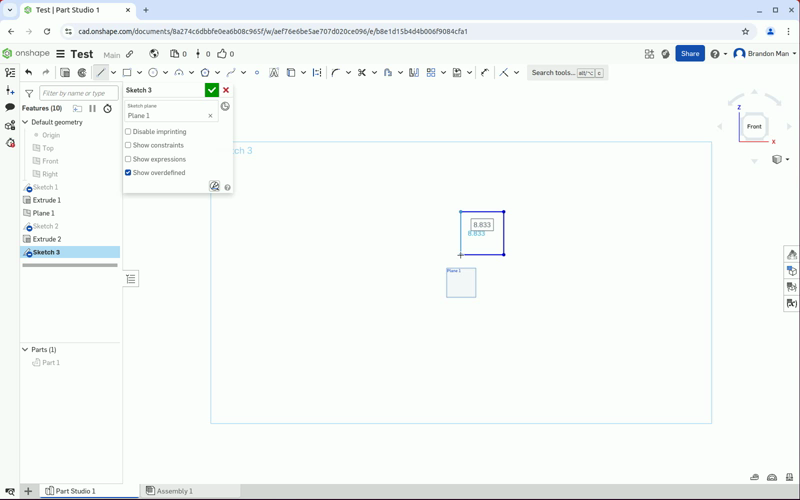
key_up(shift)
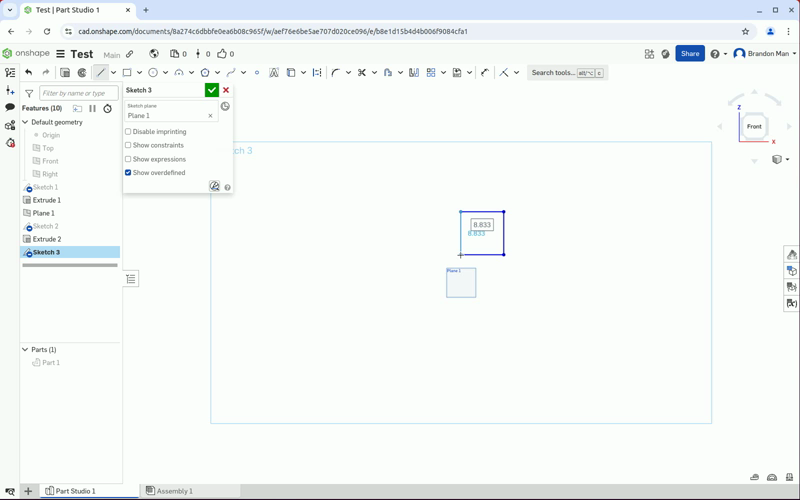
click(460, 254)
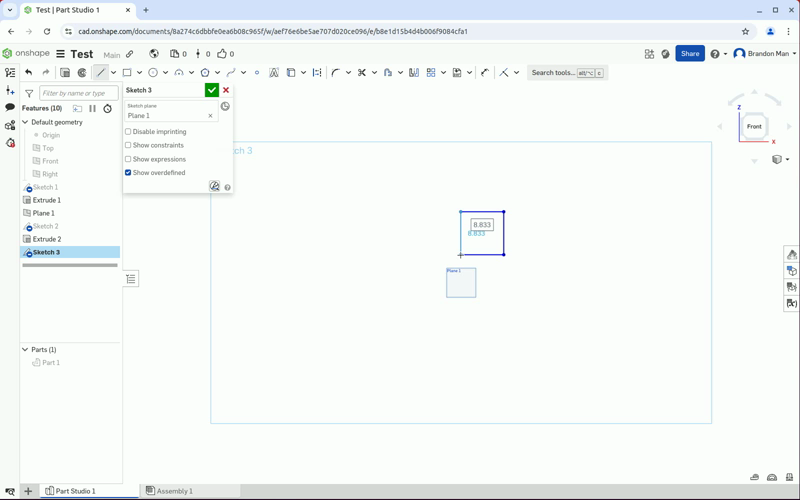
key(esc)
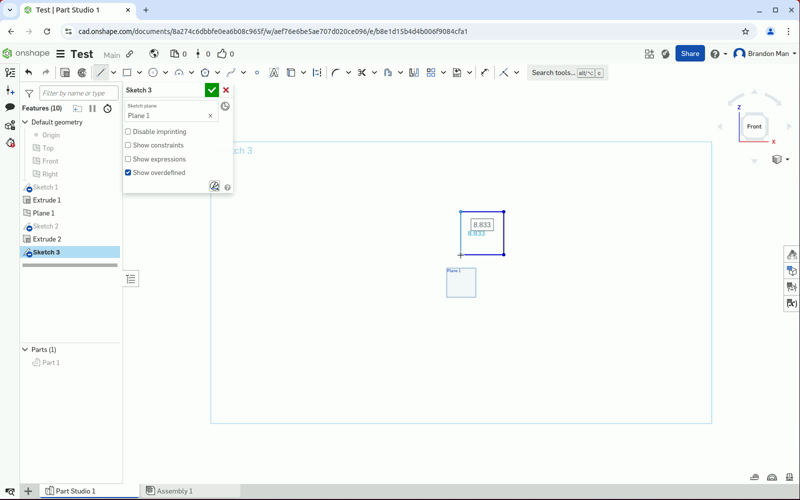
mouse_move(480, 216)
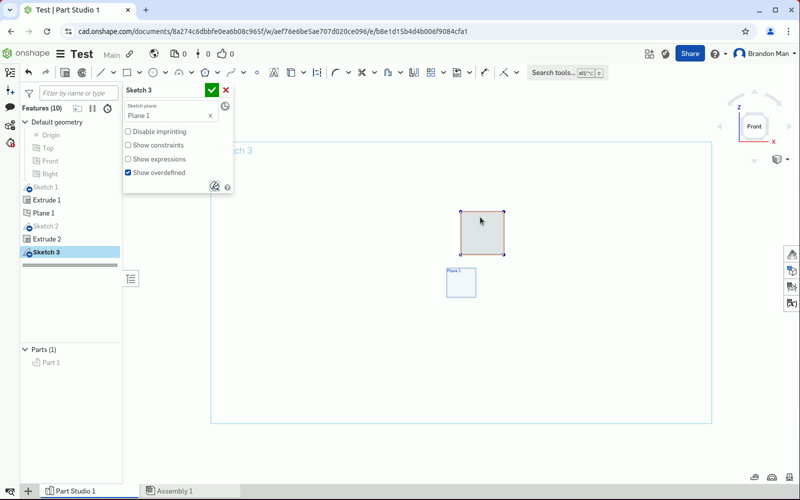
click(480, 216)
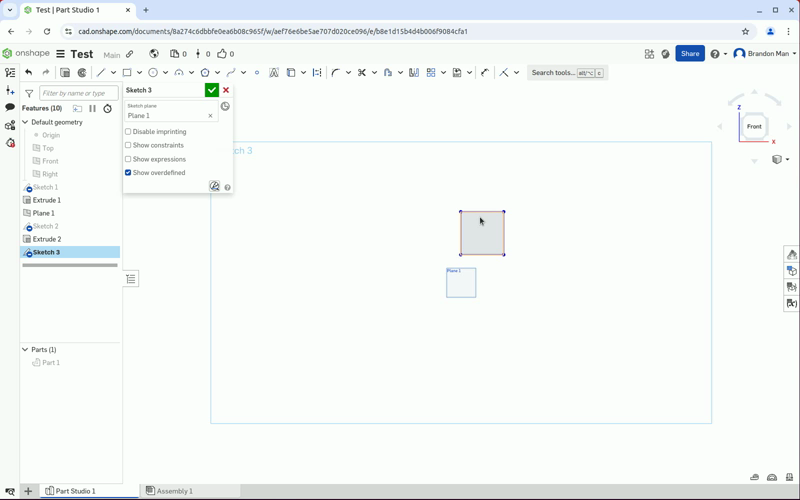
mouse_move(73, 352)
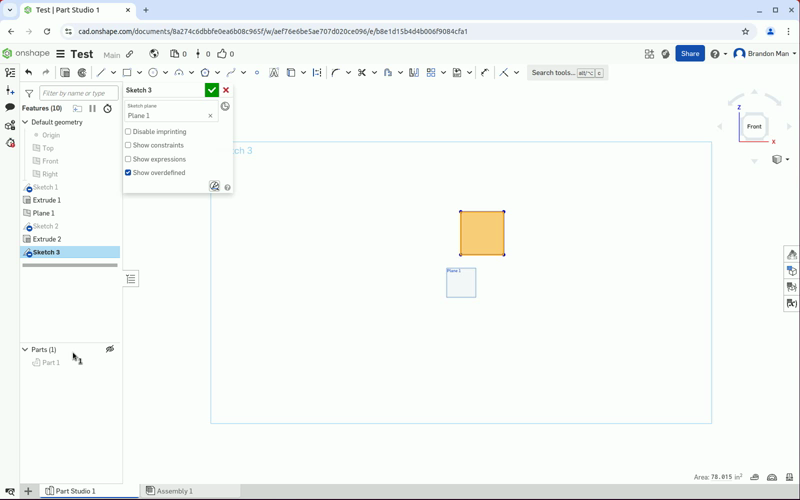
key(shift+y)
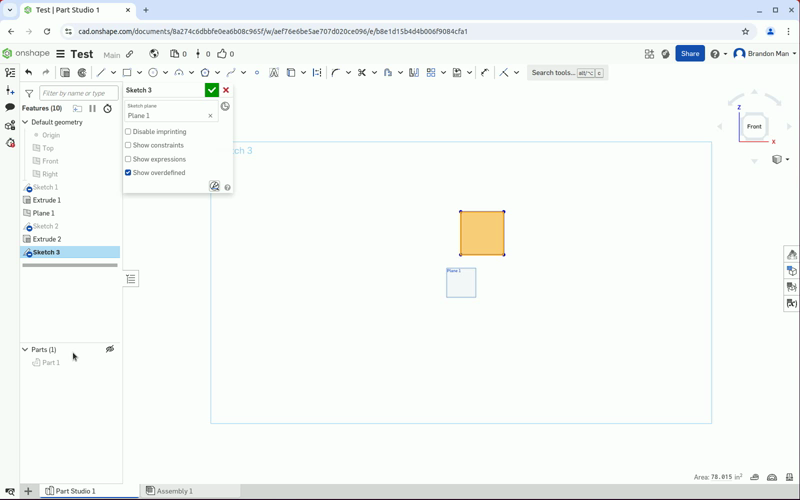
key(shift+e)
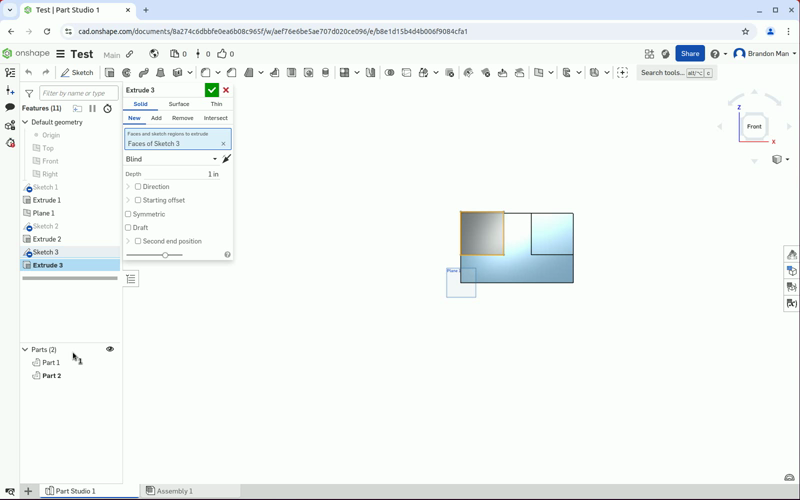
mouse_move(143, 106)
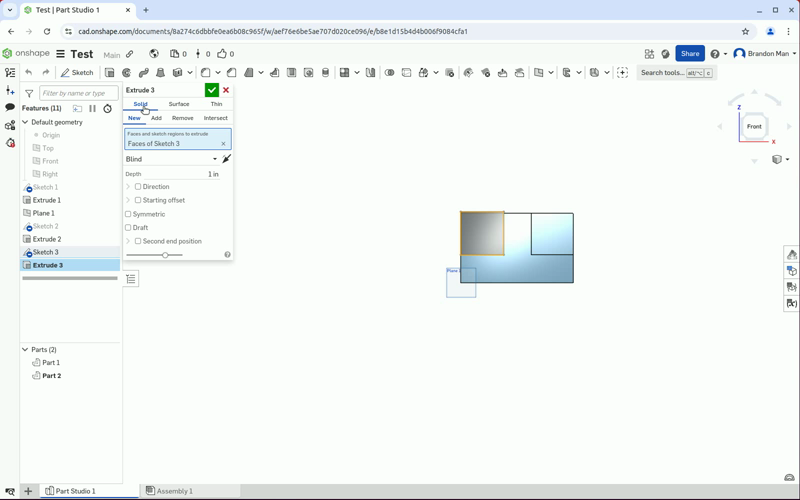
click(143, 106)
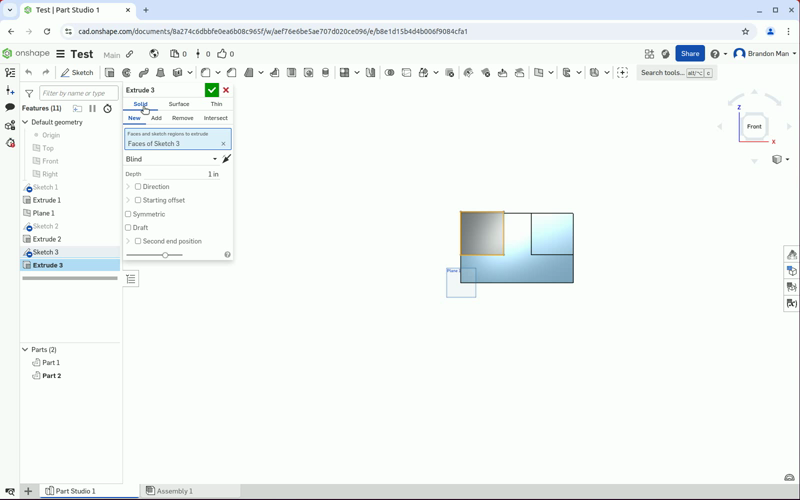
mouse_move(186, 120)
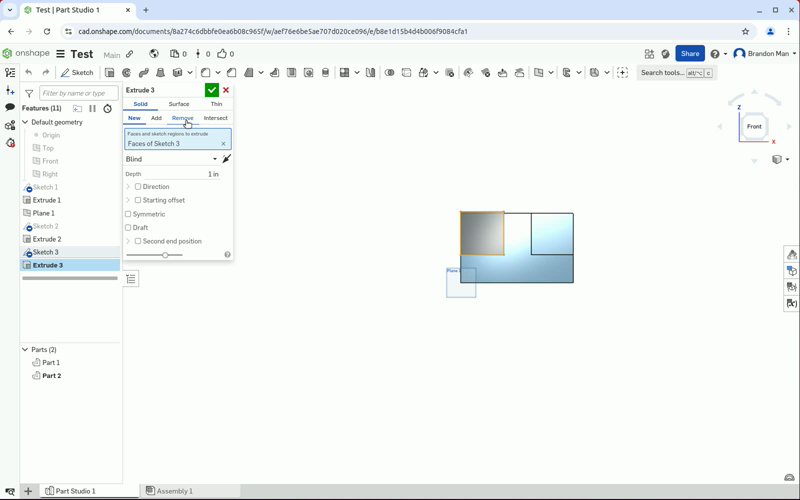
click(186, 120)
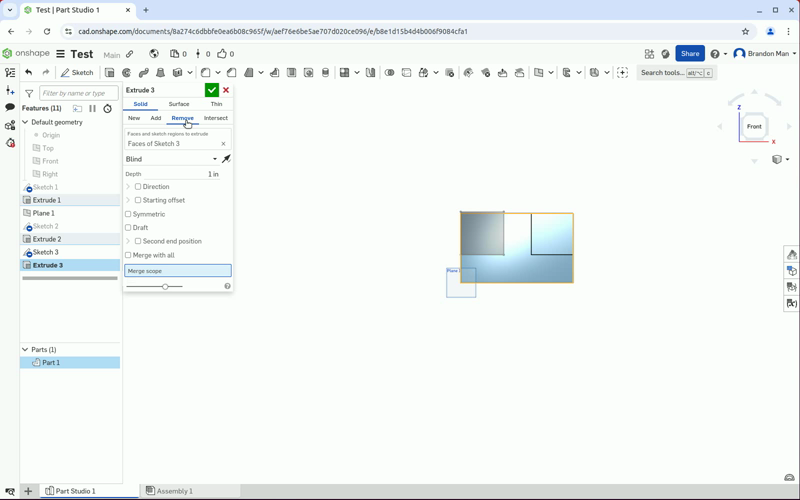
key(tab, 4)
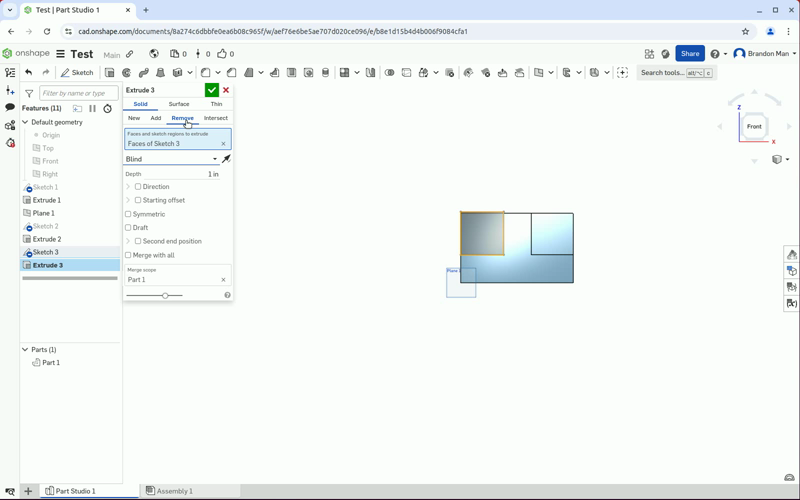
text(8.666)
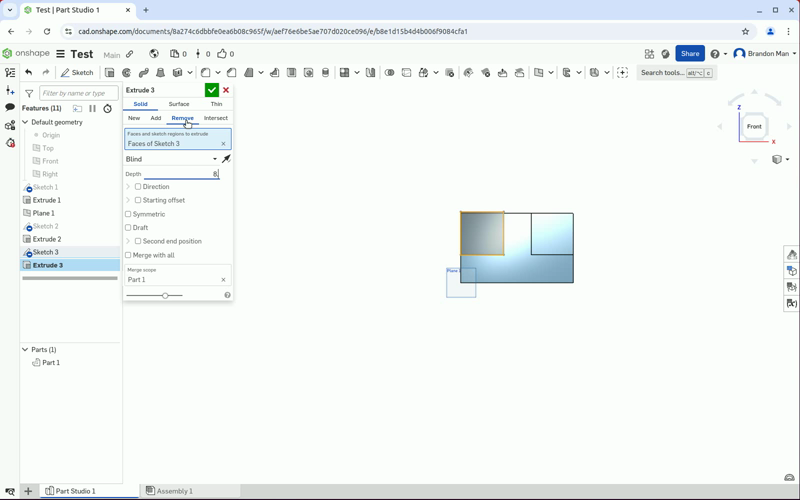
key(tab, 6)
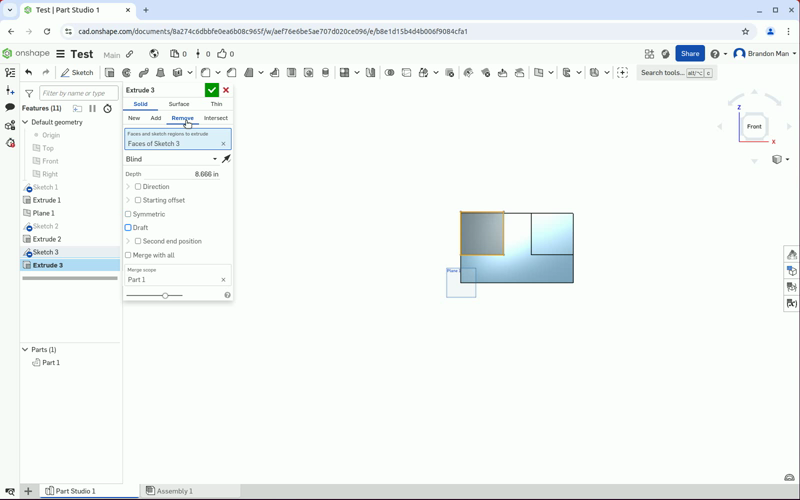
key(space)
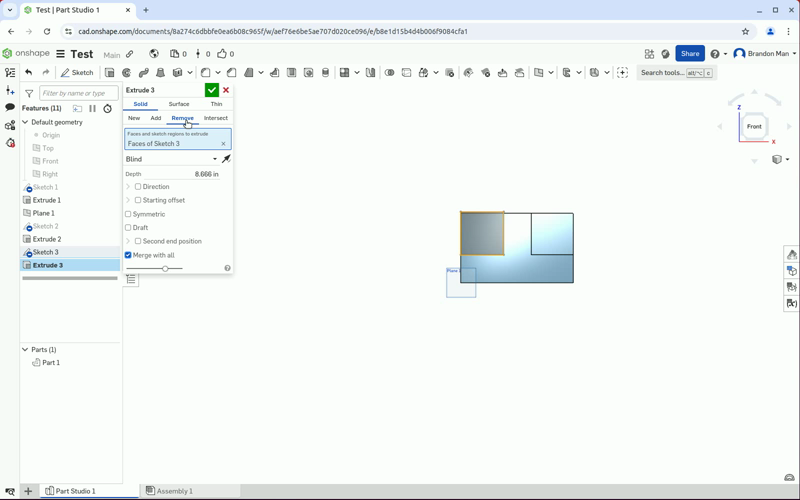
key(enter)
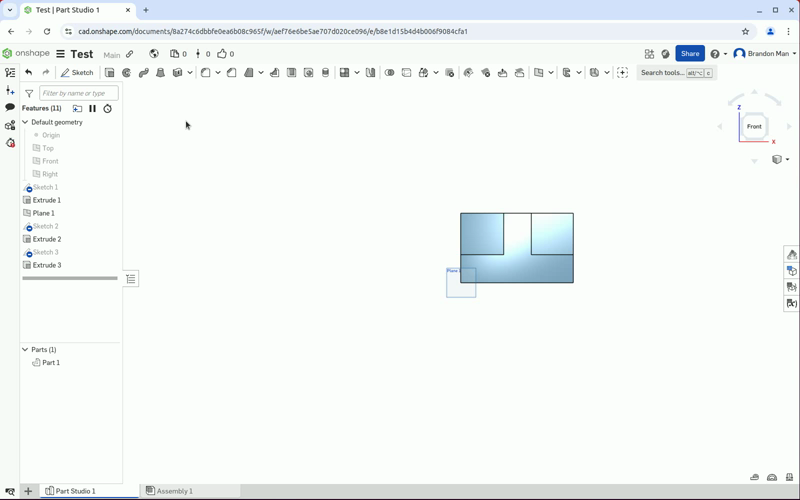
key(shift+h)
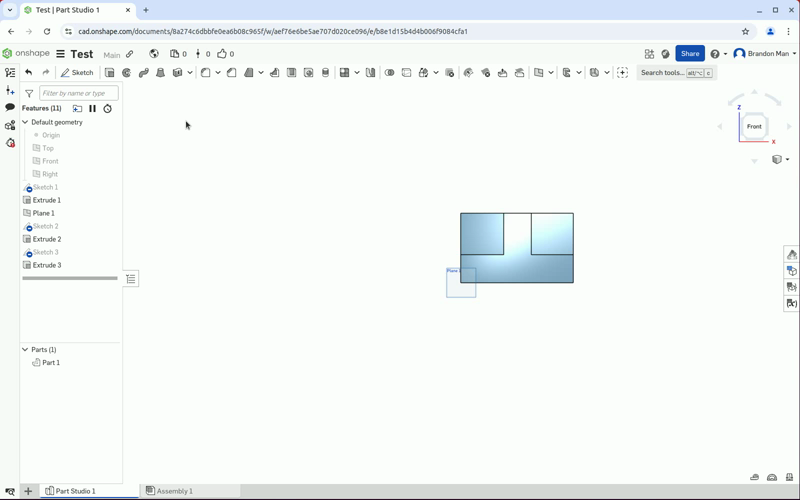
key(shift+h)
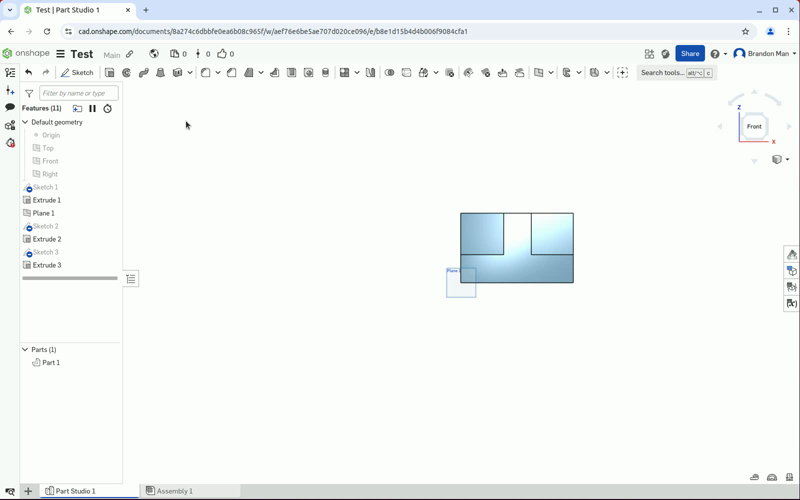
mouse_move(73, 189)
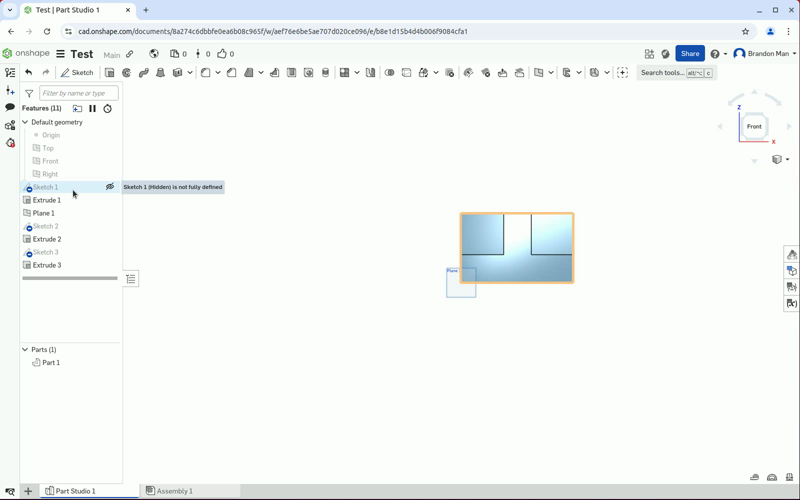
click(73, 189)
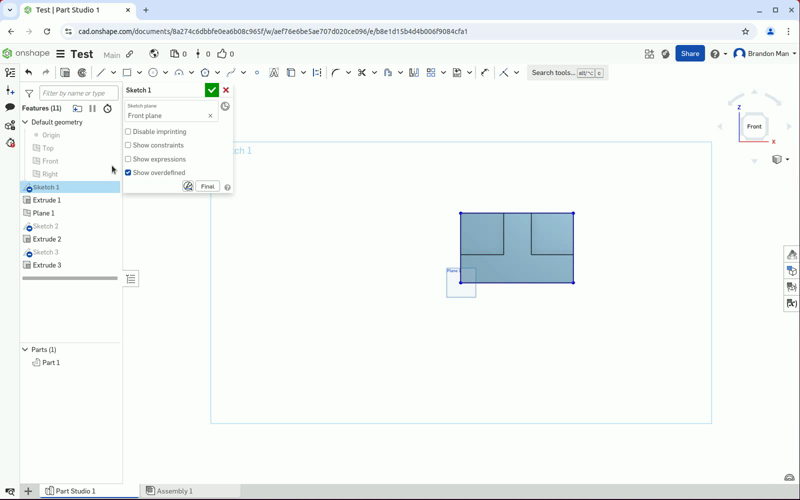
mouse_move(229, 92)
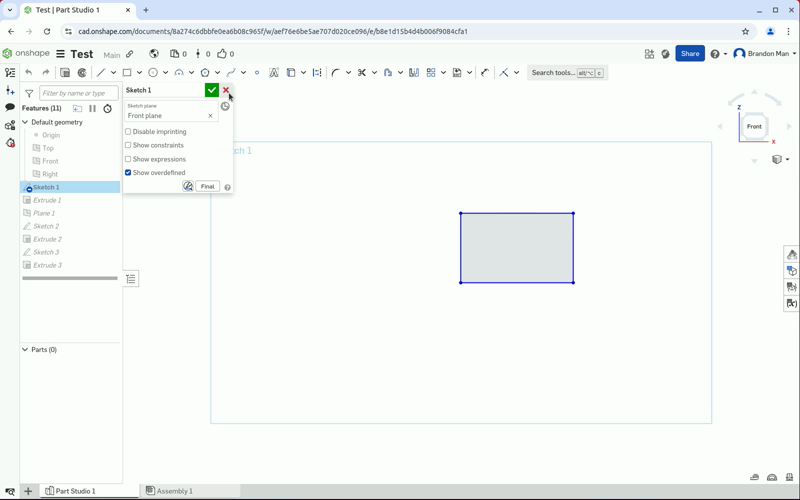
click(229, 92)
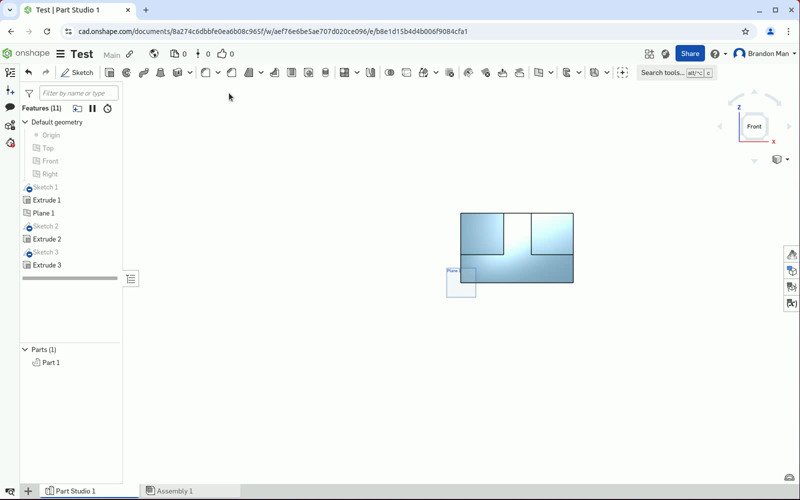
mouse_move(73, 352)
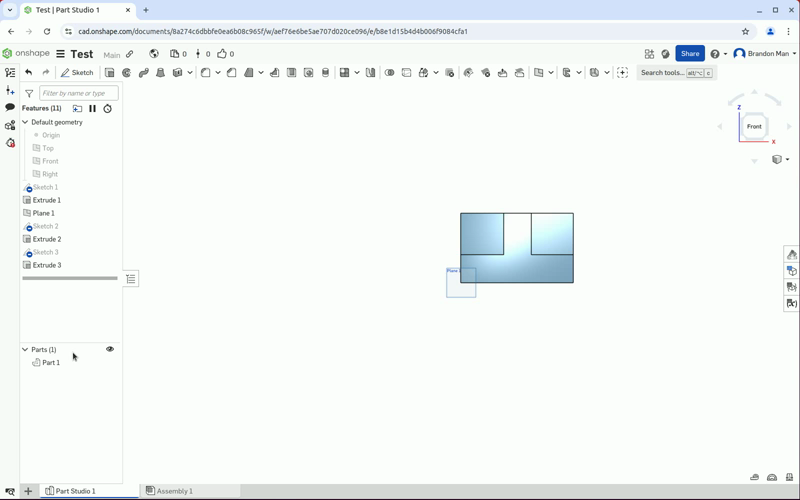
key(y)
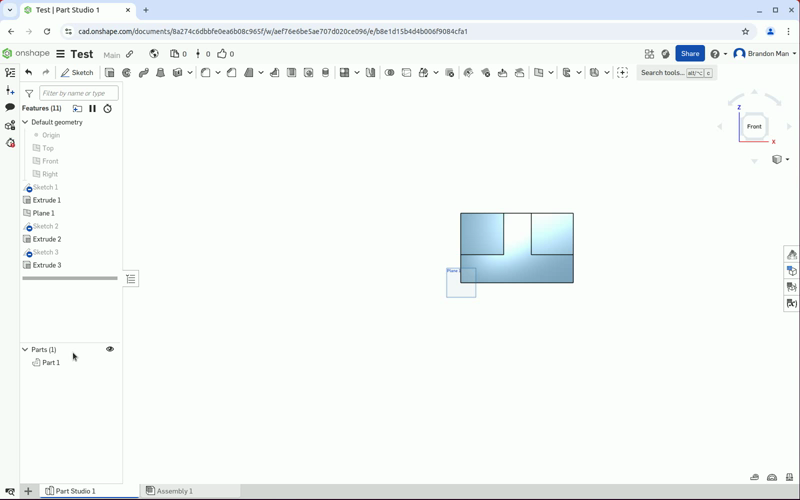
key(shift+p)
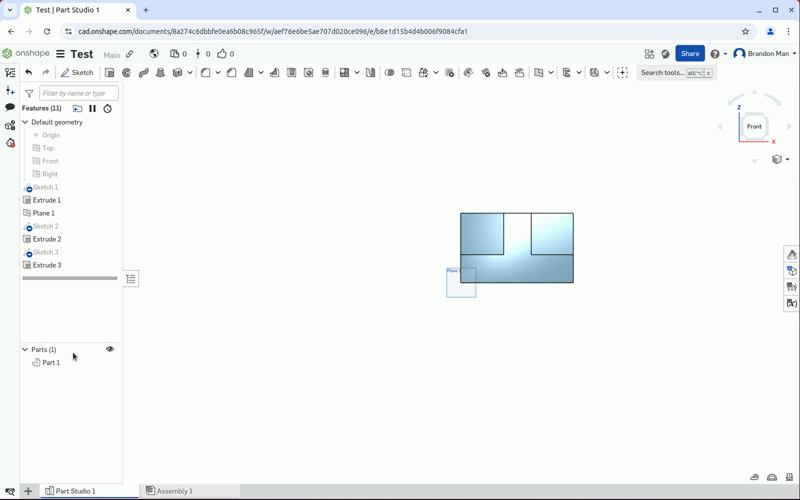
key(space)
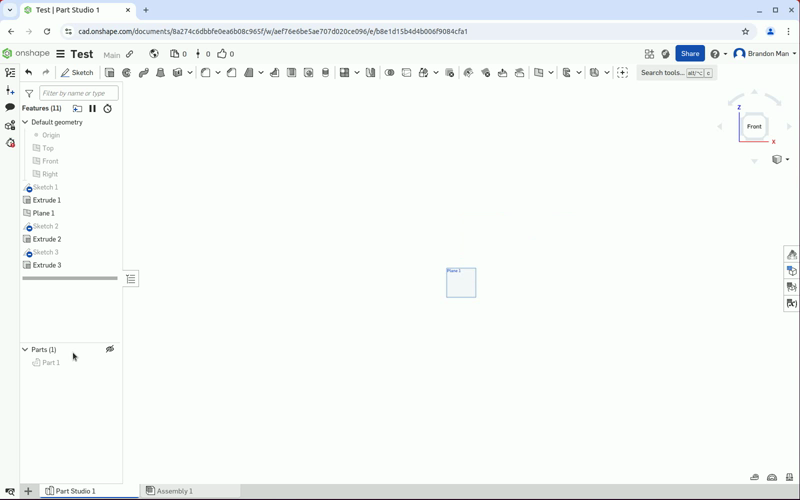
key_down(shift)
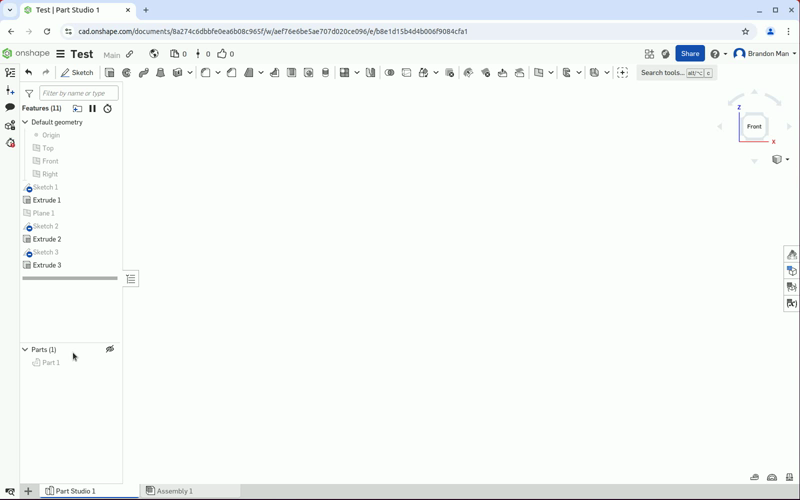
key(left)
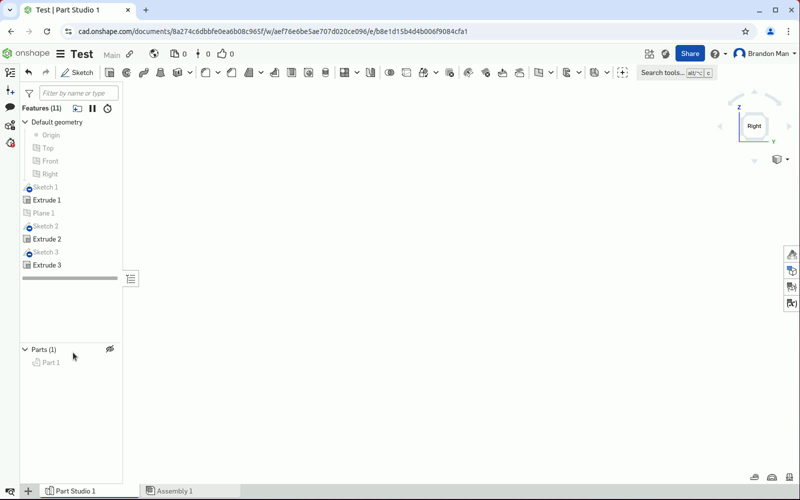
key_up(shift)
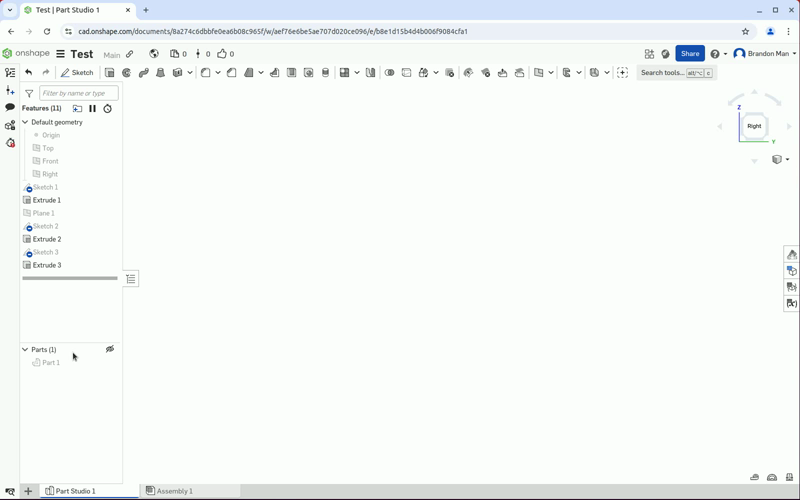
mouse_move(73, 352)
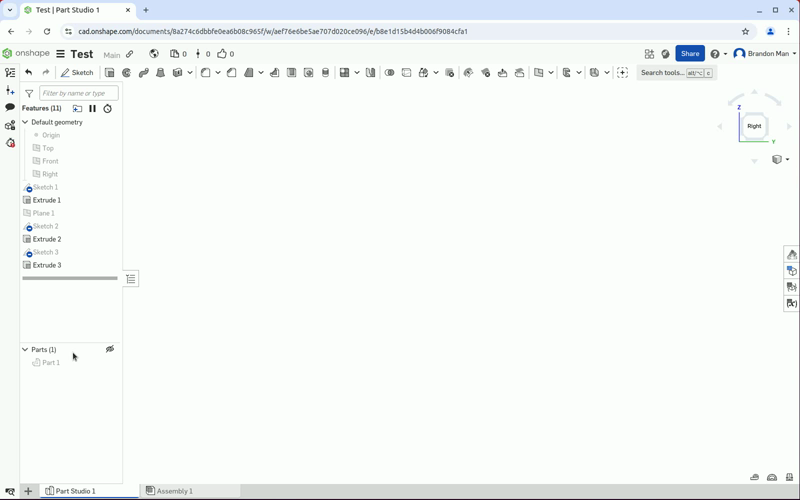
key(shift+y)
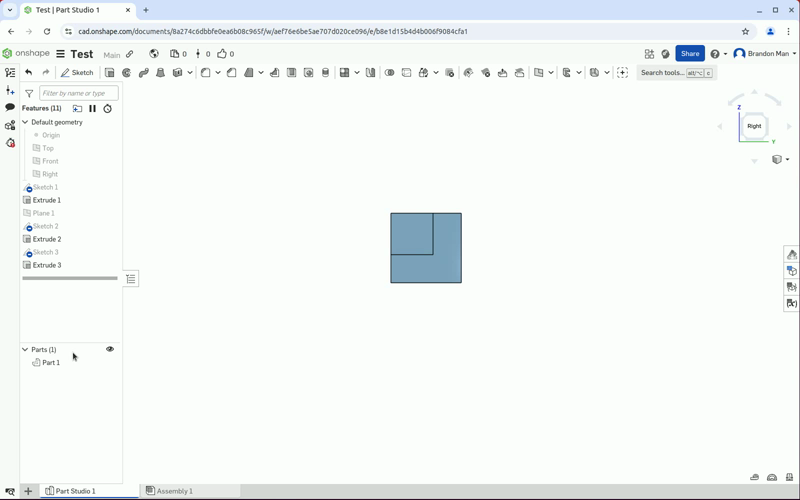
mouse_move(541, 75)
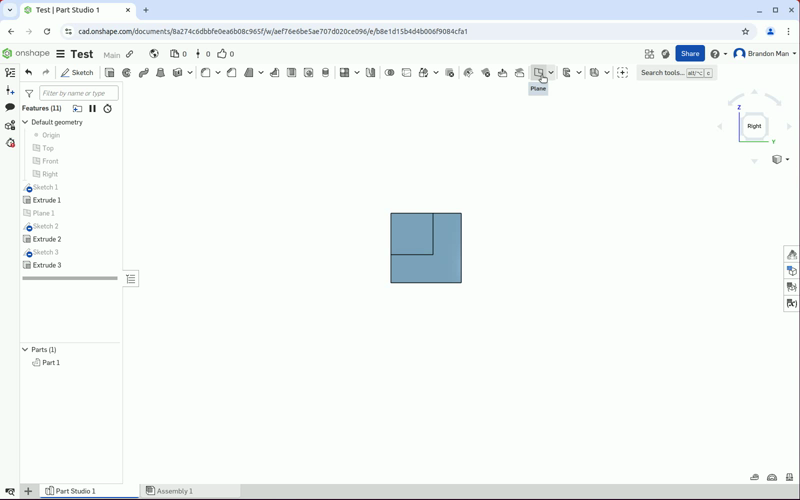
click(541, 75)
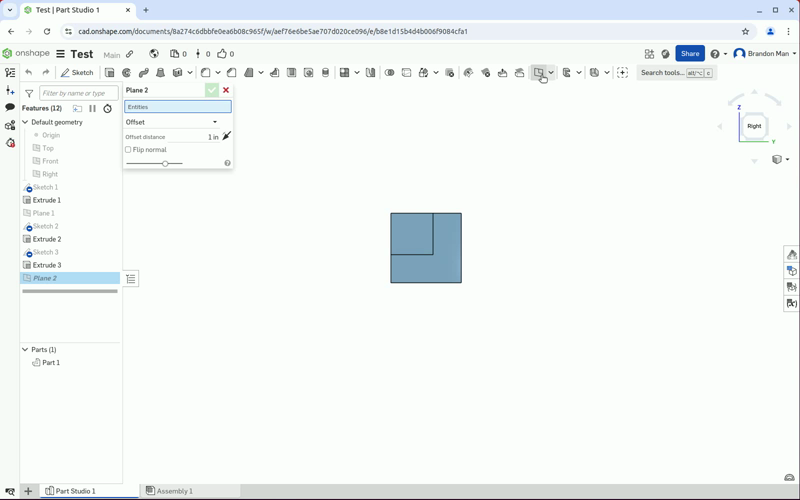
mouse_move(73, 176)
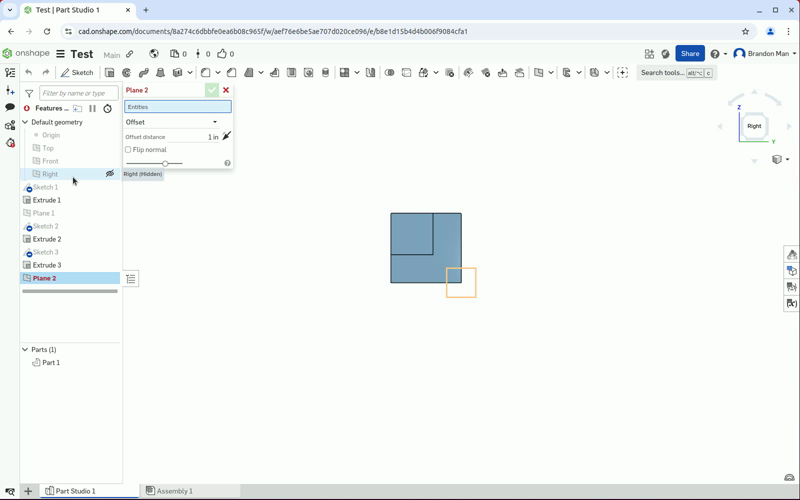
click(73, 176)
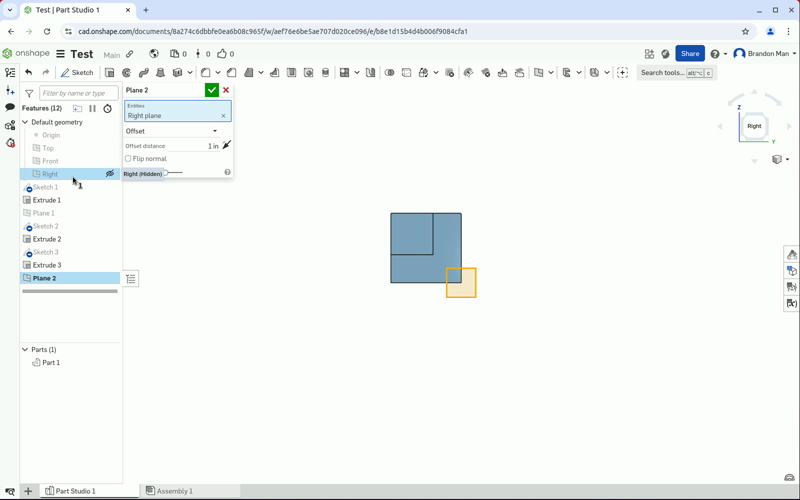
key(tab, 2)
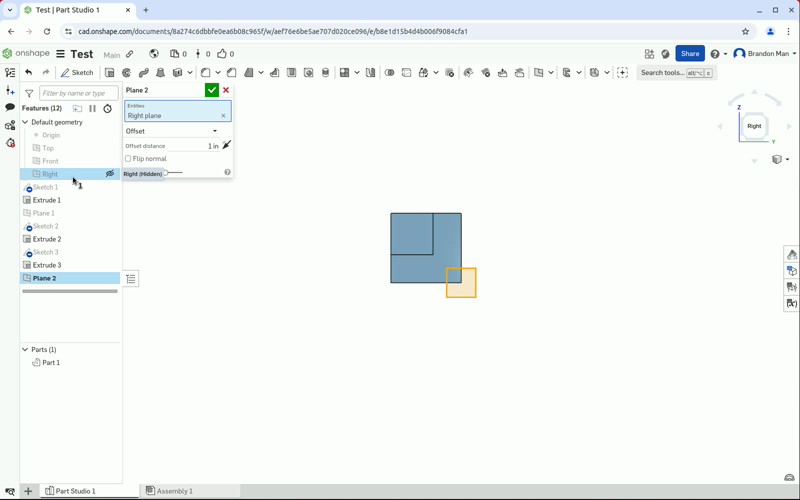
text(14.45)
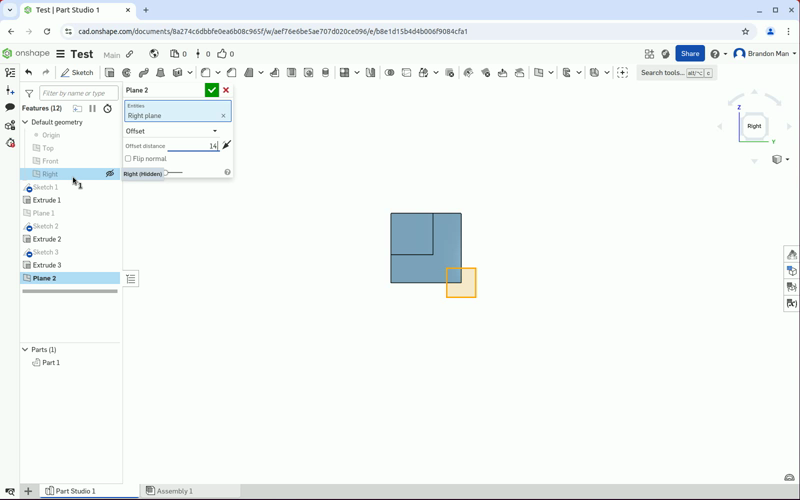
key(enter, 2)
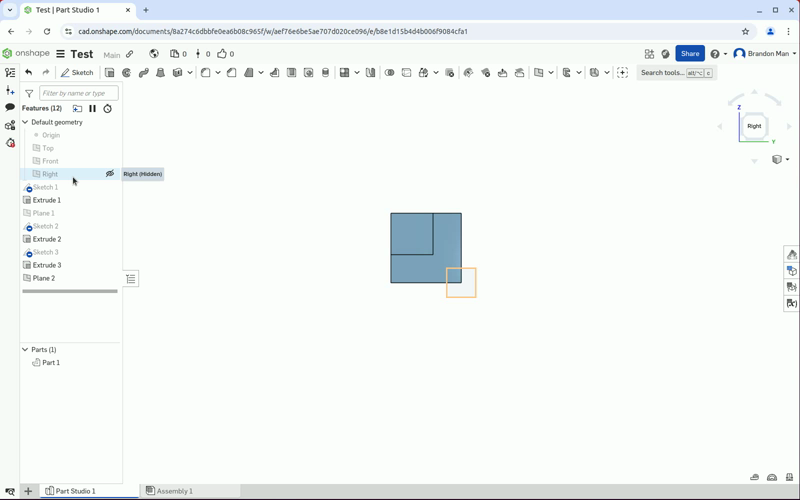
key(shift+s)
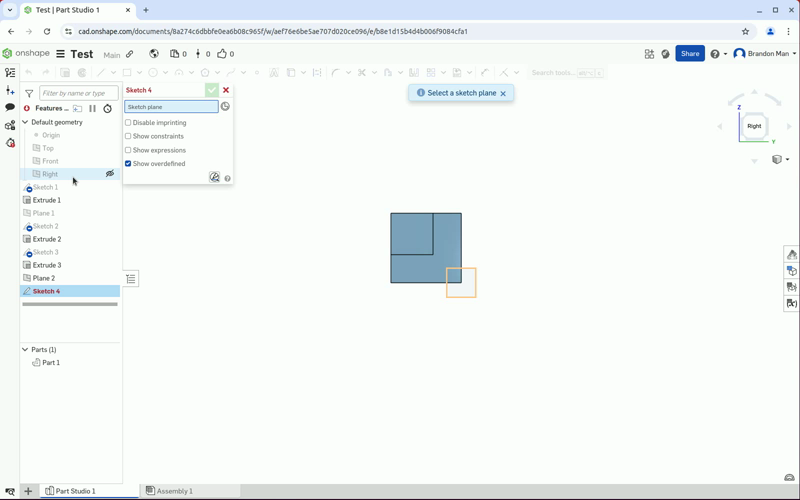
mouse_move(73, 280)
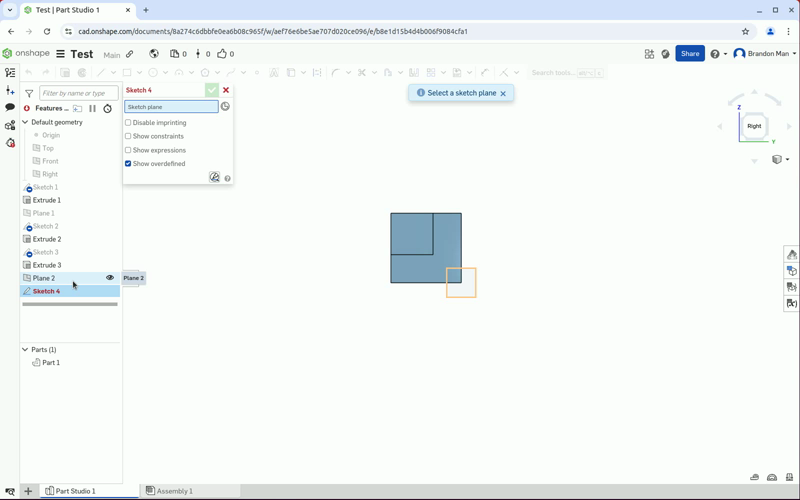
click(73, 280)
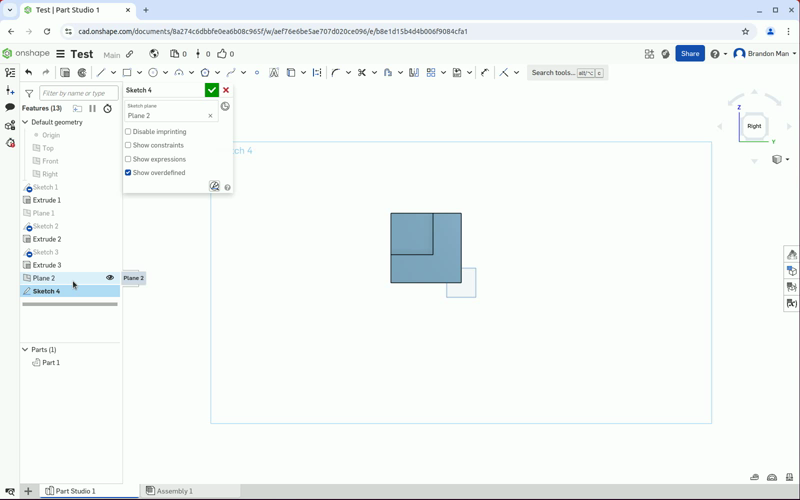
mouse_move(73, 352)
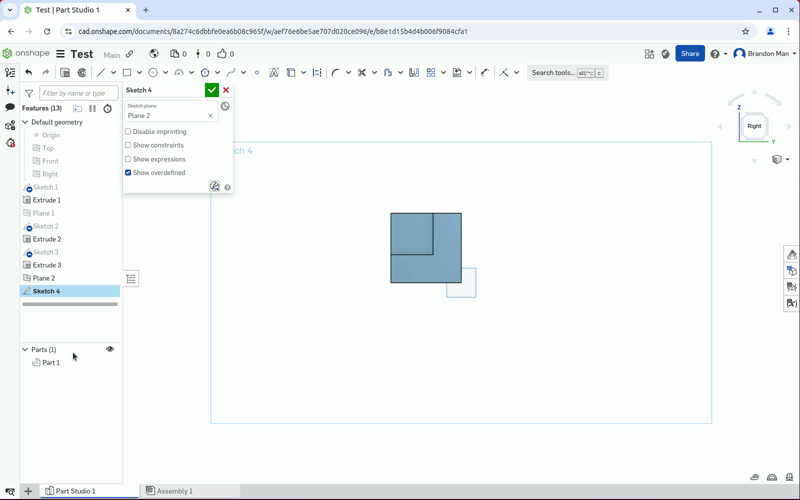
key(y)
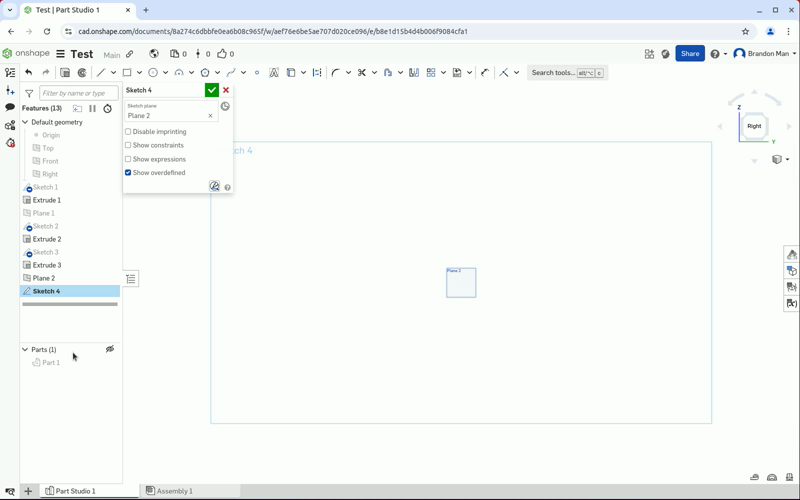
key(l)
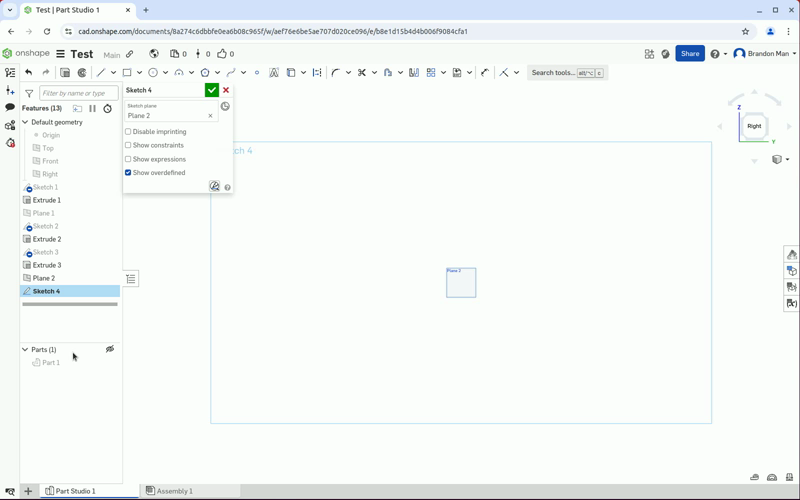
key_down(shift)
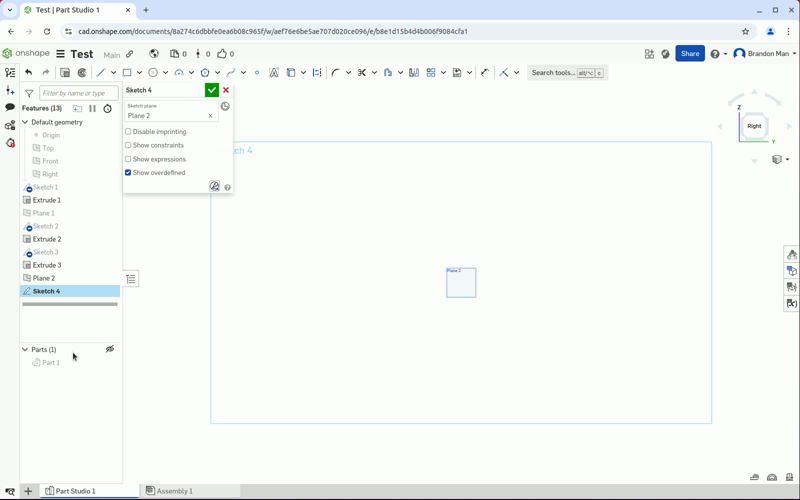
mouse_move(390, 254)
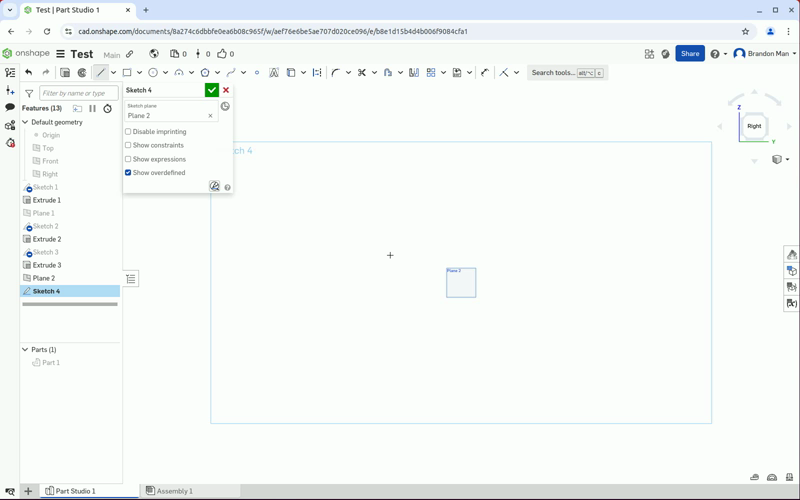
click(390, 254)
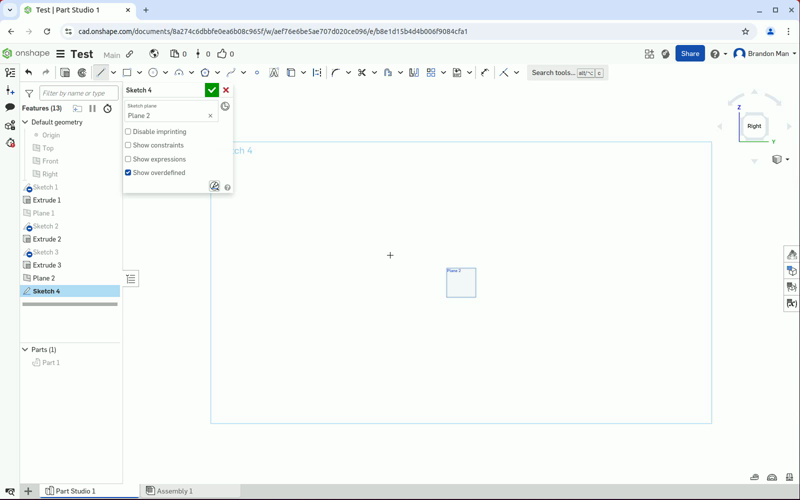
key_up(shift)
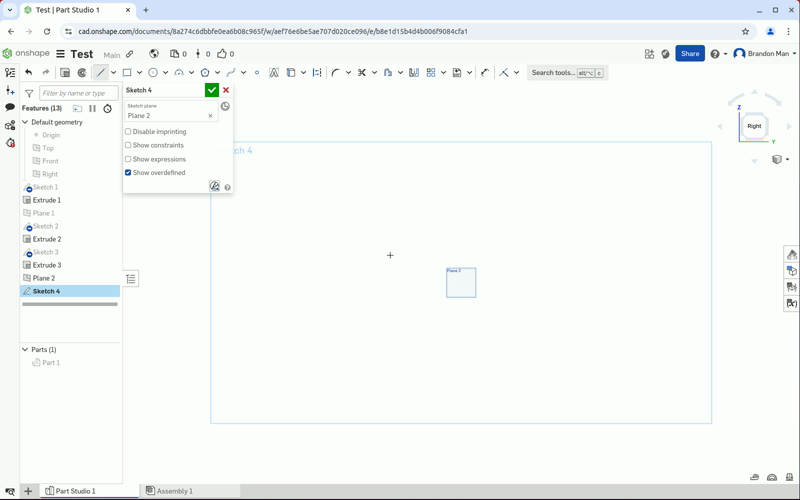
key_down(shift)
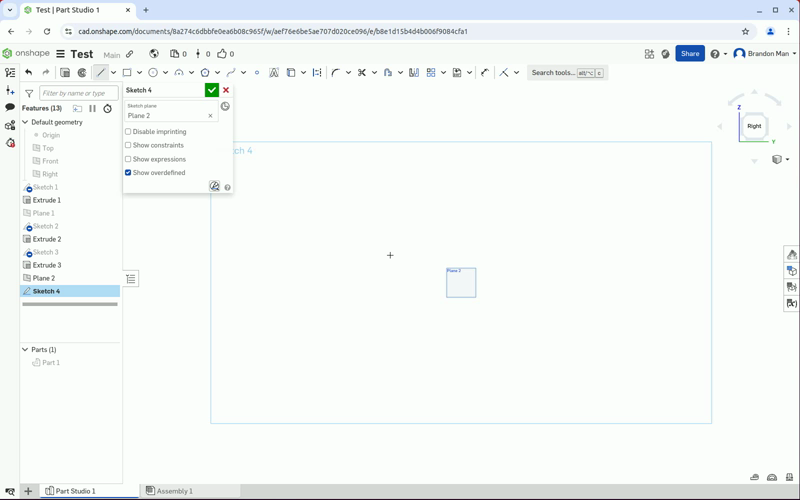
mouse_move(433, 211)
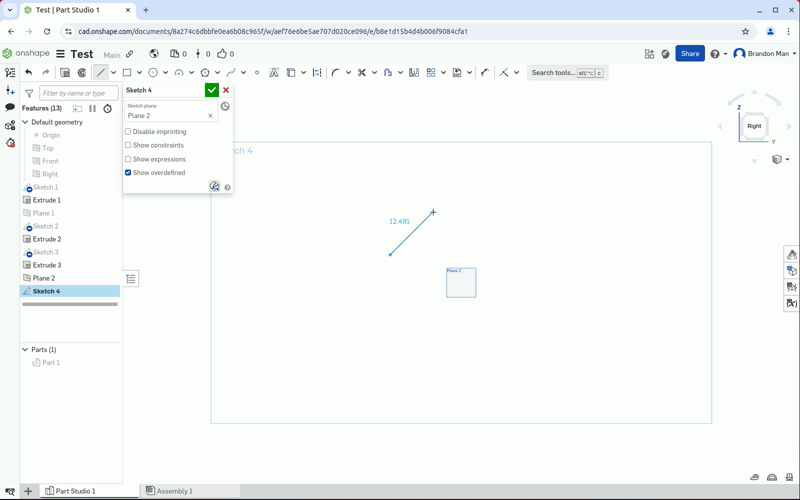
click(433, 211)
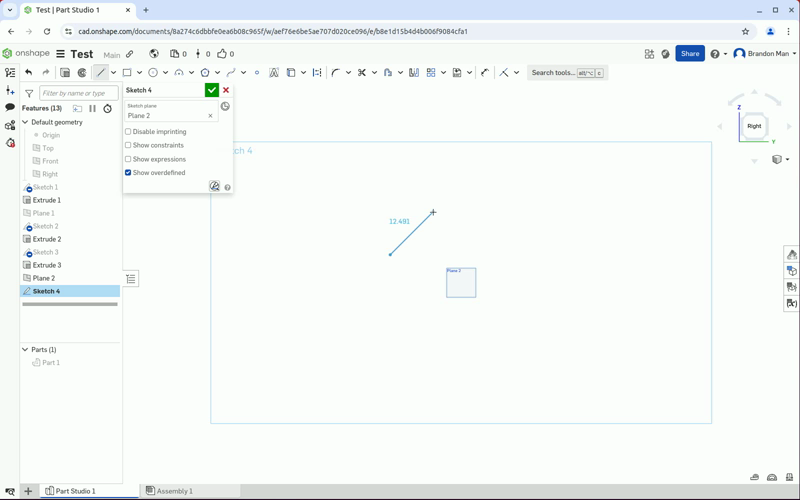
key_up(shift)
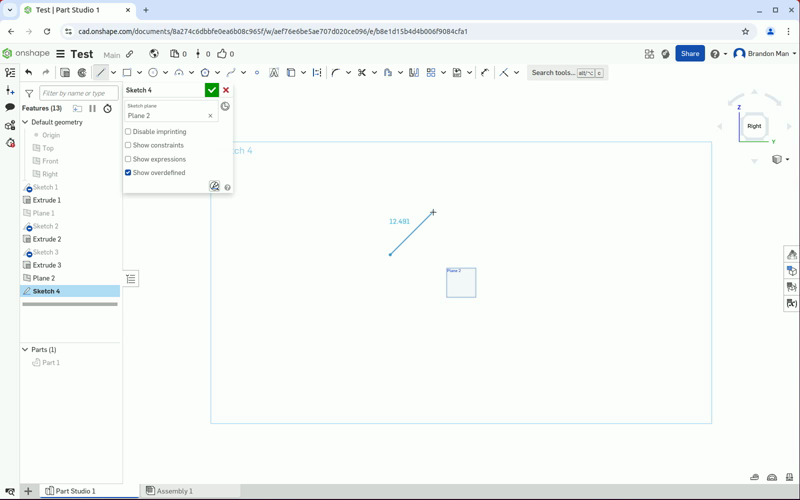
key_down(shift)
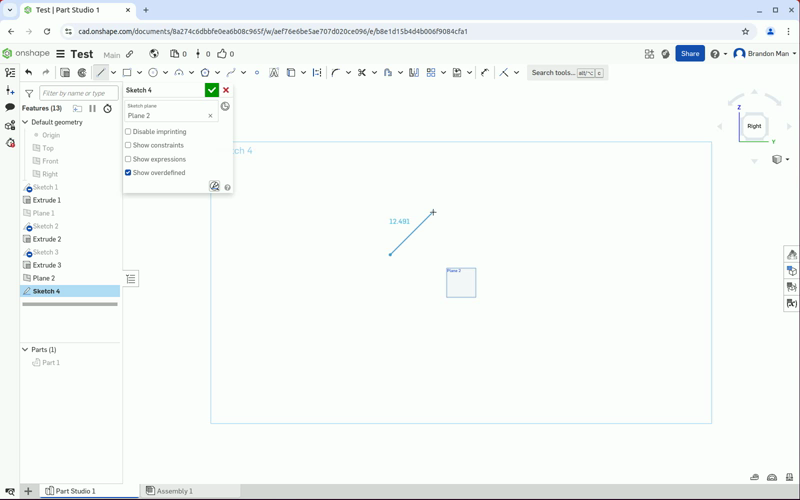
mouse_move(463, 211)
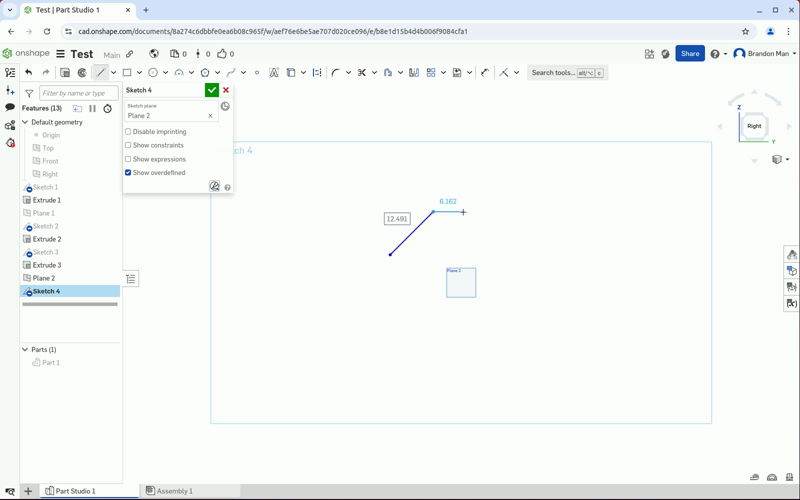
mouse_move(390, 211)
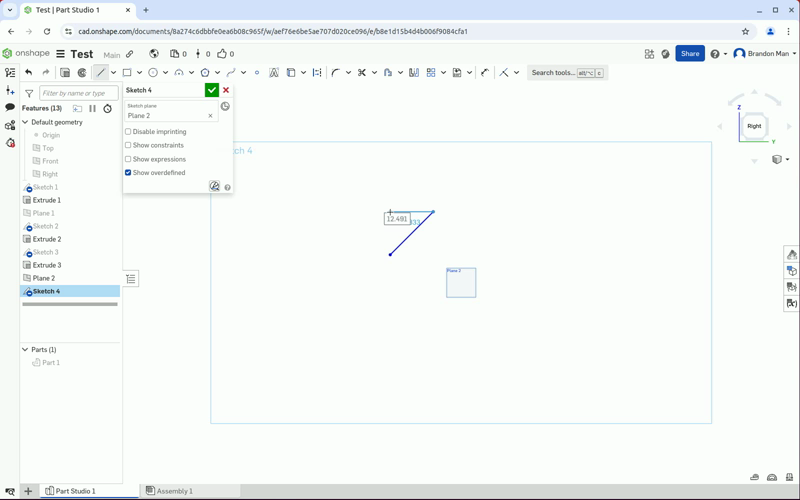
click(390, 211)
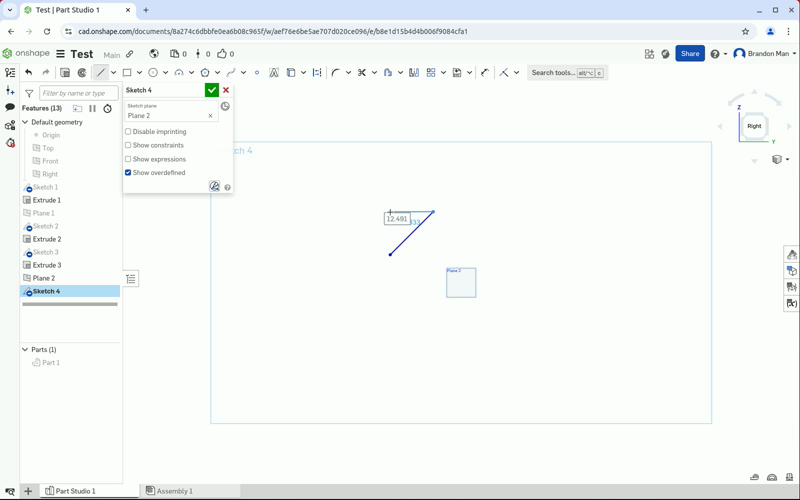
key_up(shift)
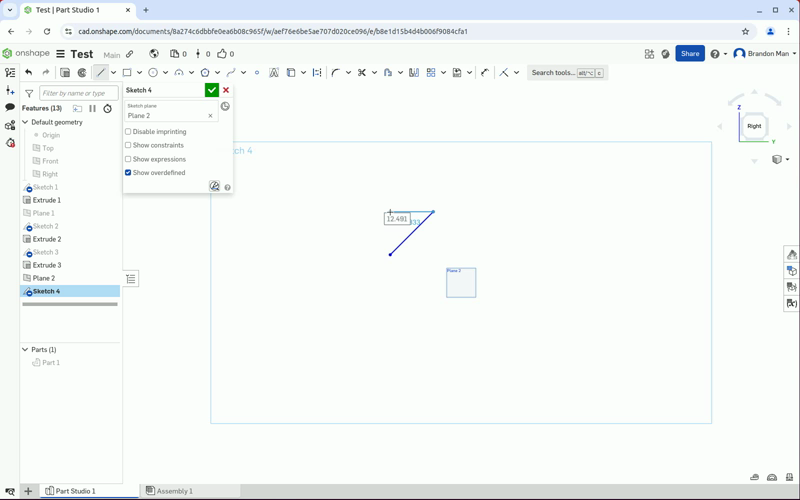
mouse_move(420, 211)
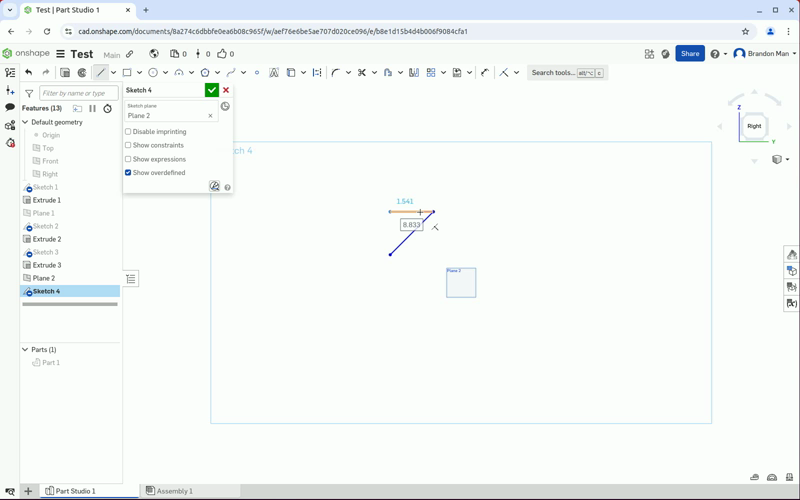
key_down(shift)
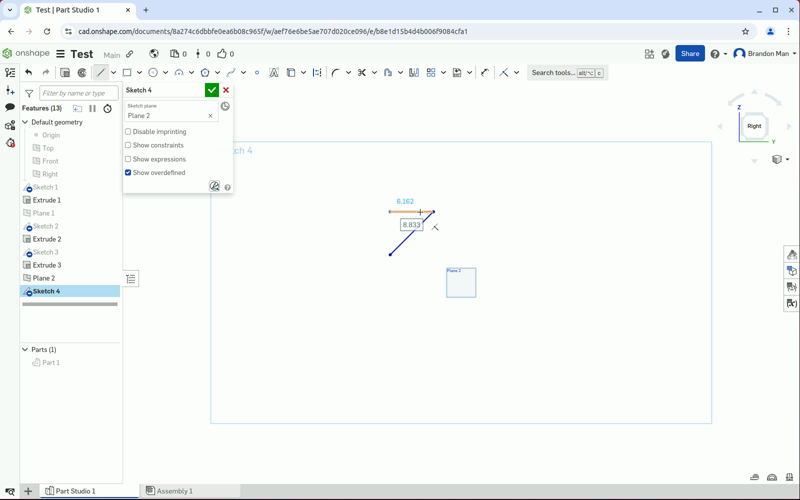
mouse_move(390, 254)
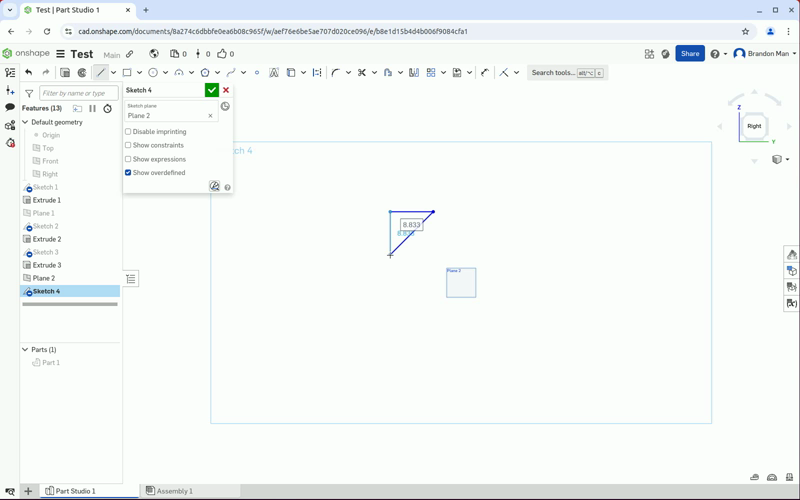
key_up(shift)
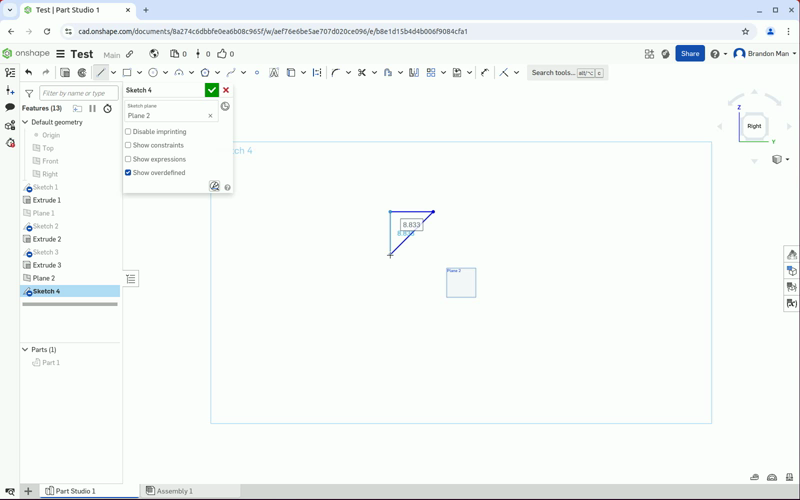
click(390, 254)
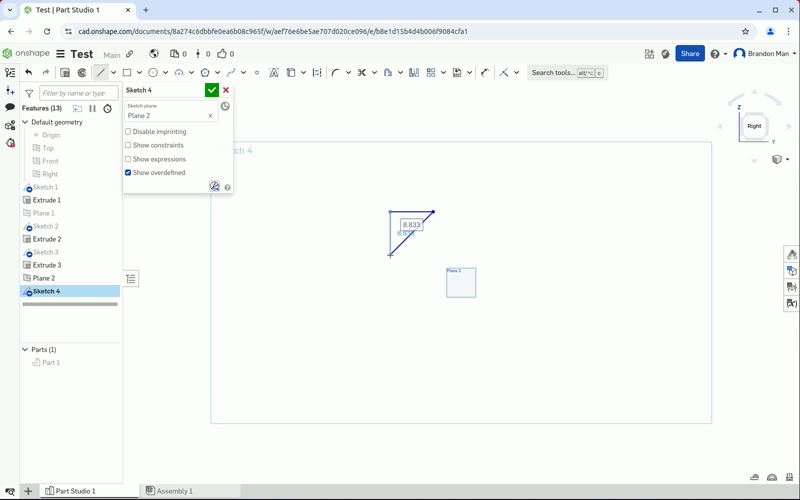
key(esc)
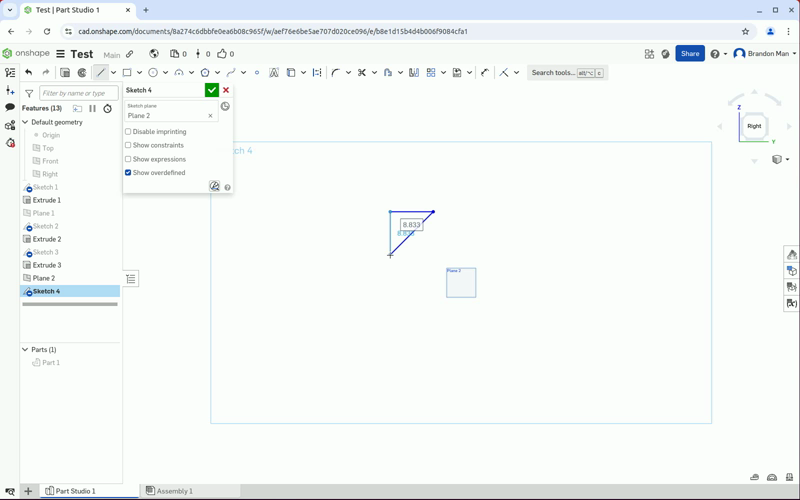
mouse_move(405, 225)
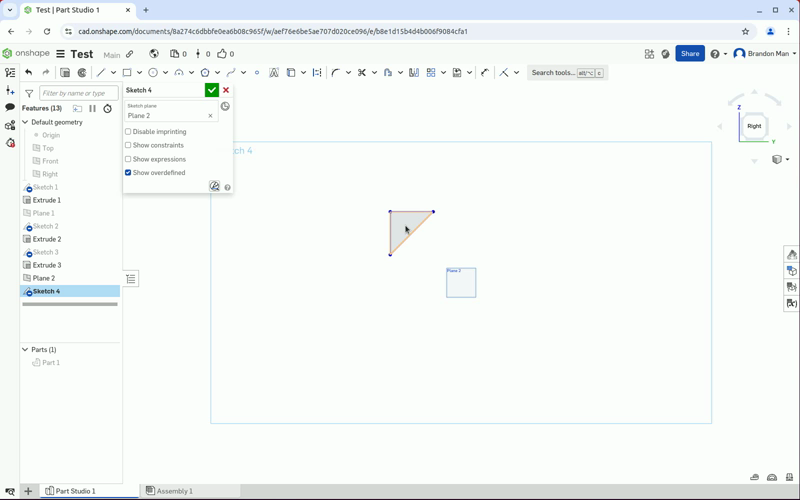
scroll(6)
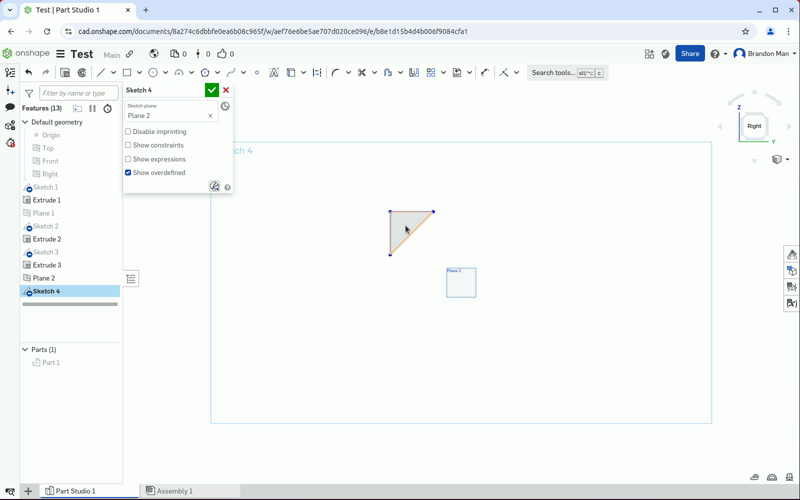
scroll(6)
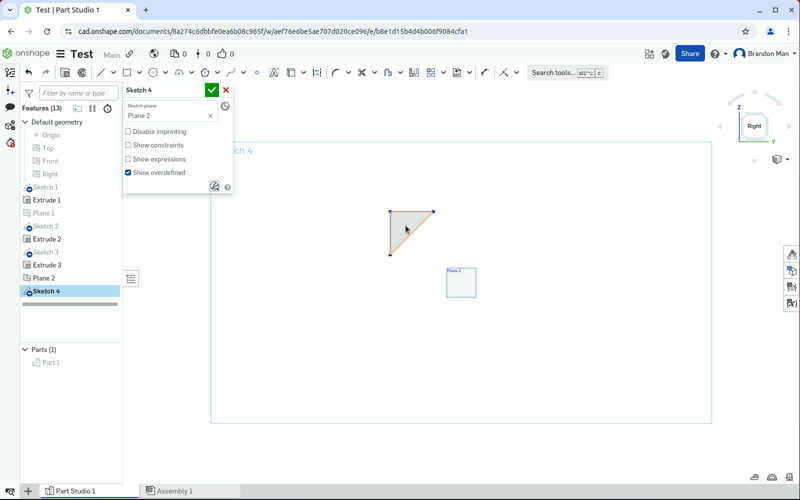
scroll(6)
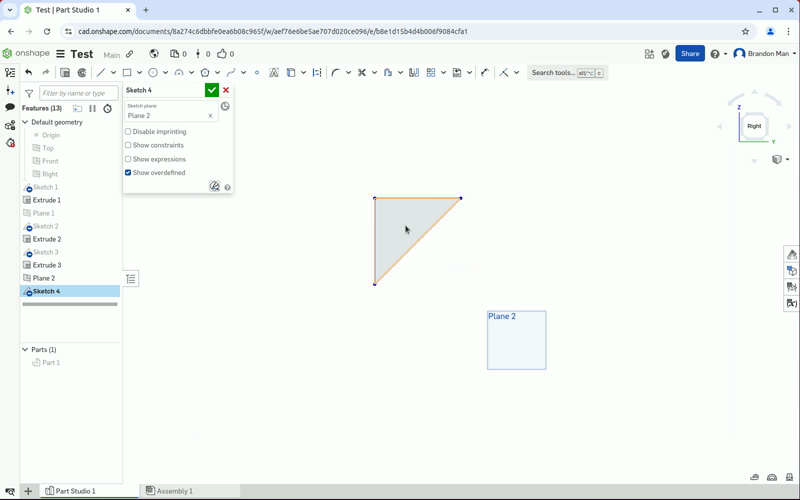
scroll(6)
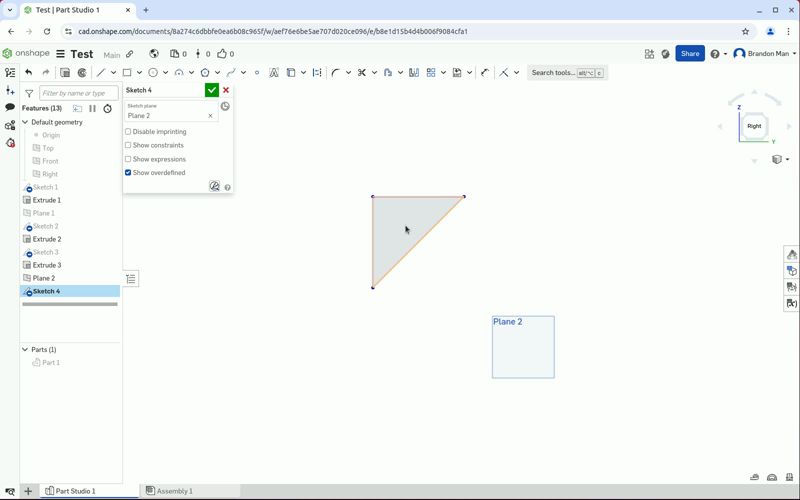
scroll(6)
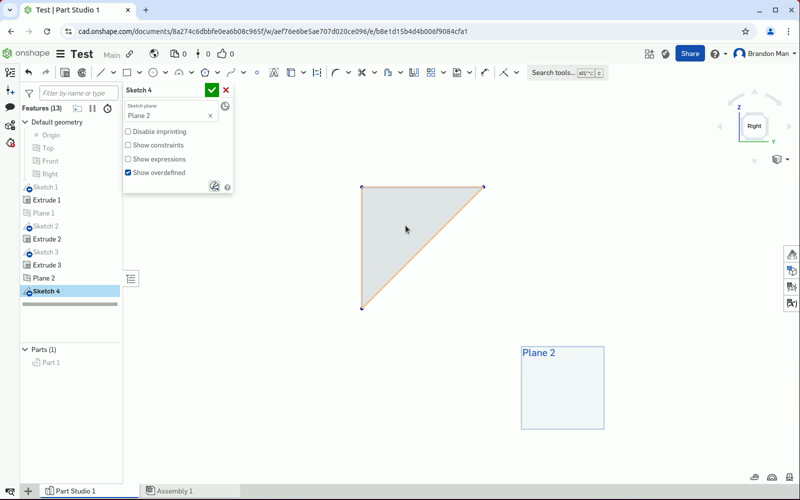
scroll(6)
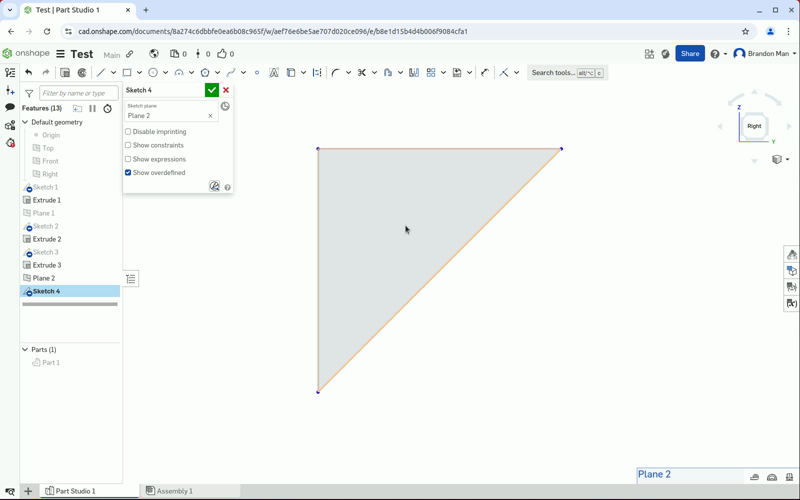
scroll(6)
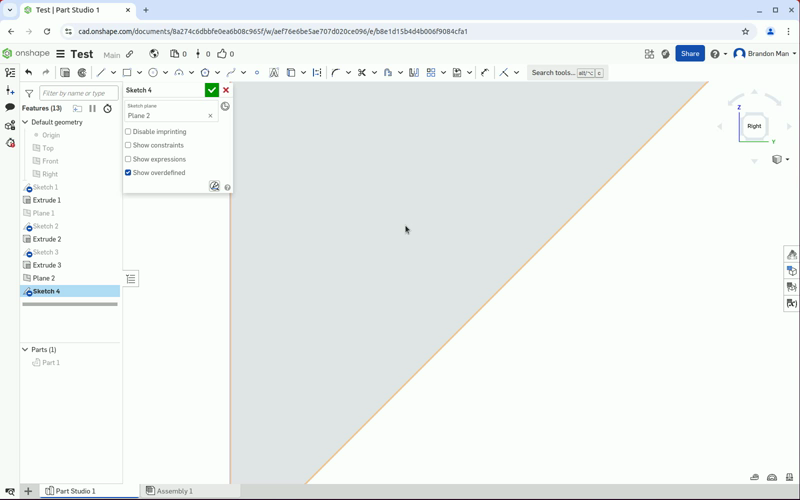
click(405, 225)
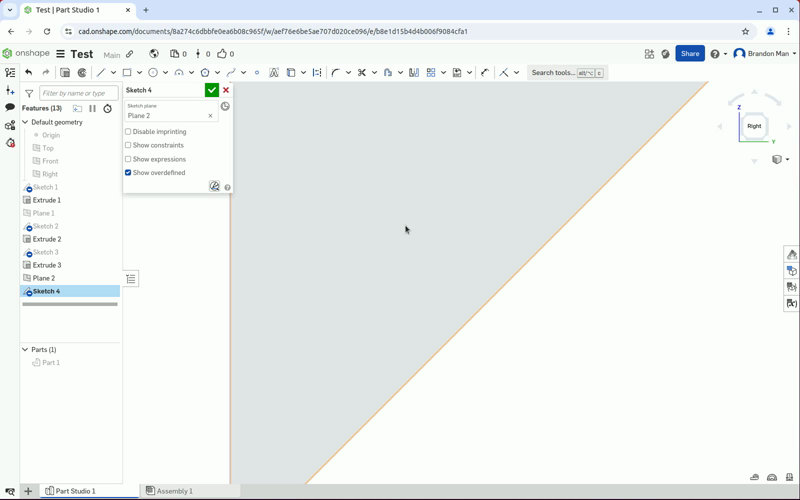
scroll(-6)
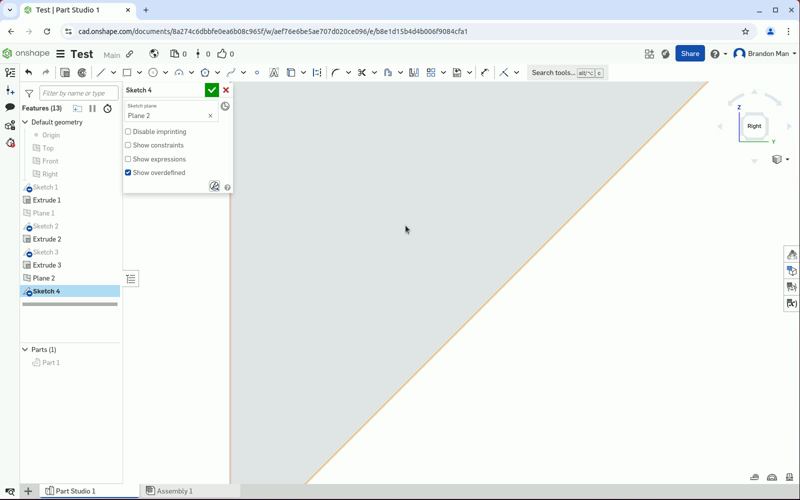
scroll(-6)
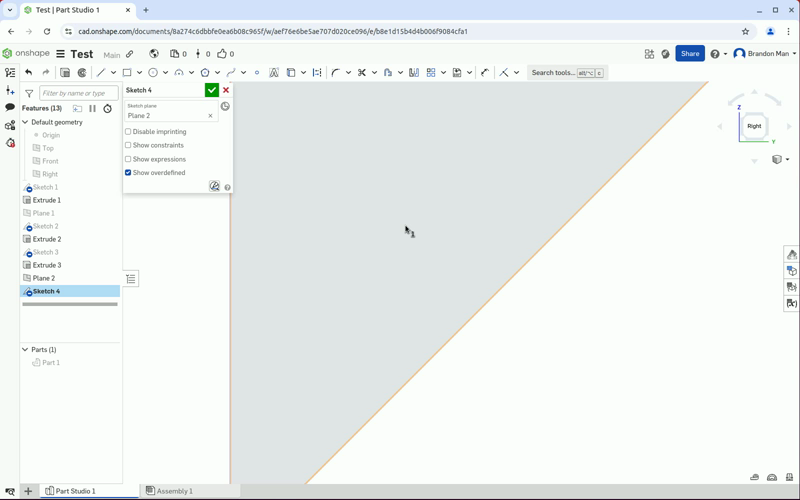
scroll(-6)
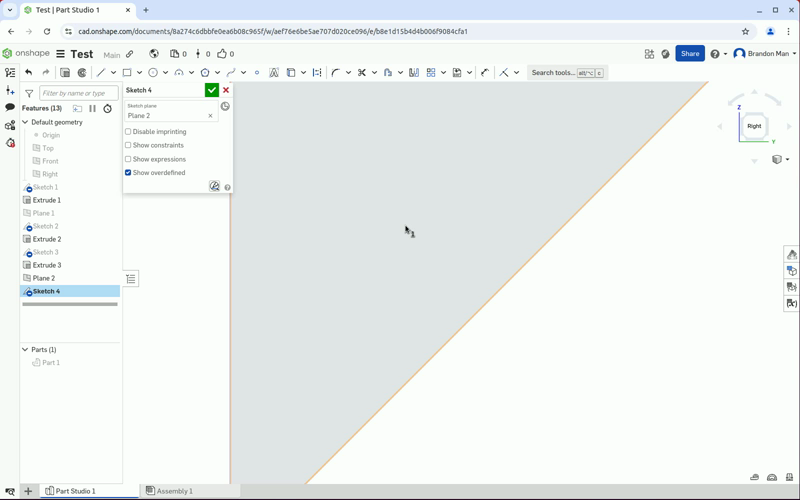
scroll(-6)
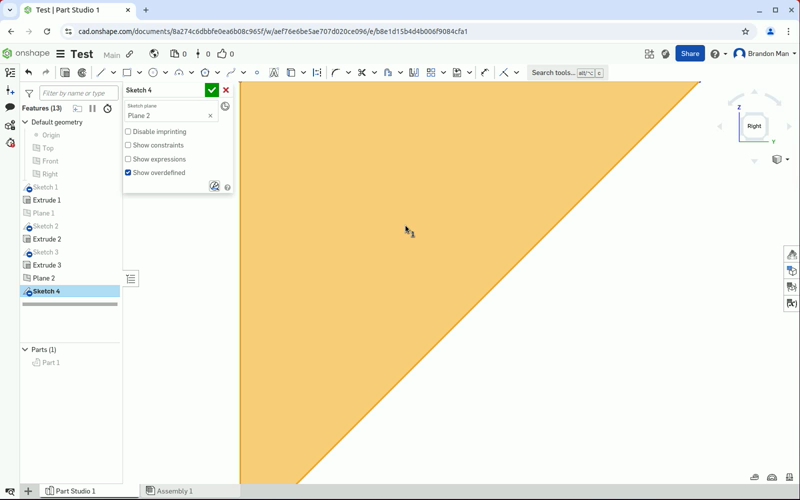
scroll(-6)
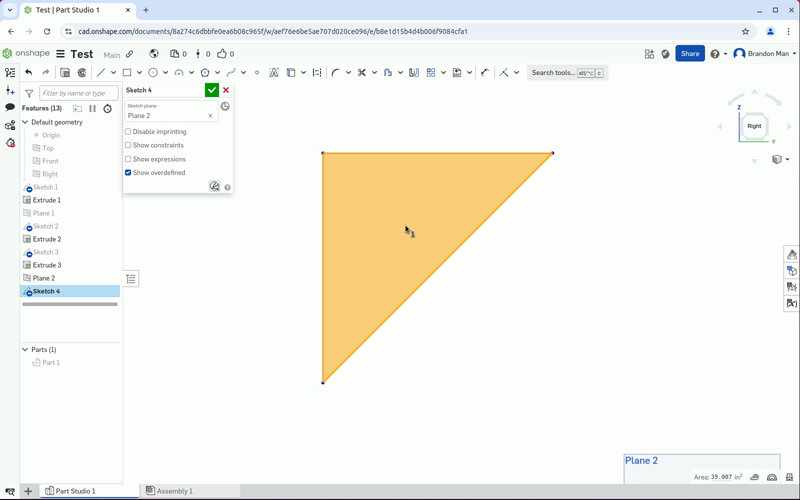
scroll(-6)
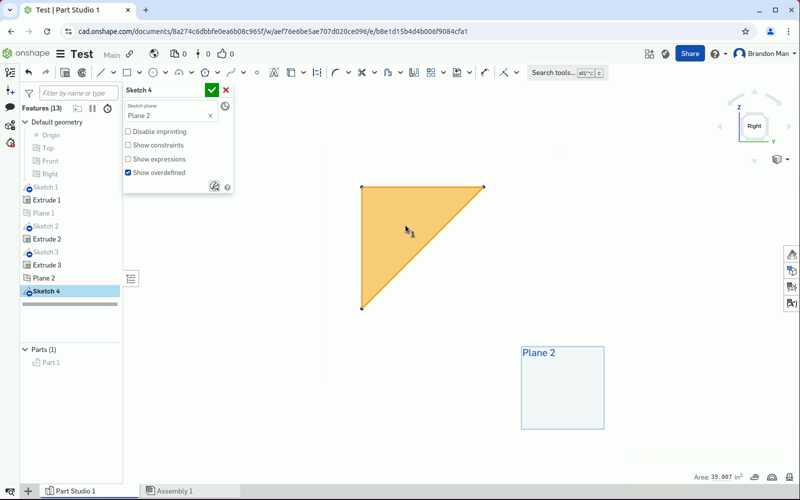
scroll(-6)
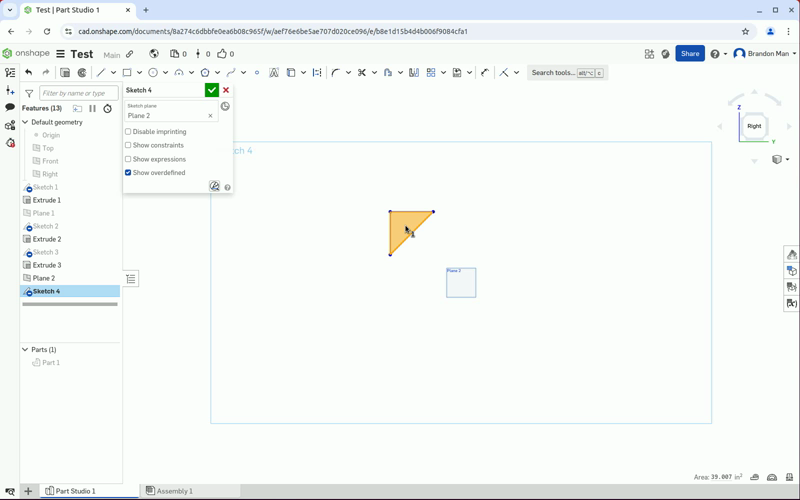
mouse_move(73, 352)
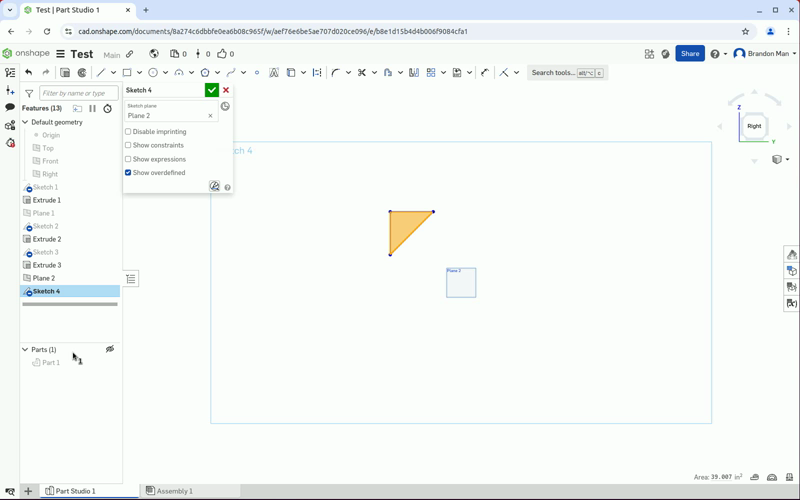
key(shift+y)
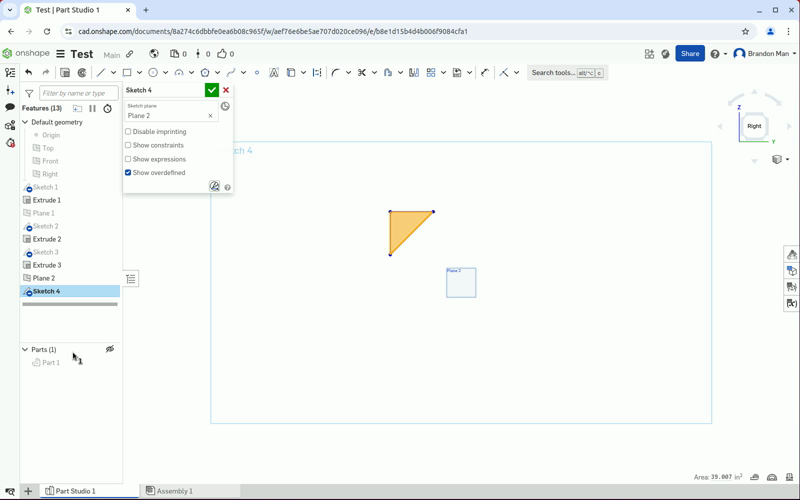
key(shift+e)
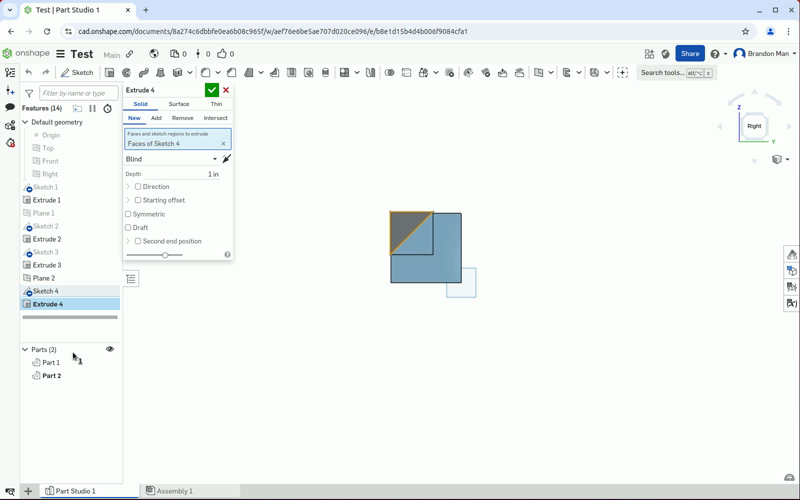
mouse_move(143, 106)
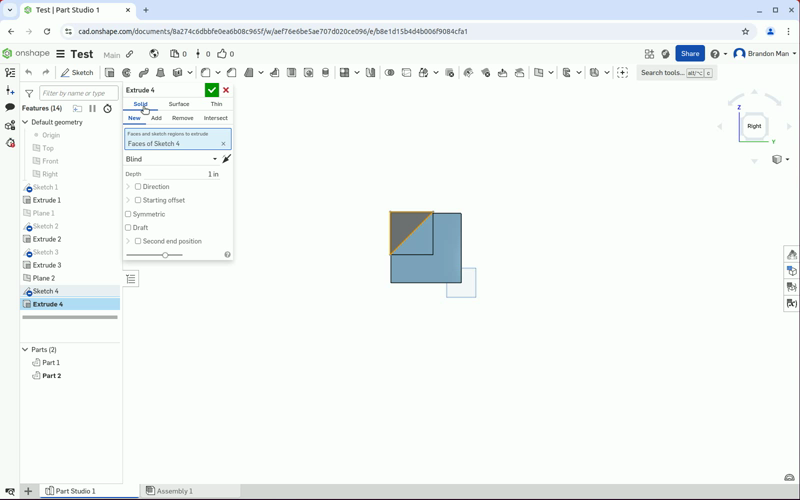
click(143, 106)
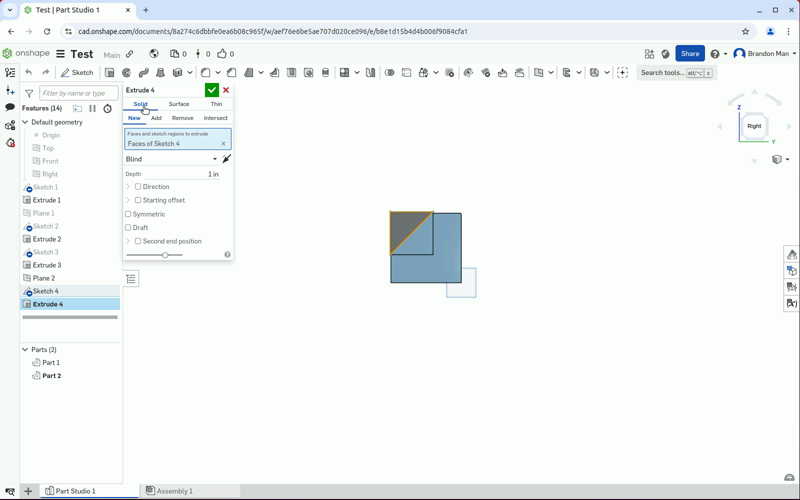
mouse_move(186, 120)
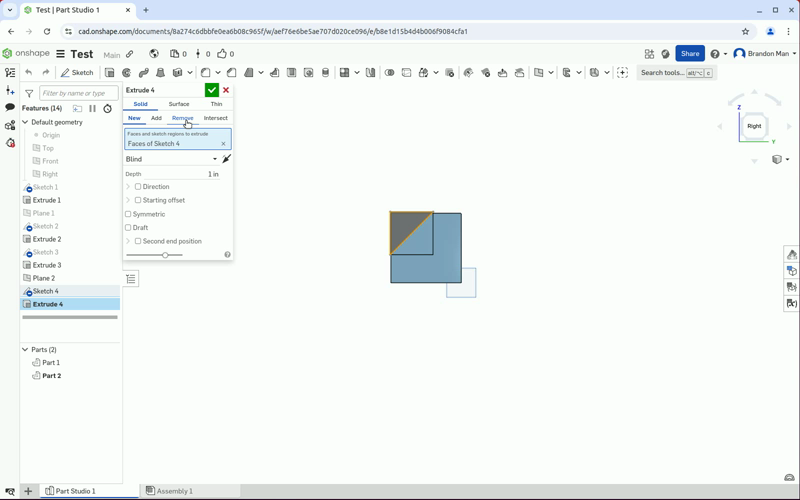
click(186, 120)
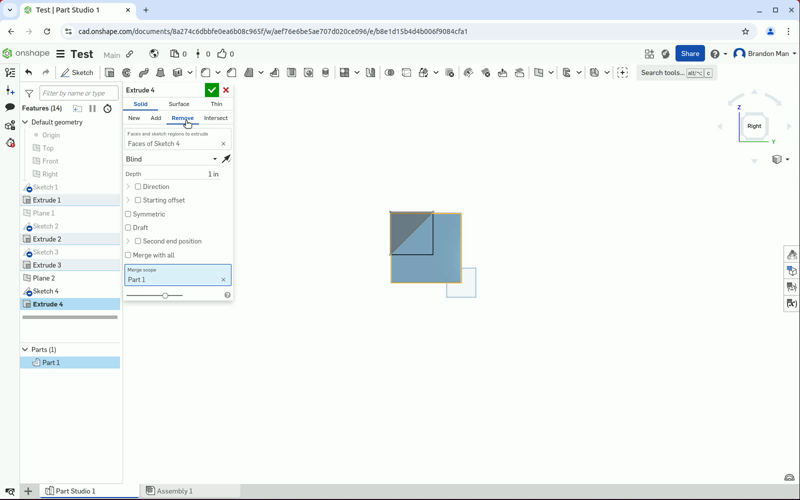
key(tab, 4)
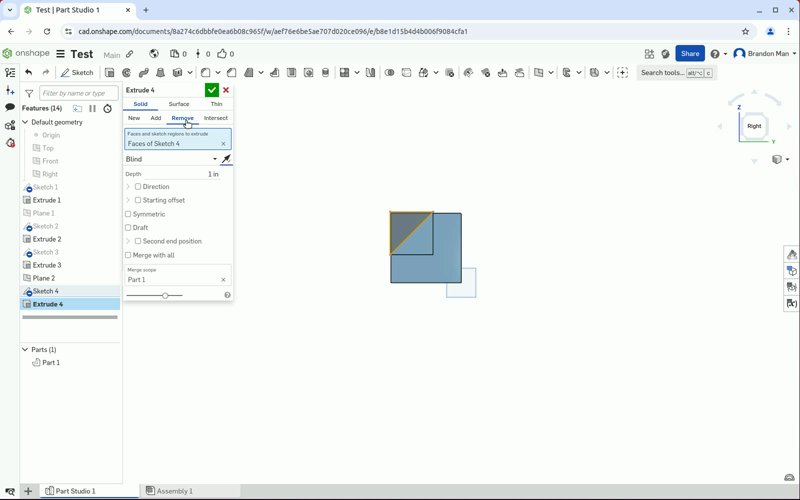
text(11.554)
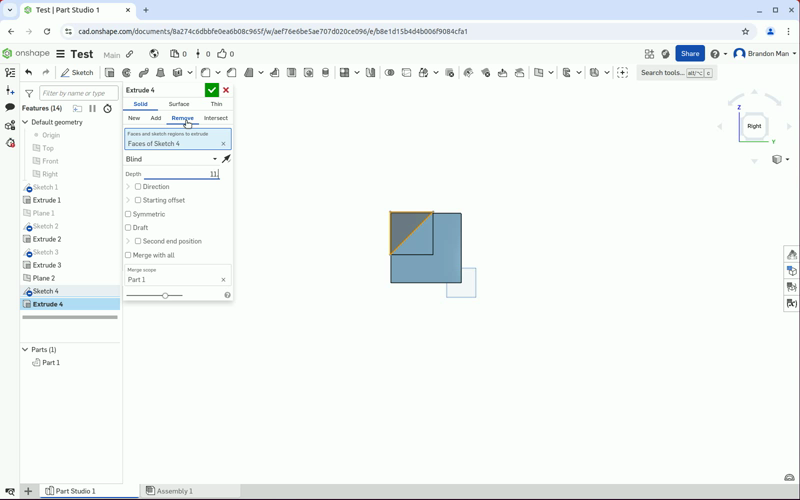
key(tab, 6)
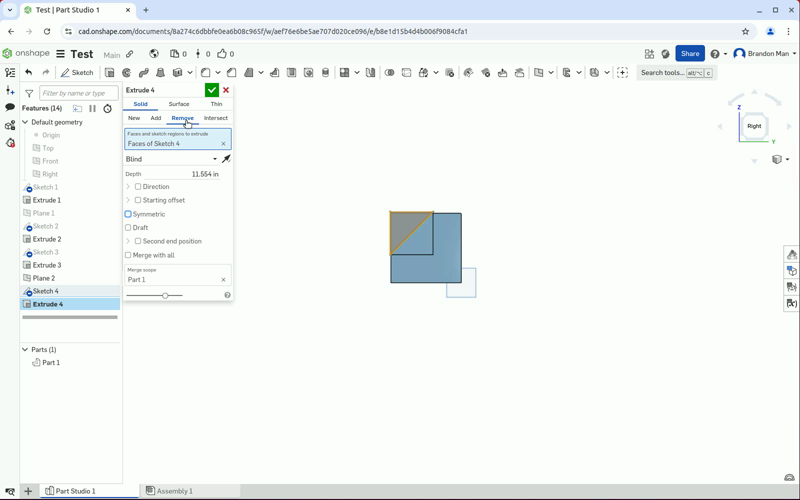
key(space)
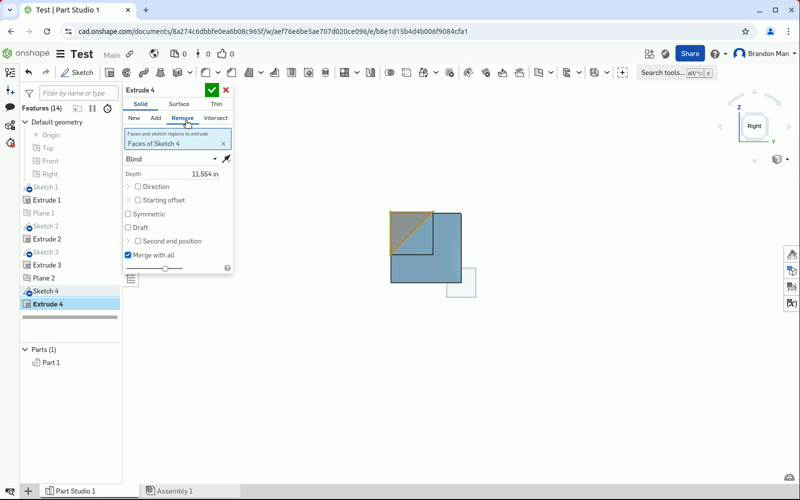
key(enter)
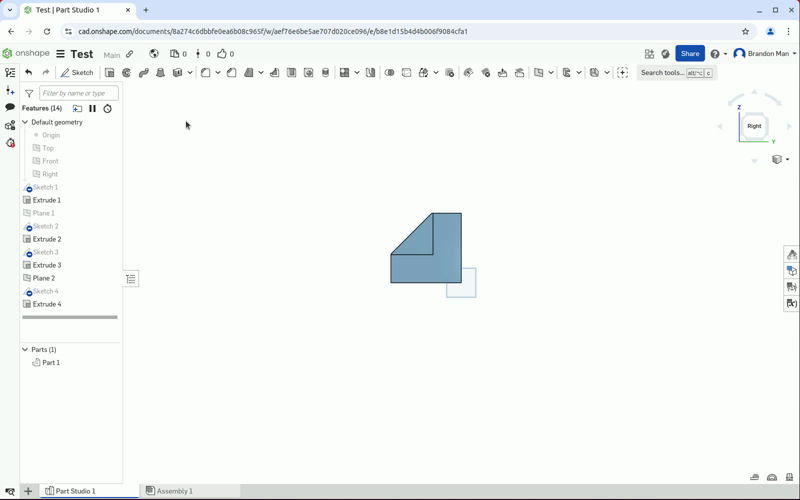
key(shift+h)
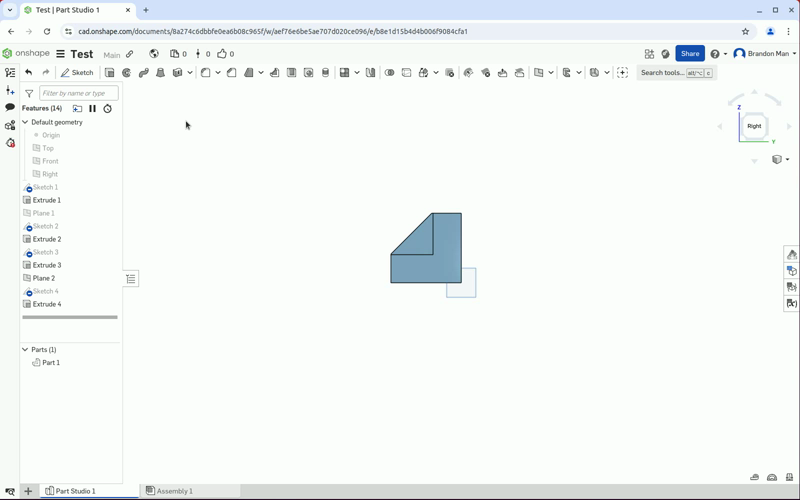
key(shift+h)
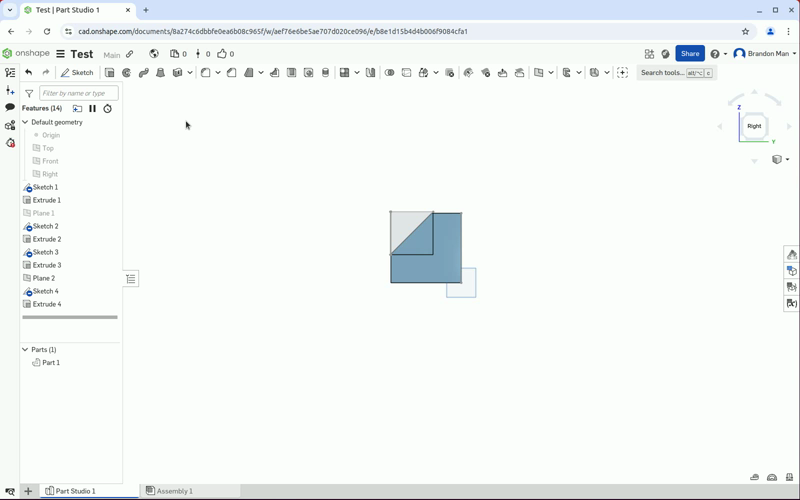
mouse_move(73, 189)
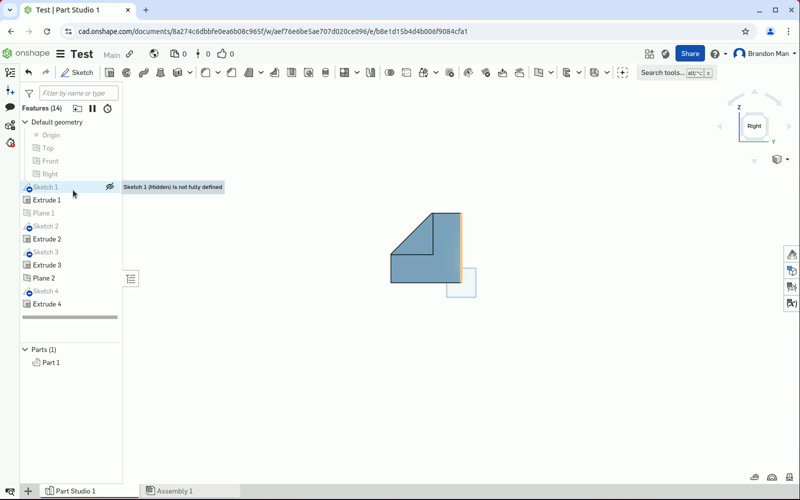
click(73, 189)
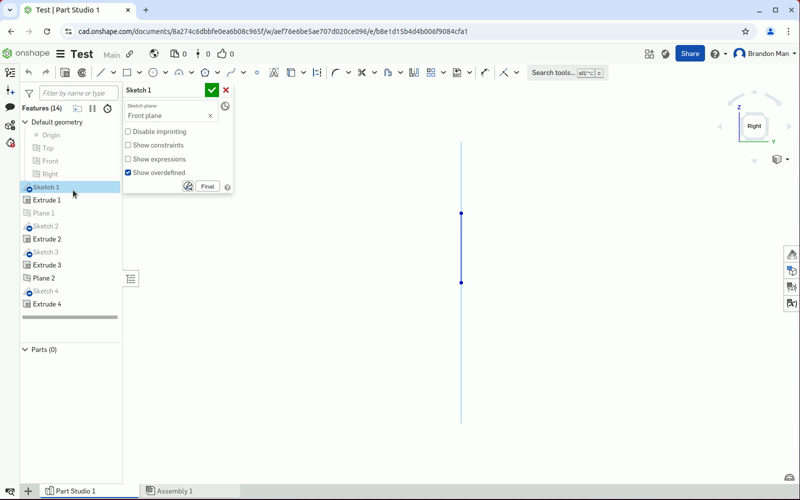
mouse_move(229, 92)
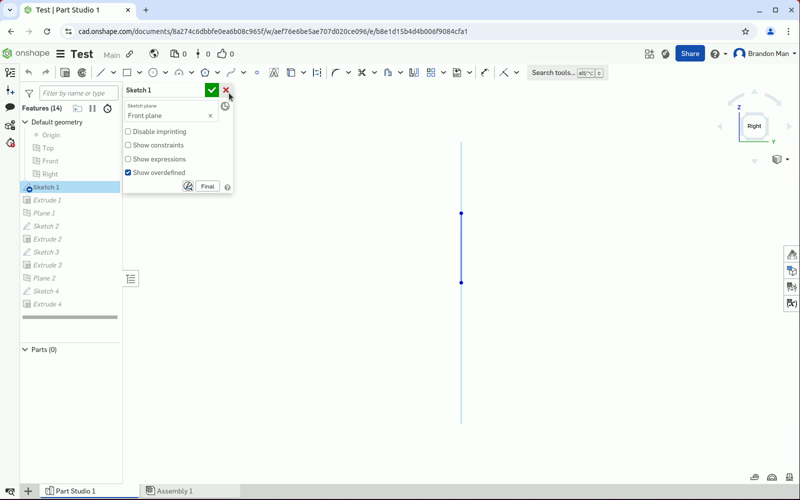
click(229, 92)
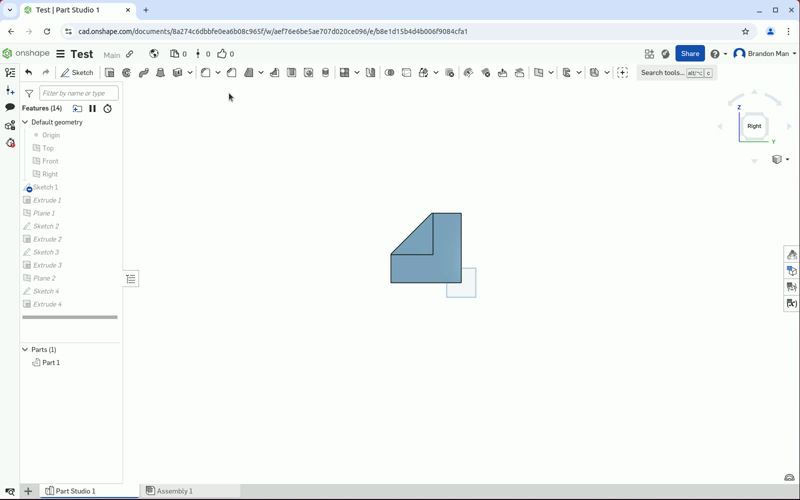
mouse_move(73, 352)
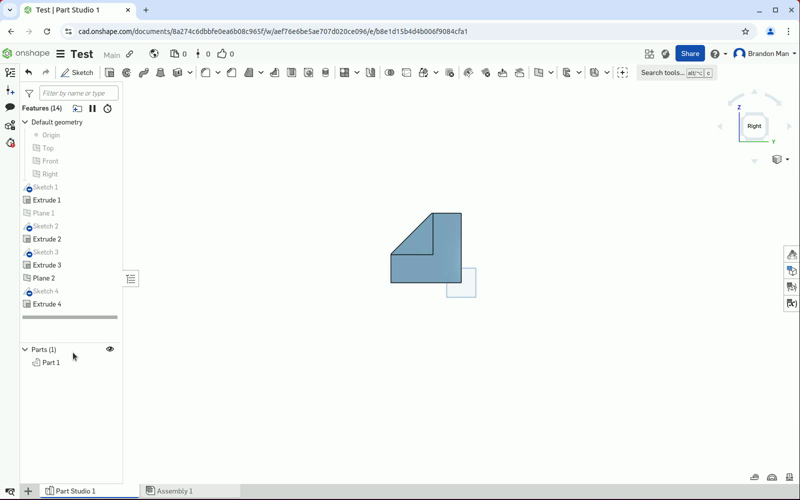
key(y)
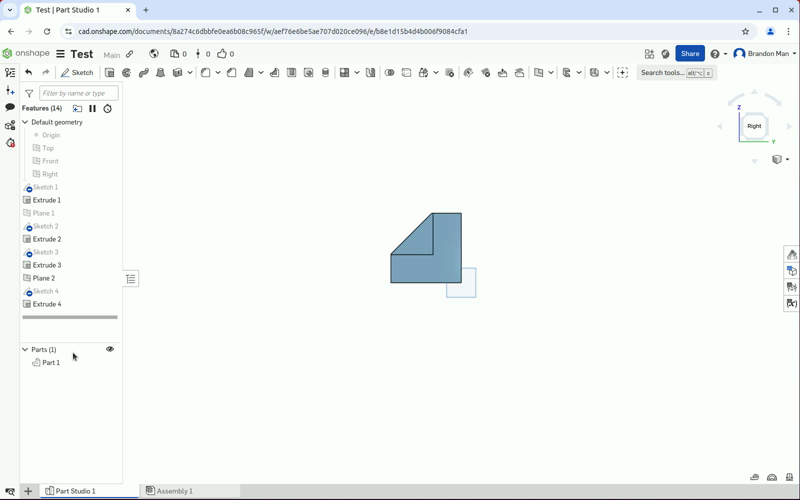
key(shift+p)
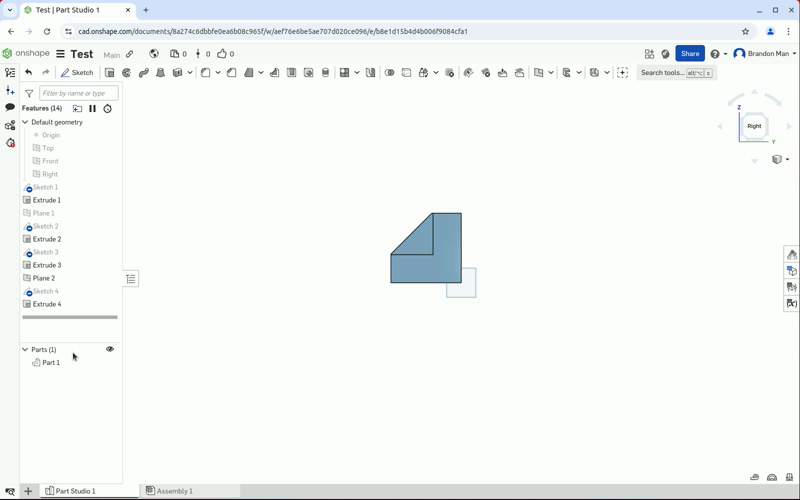
key(space)
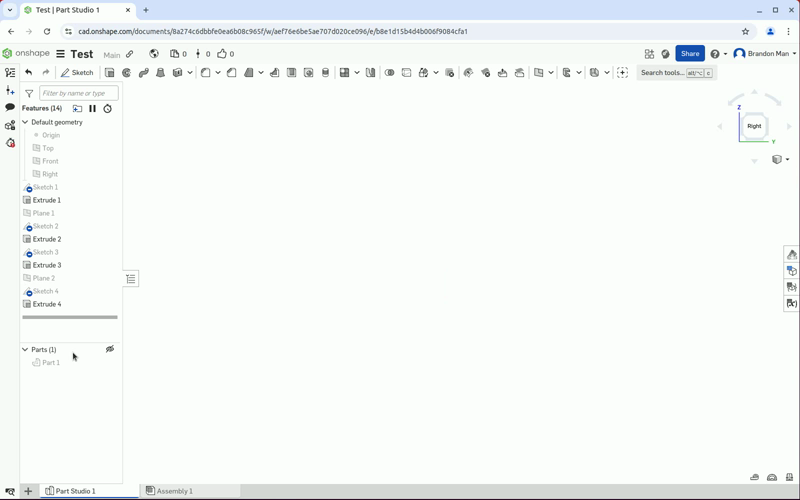
key_down(shift)
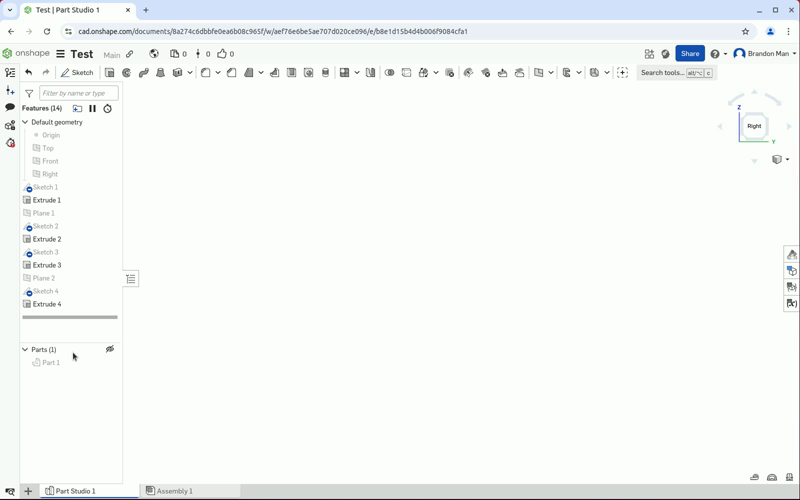
key(right)
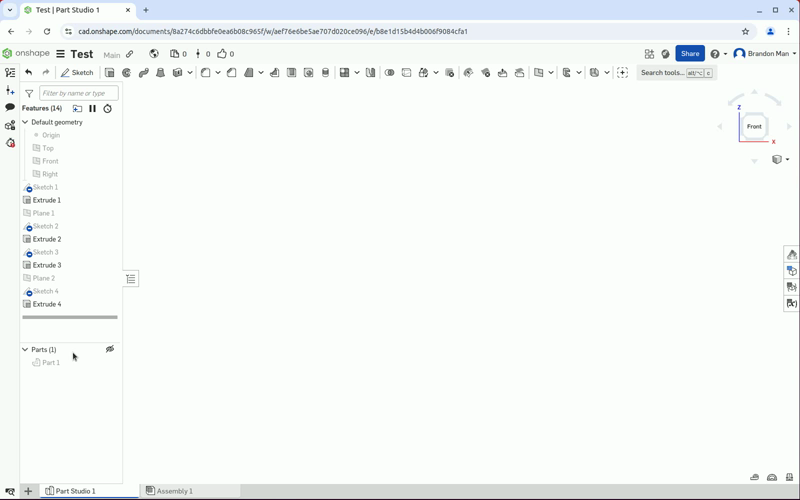
key_up(shift)
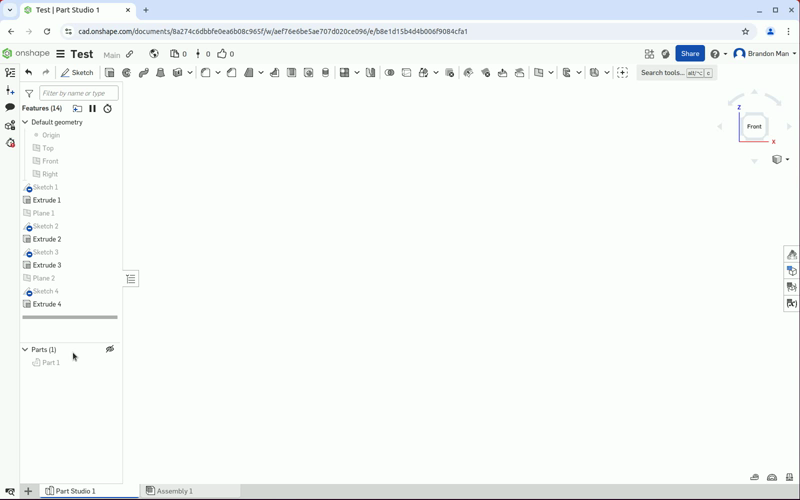
mouse_move(73, 352)
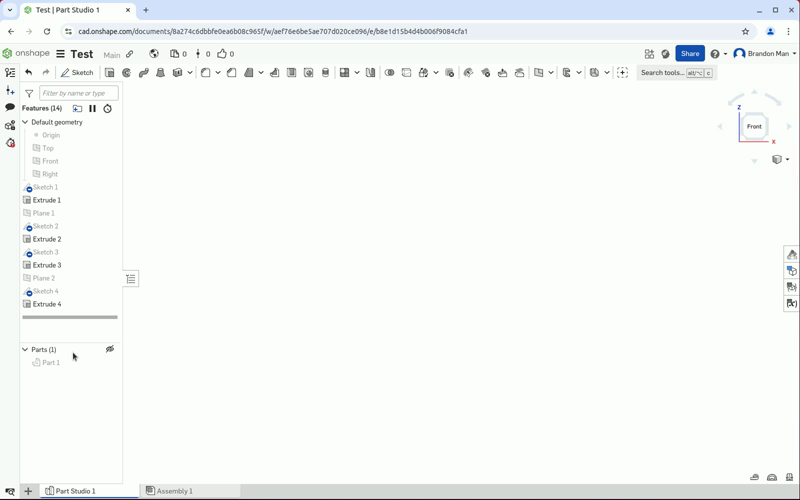
key(shift+y)
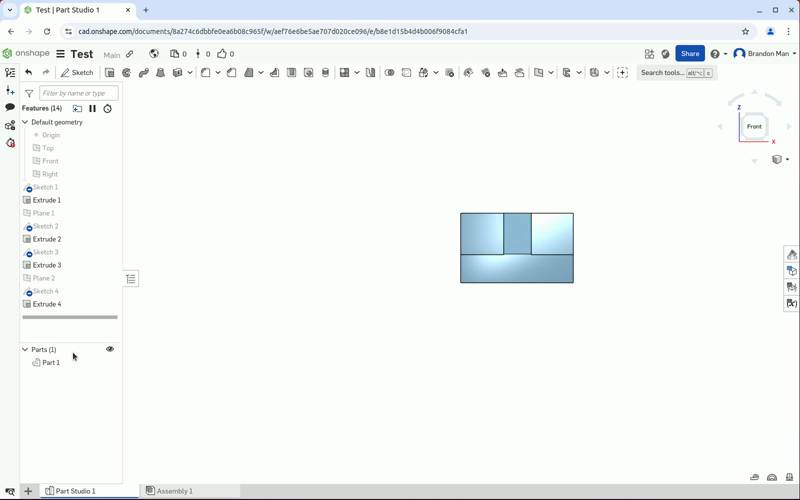
mouse_move(541, 75)
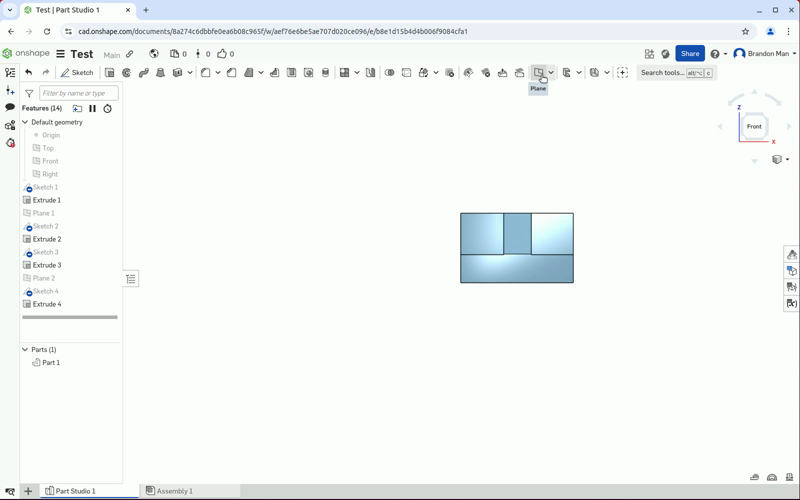
click(541, 75)
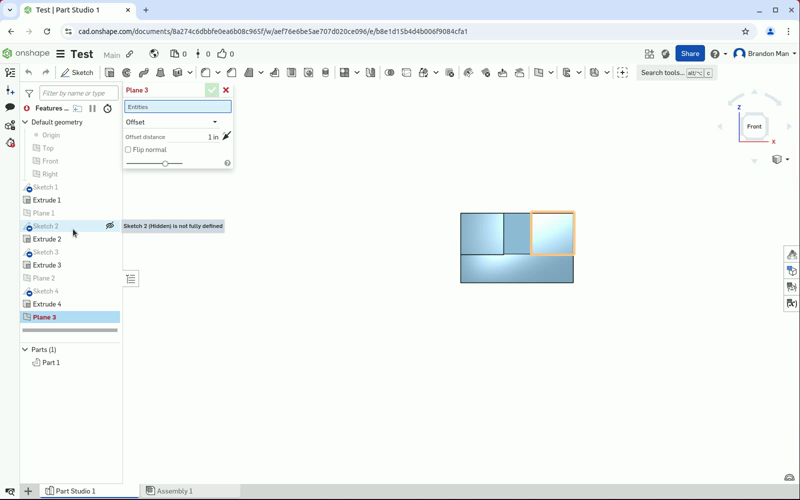
scroll(3)
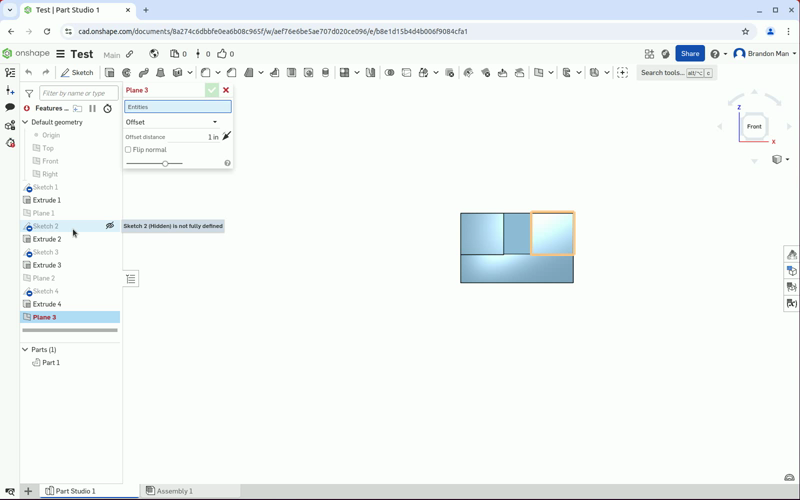
mouse_move(73, 163)
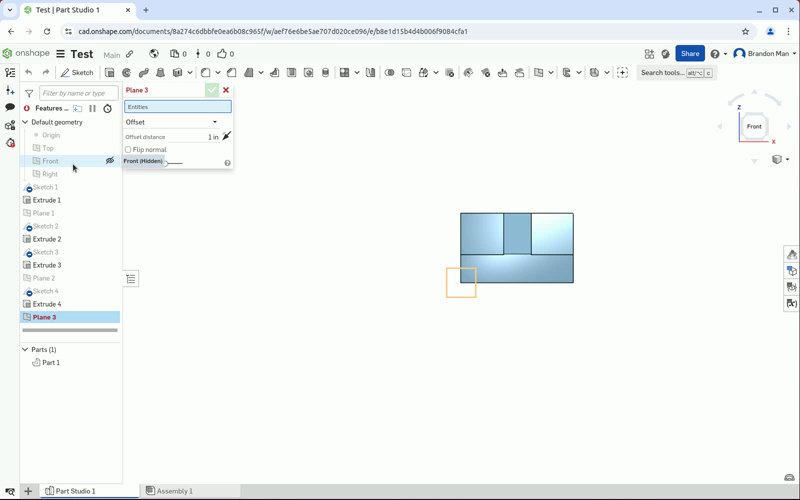
click(73, 163)
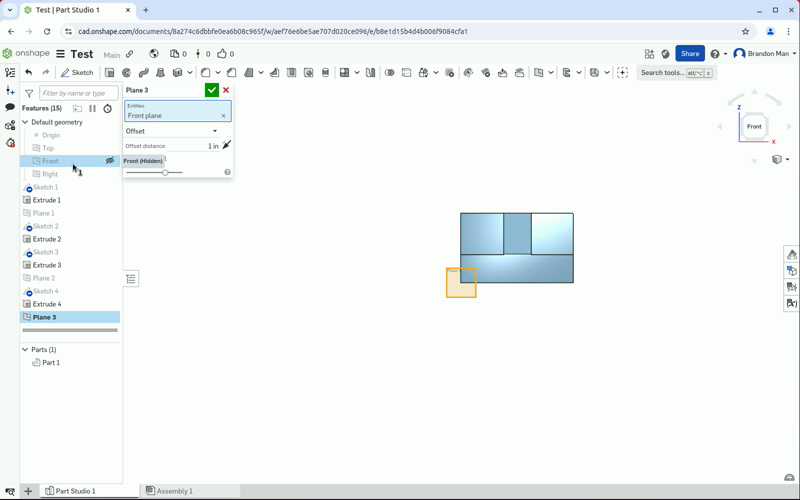
key(tab, 2)
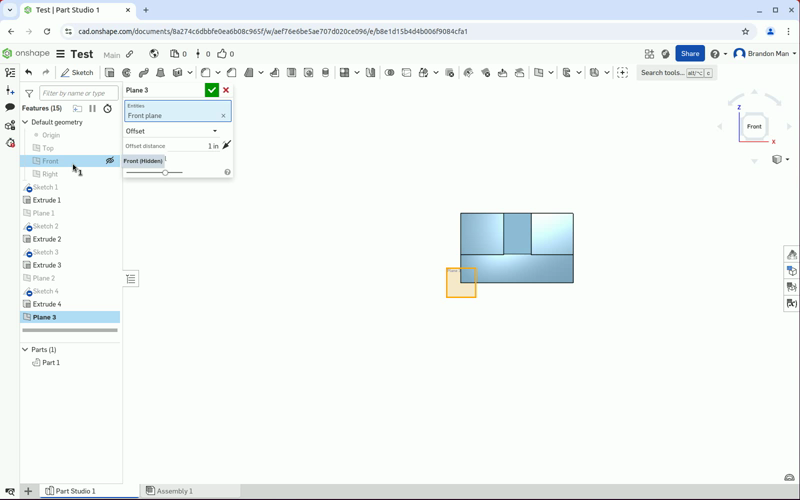
text(5.792)
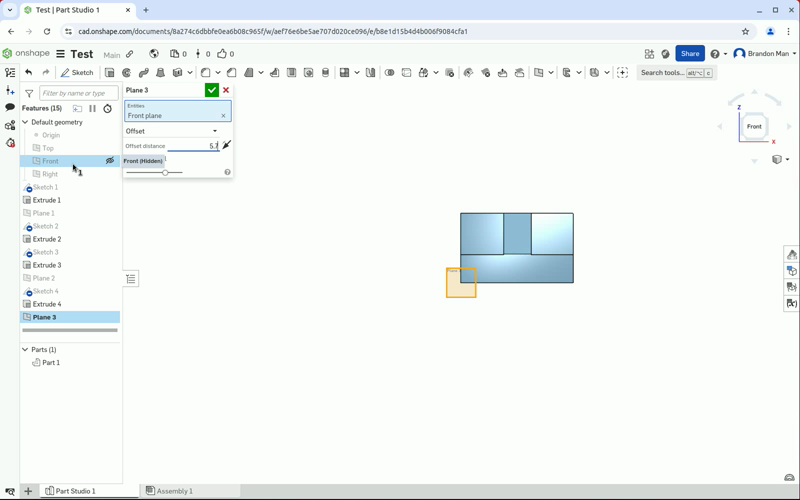
key(enter, 2)
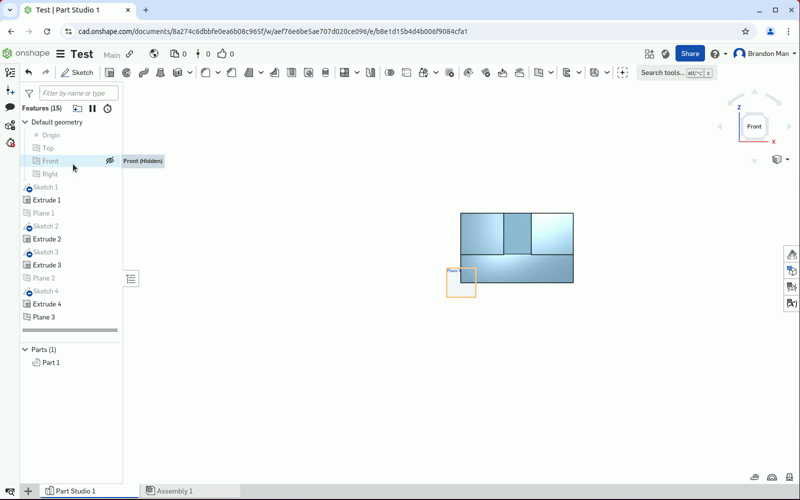
key(shift+s)
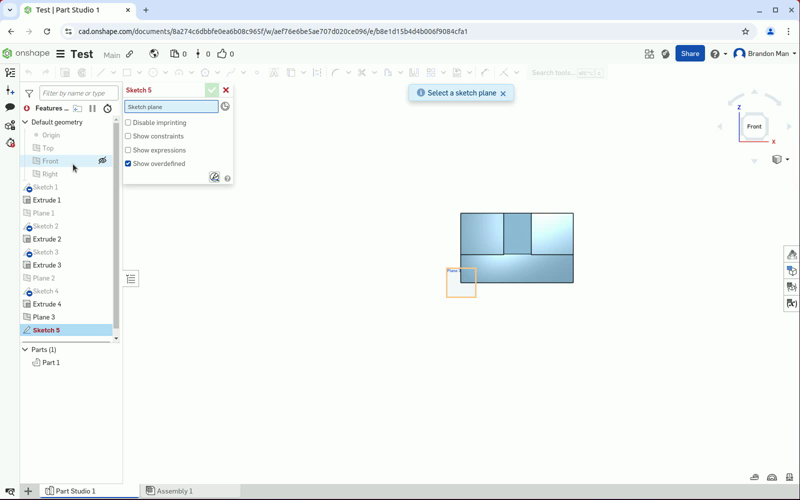
mouse_move(69, 319)
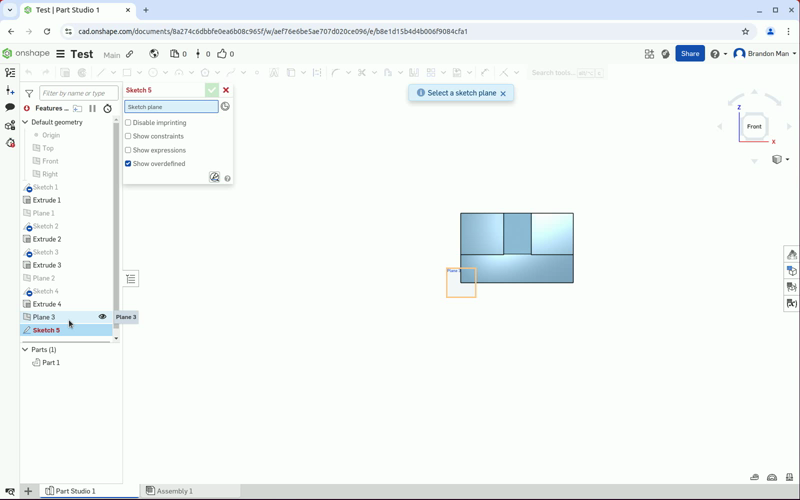
click(69, 319)
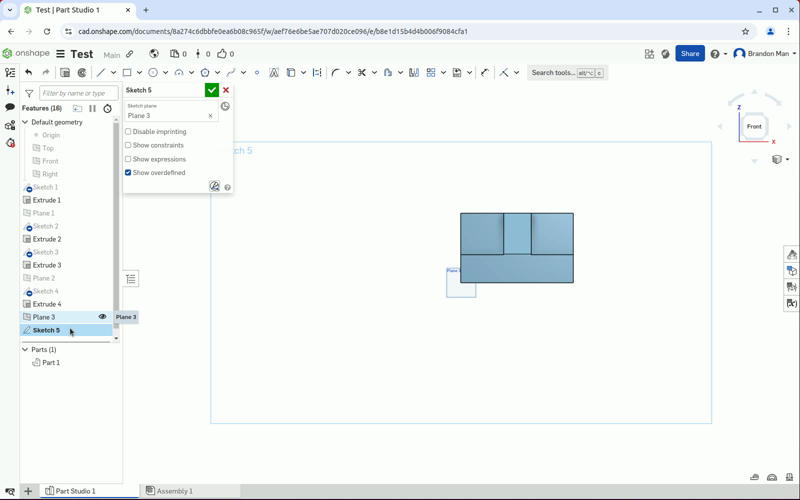
mouse_move(73, 352)
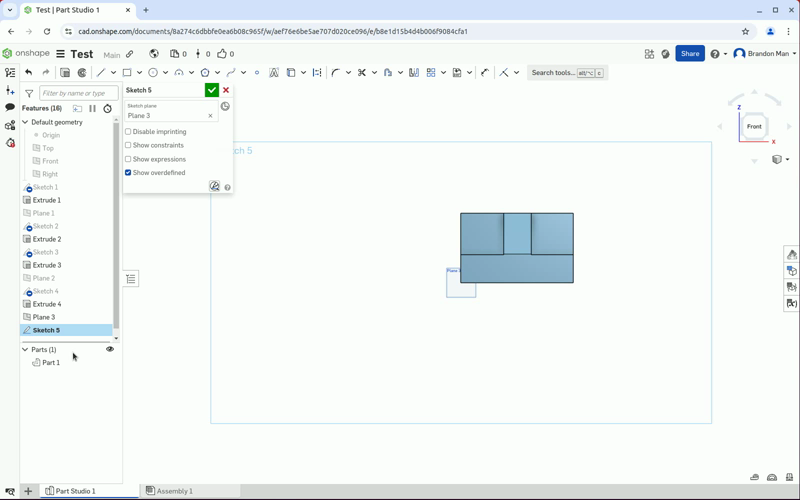
key(y)
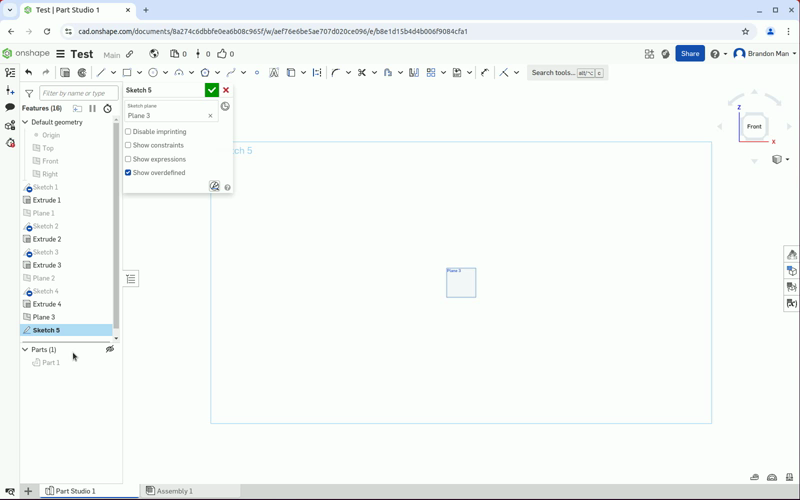
key(l)
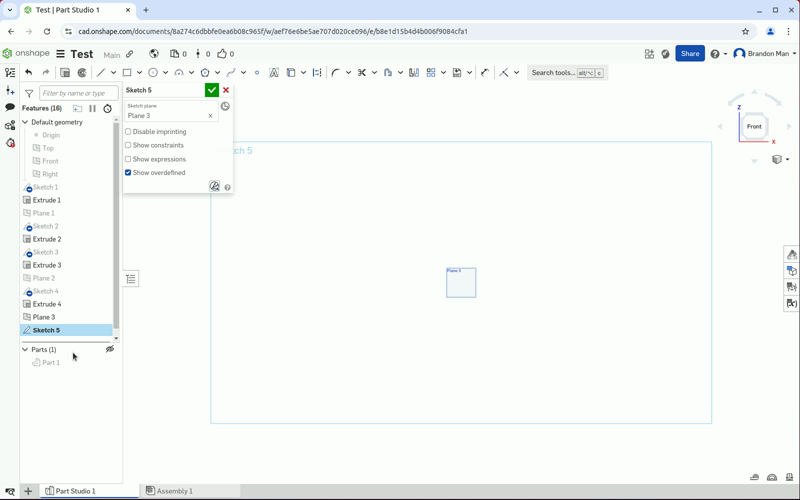
key_down(shift)
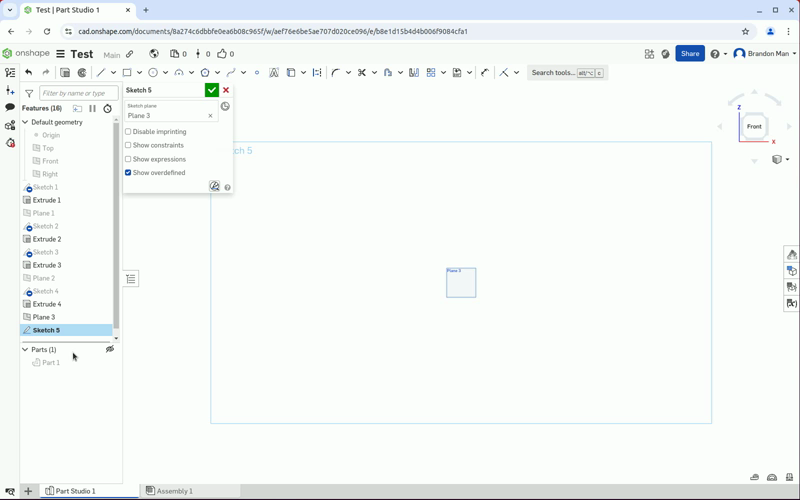
mouse_move(545, 212)
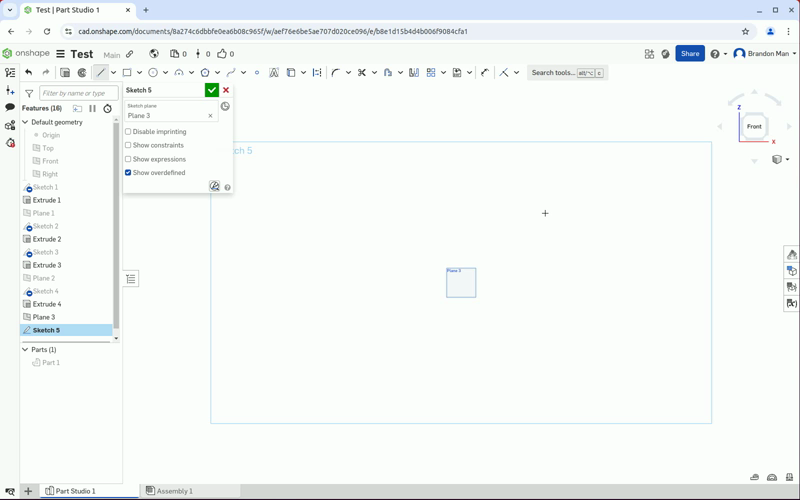
click(545, 212)
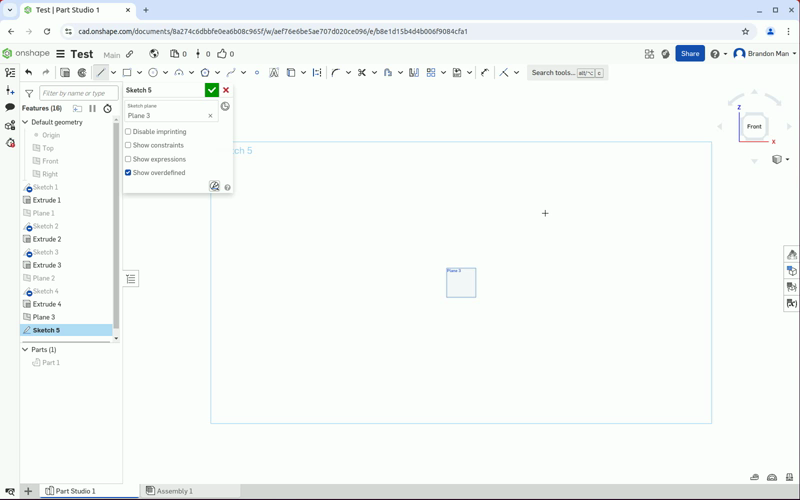
key_up(shift)
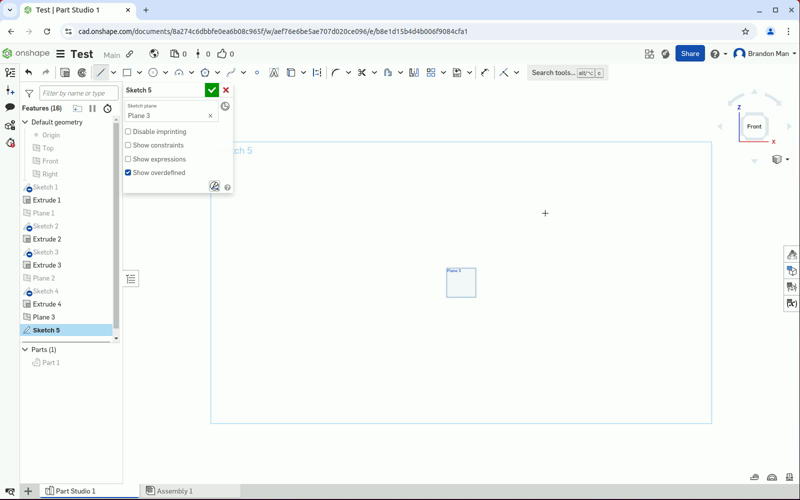
key_down(shift)
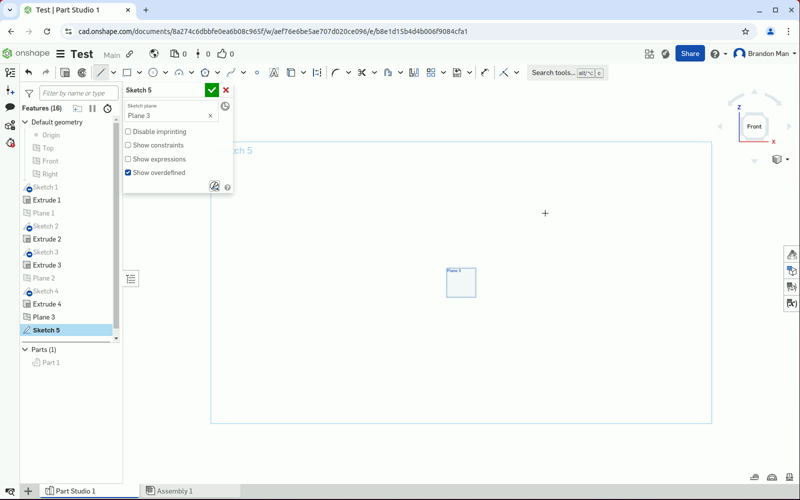
mouse_move(575, 212)
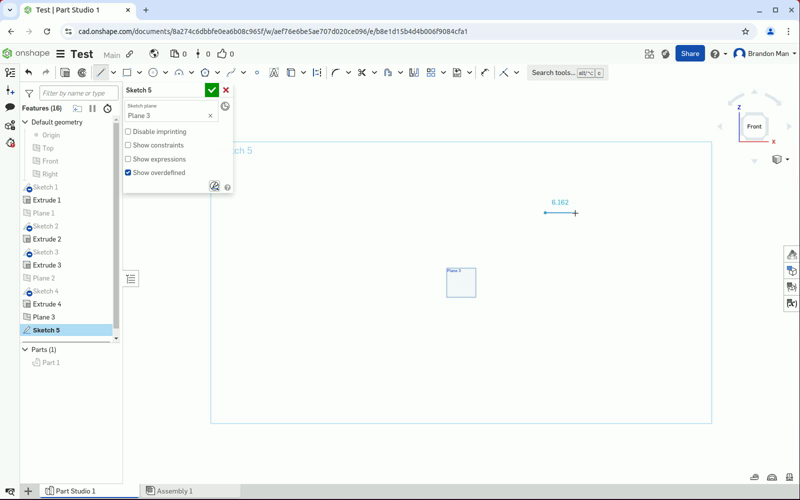
mouse_move(573, 255)
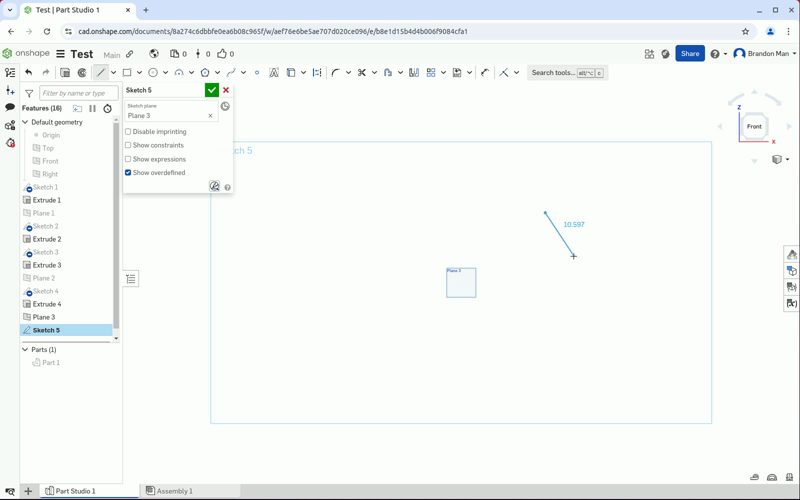
click(573, 255)
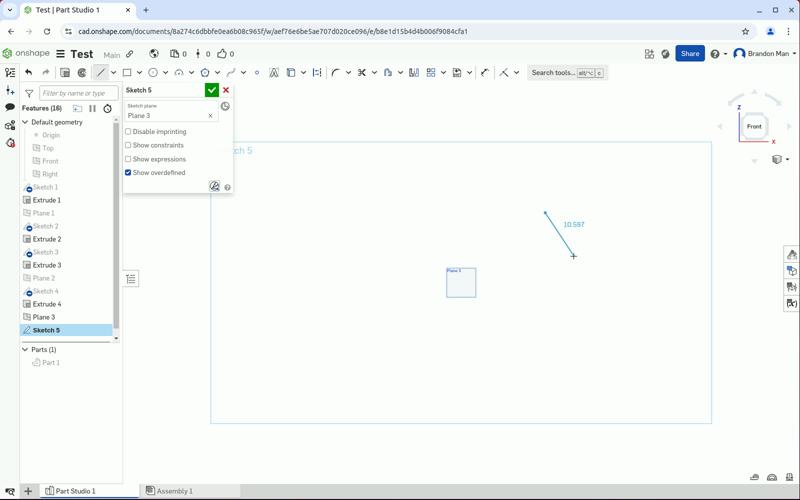
key_up(shift)
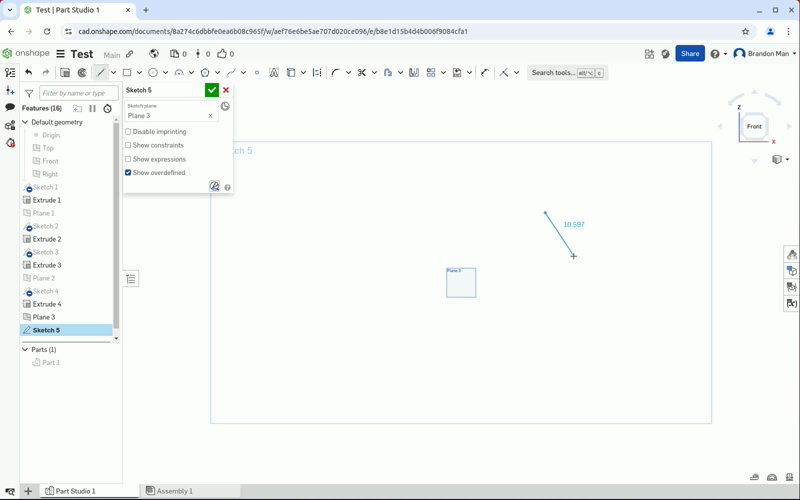
key_down(shift)
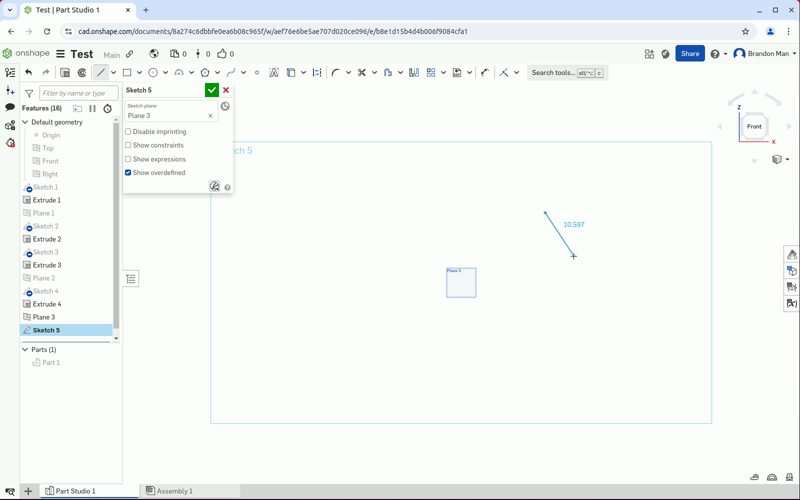
mouse_move(589, 255)
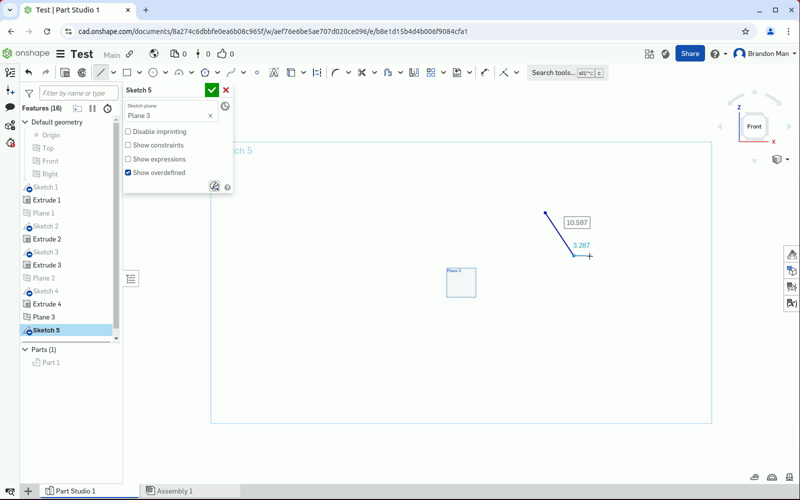
mouse_move(573, 212)
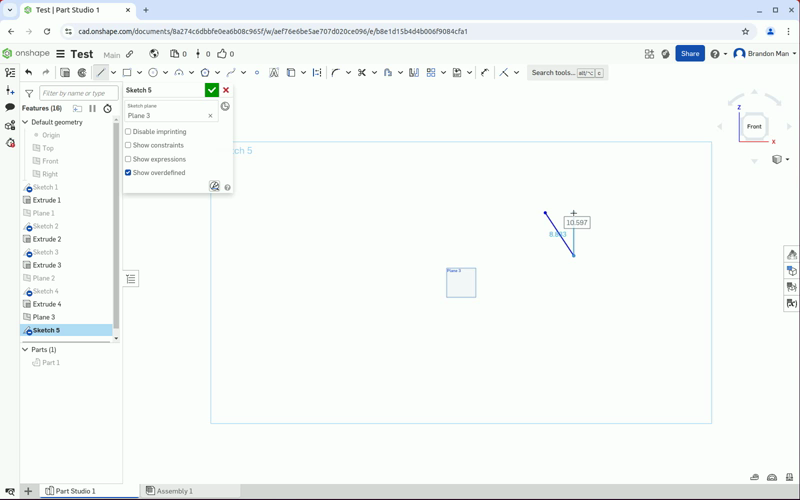
click(573, 212)
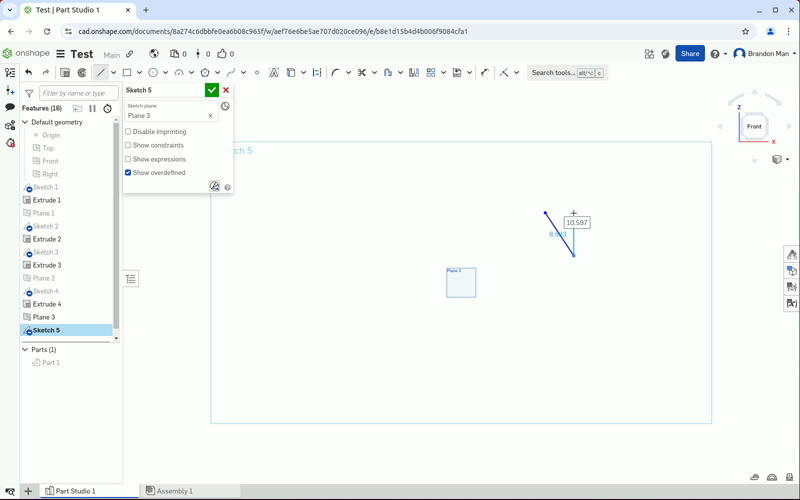
key_up(shift)
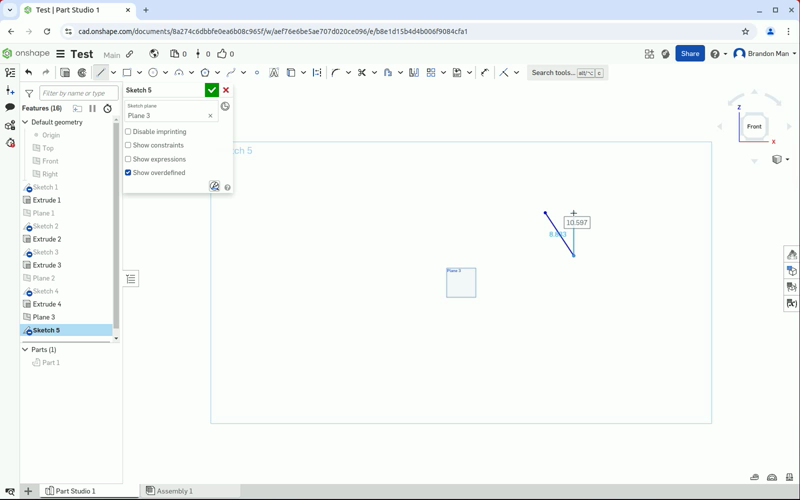
mouse_move(589, 212)
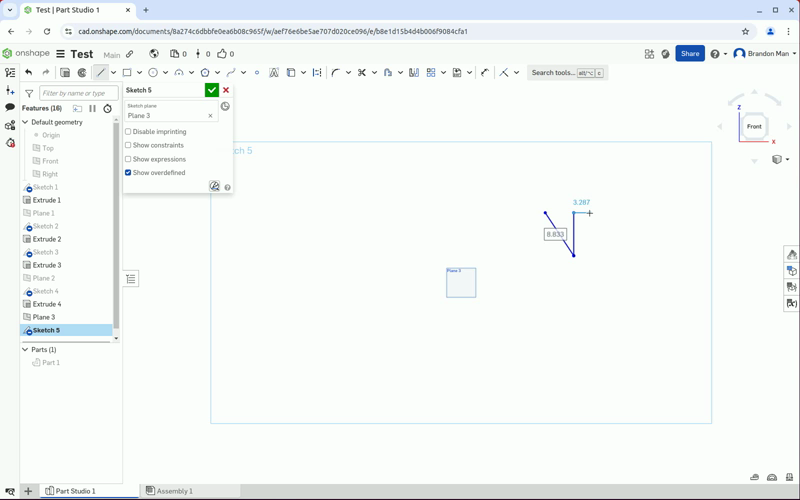
key_down(shift)
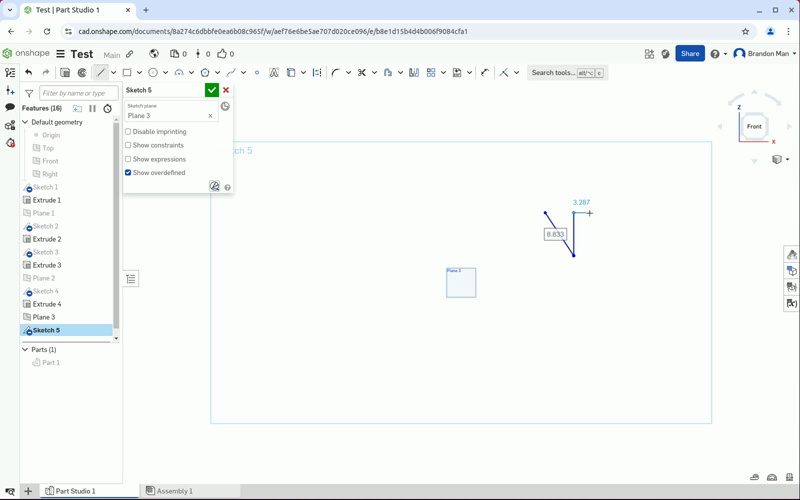
mouse_move(545, 212)
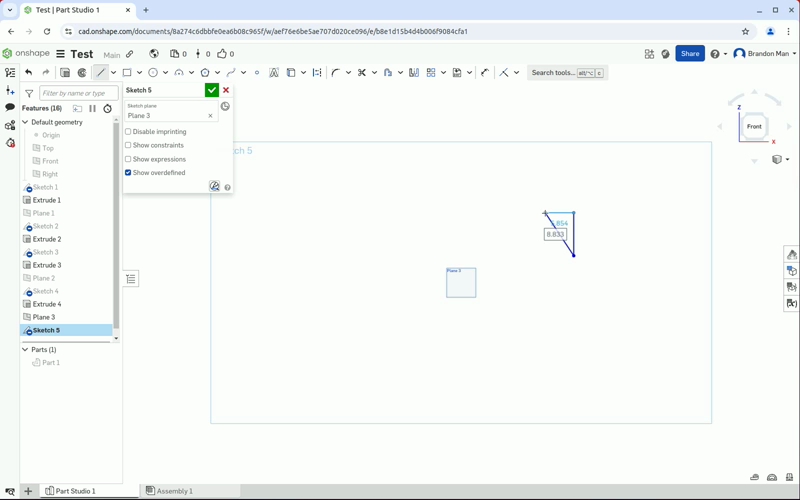
key_up(shift)
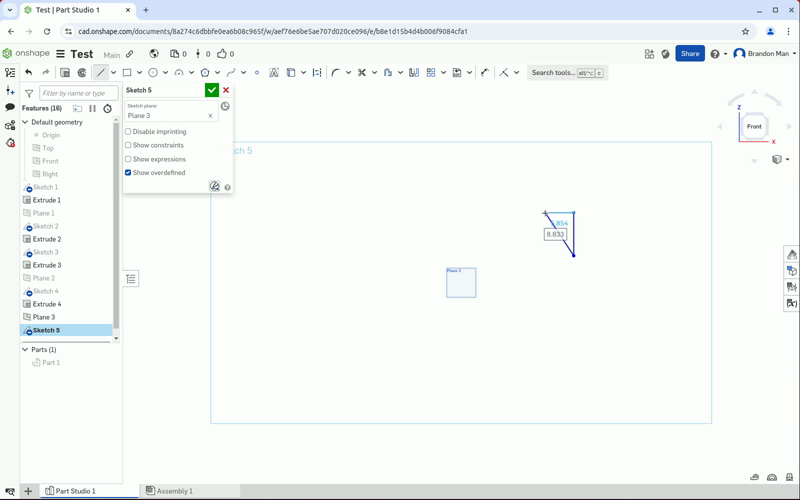
click(545, 212)
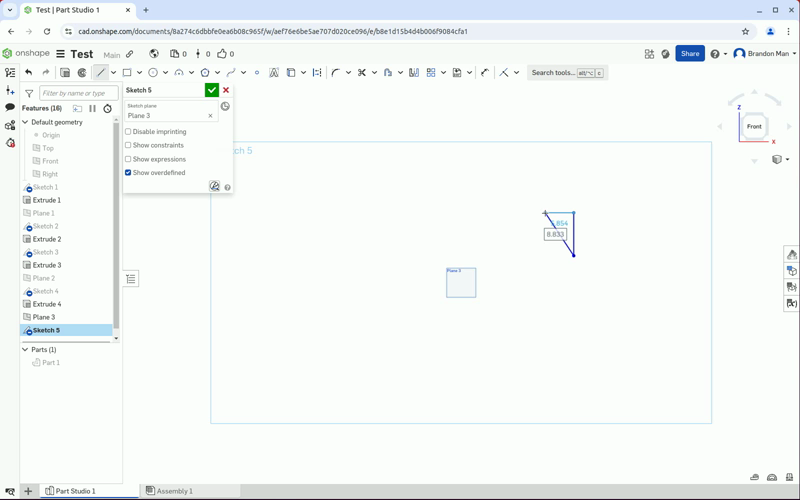
key(esc)
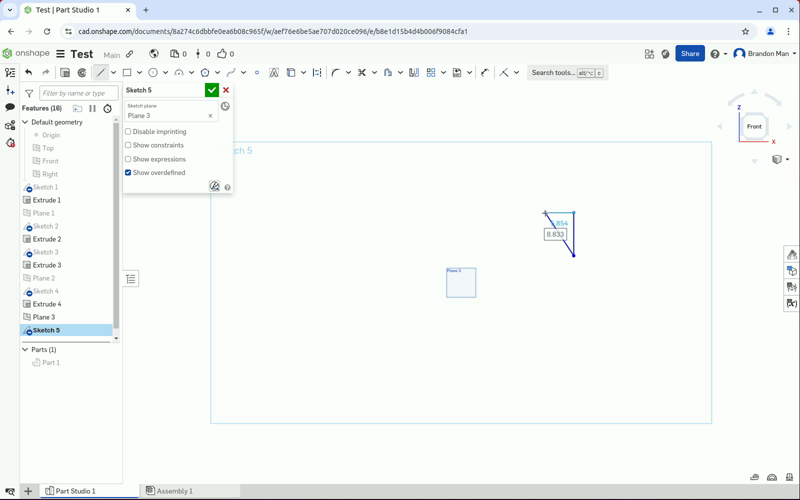
mouse_move(573, 236)
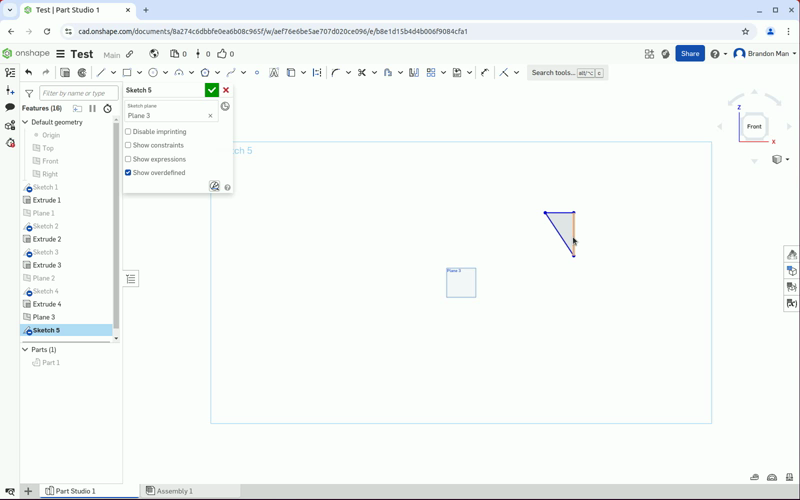
scroll(6)
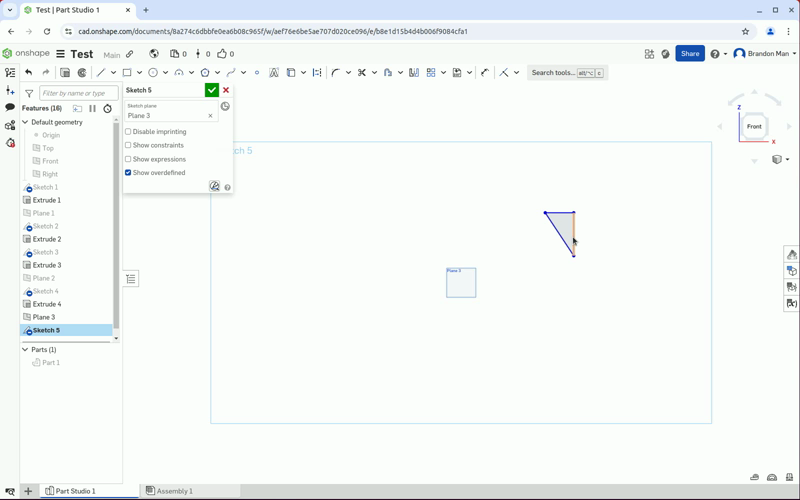
scroll(6)
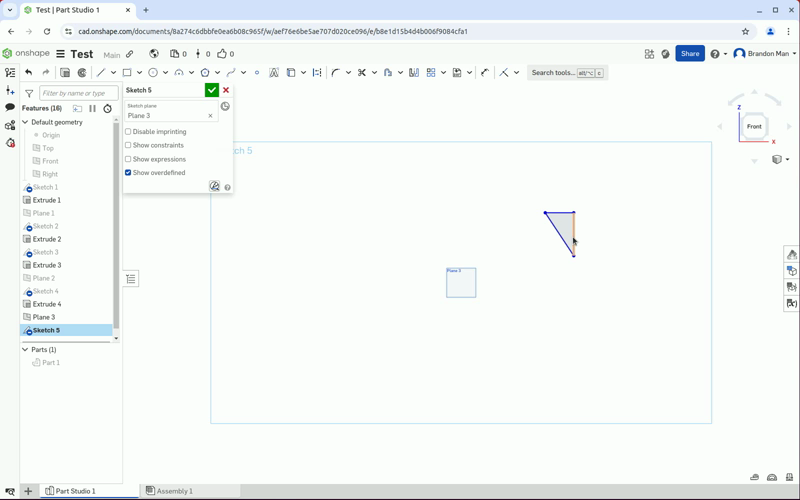
scroll(6)
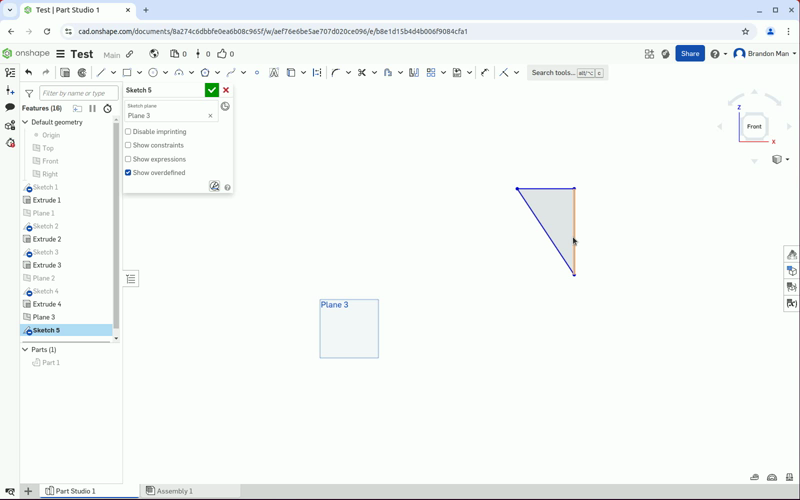
scroll(6)
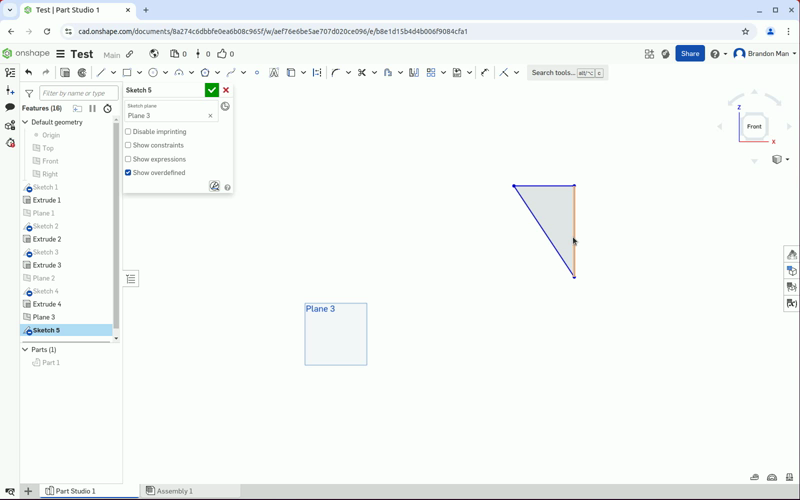
scroll(6)
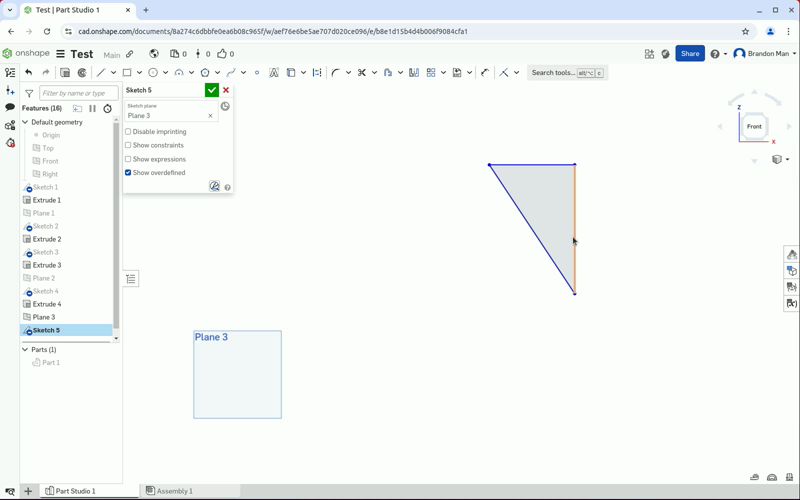
scroll(6)
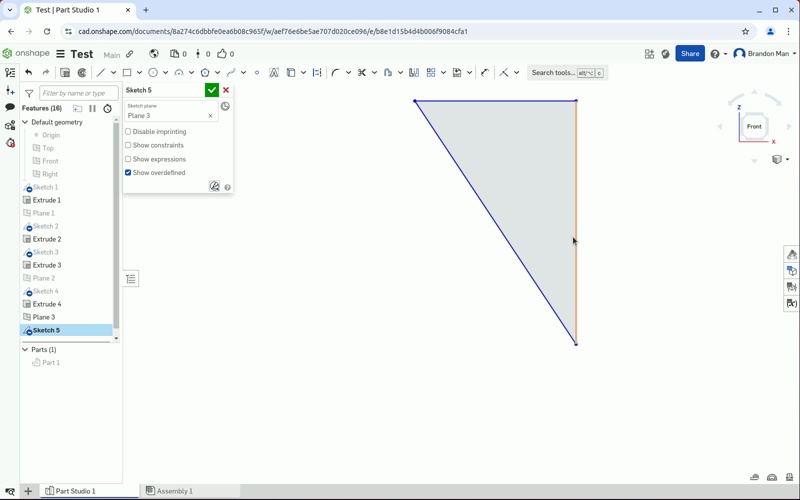
scroll(6)
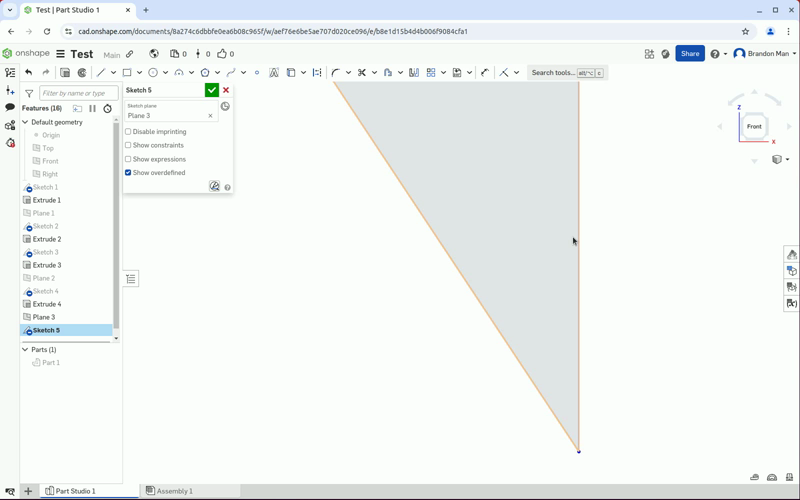
click(573, 236)
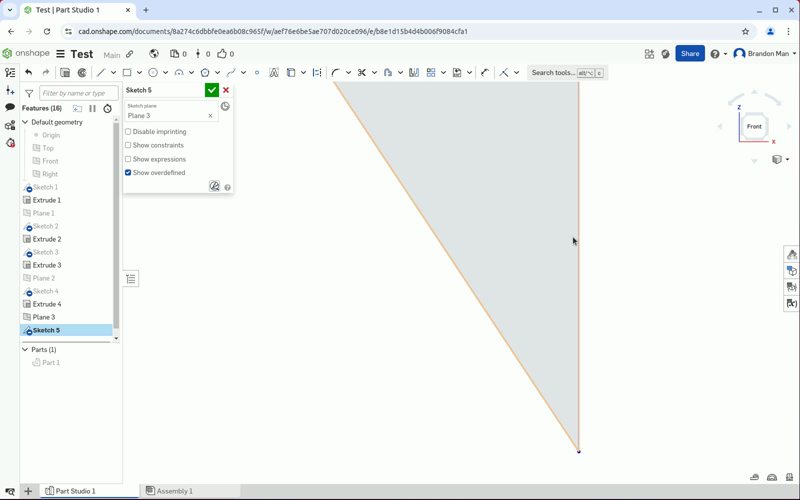
scroll(-6)
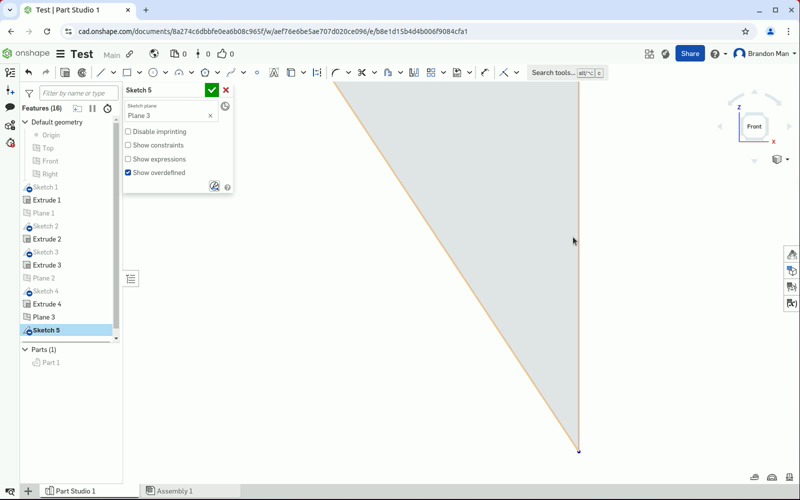
scroll(-6)
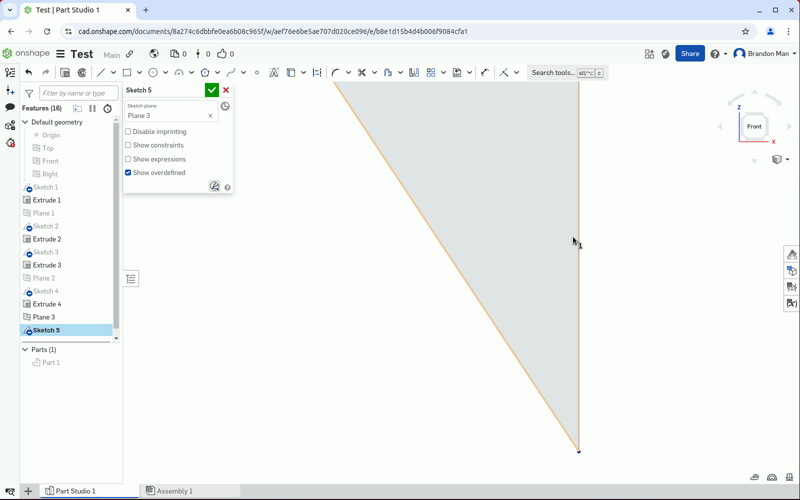
scroll(-6)
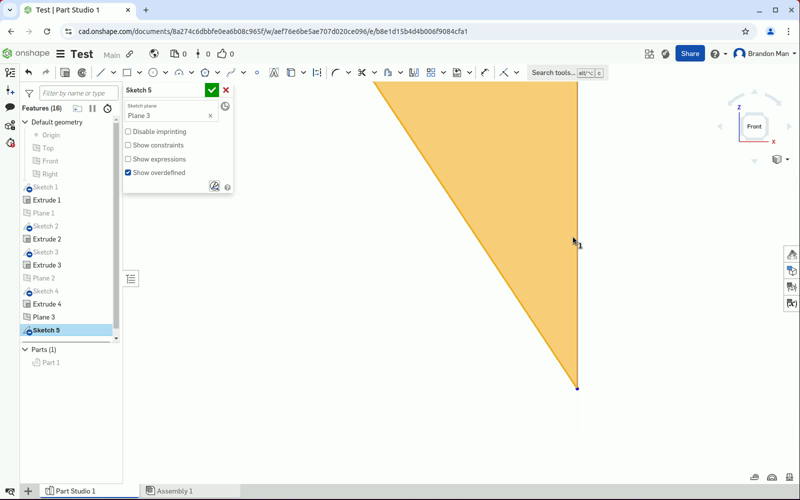
scroll(-6)
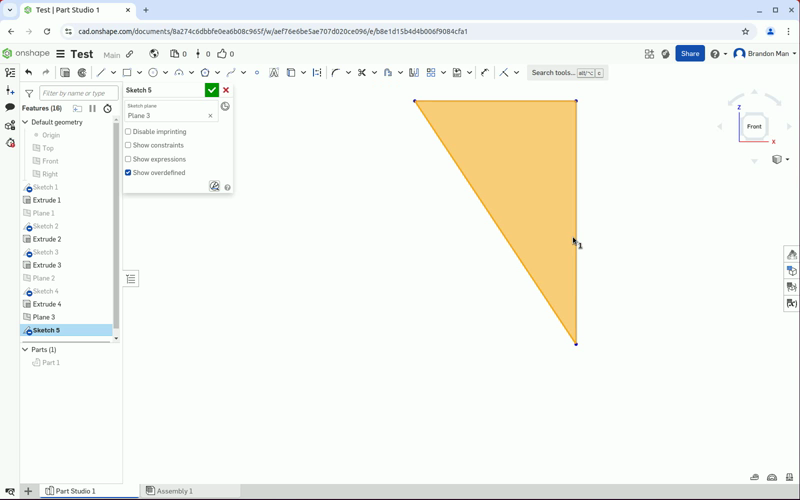
scroll(-6)
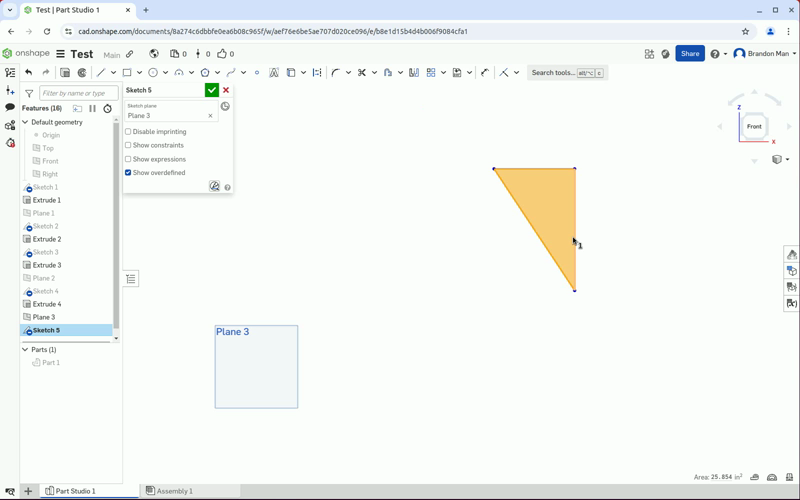
scroll(-6)
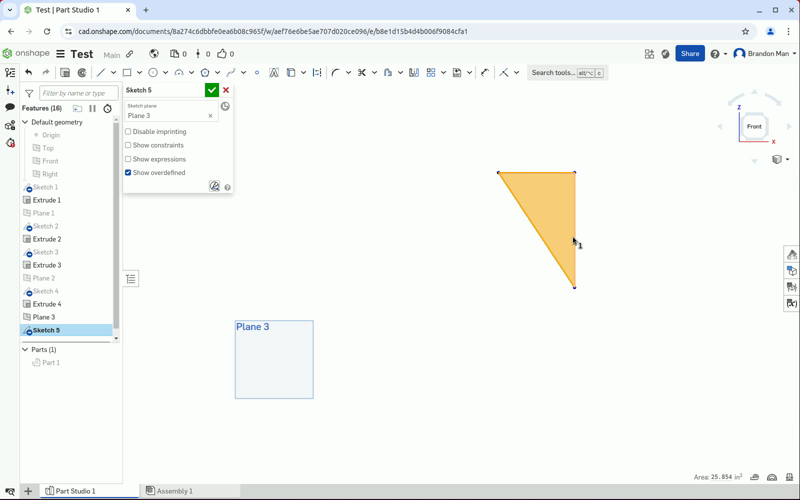
scroll(-6)
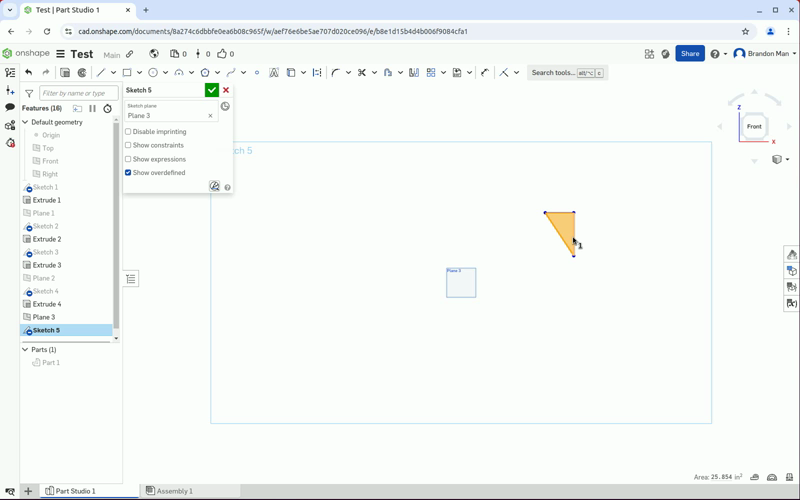
mouse_move(73, 352)
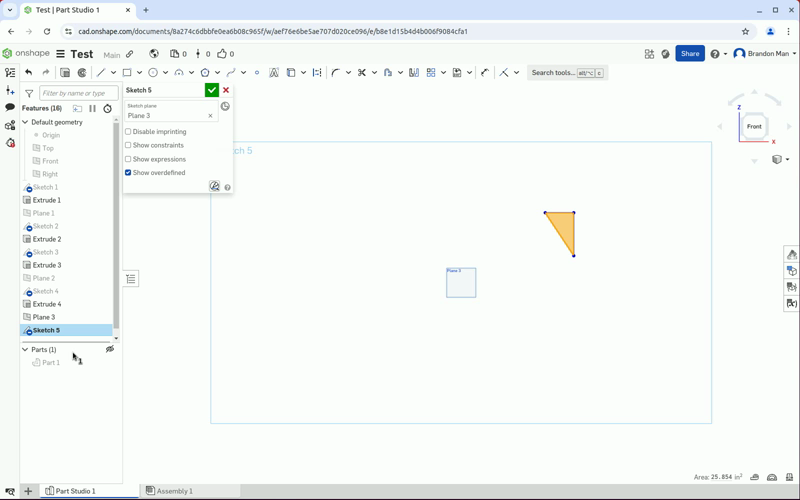
key(shift+y)
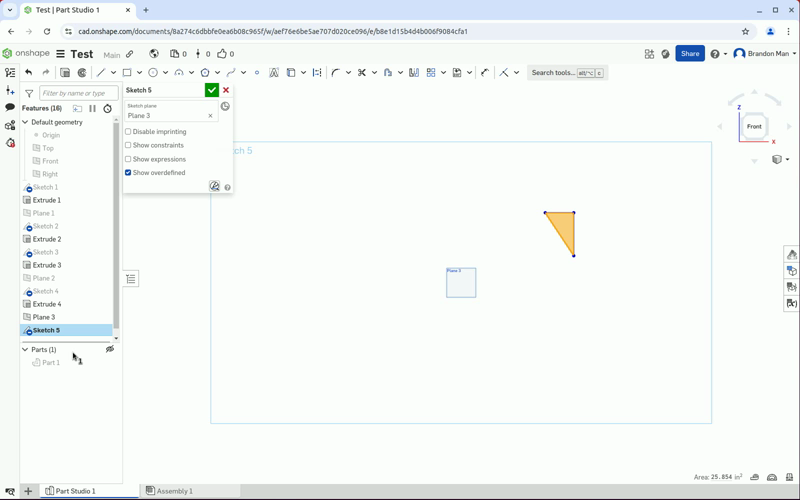
key(shift+e)
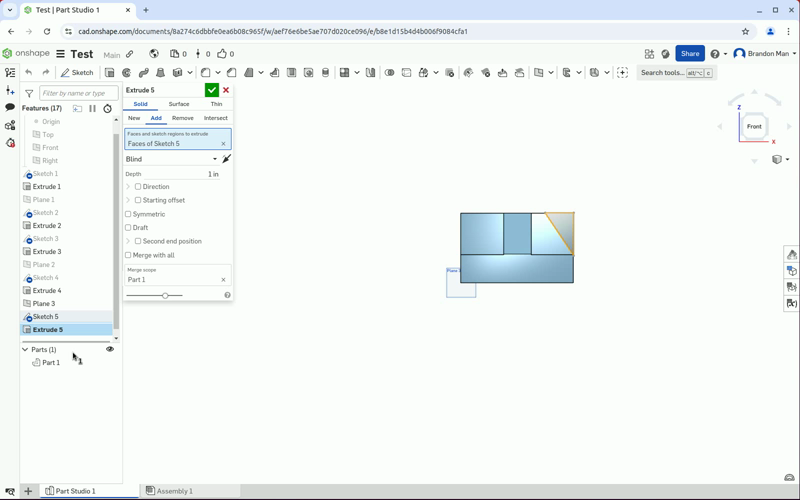
mouse_move(143, 106)
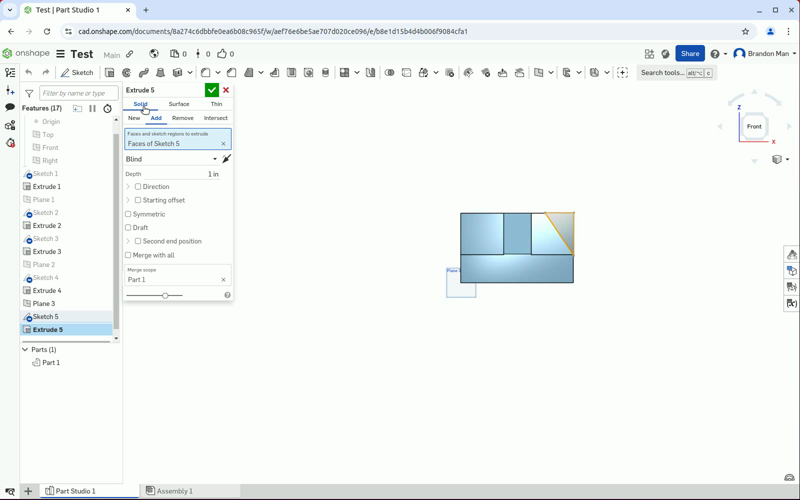
click(143, 106)
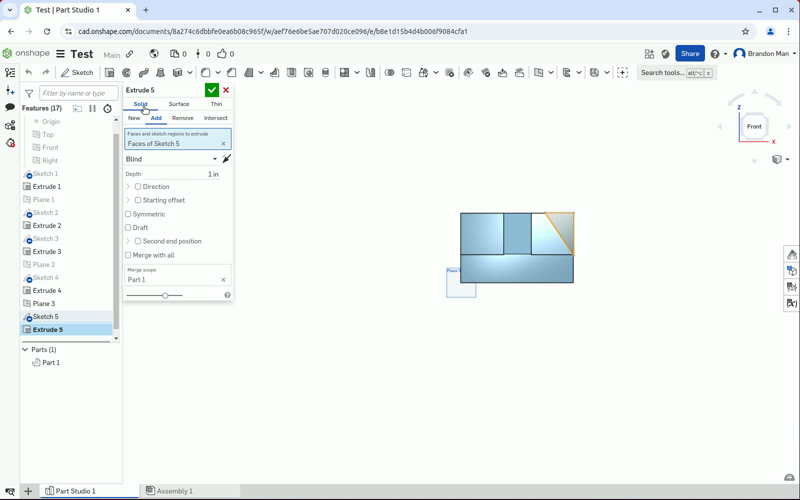
mouse_move(186, 120)
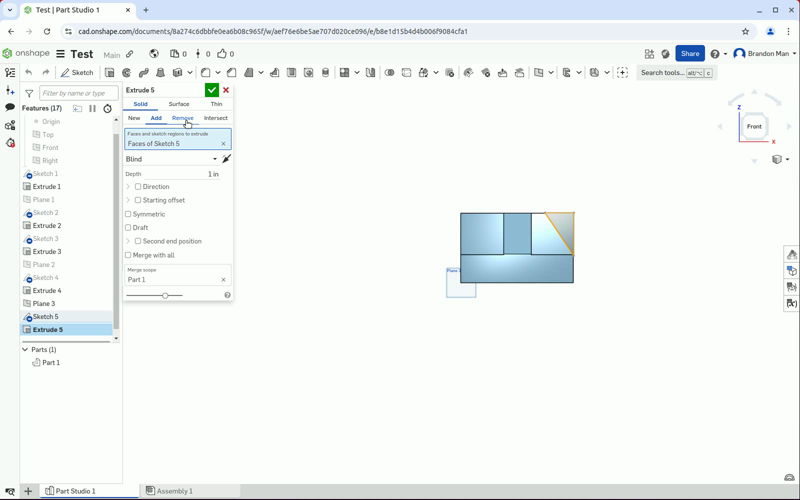
click(186, 120)
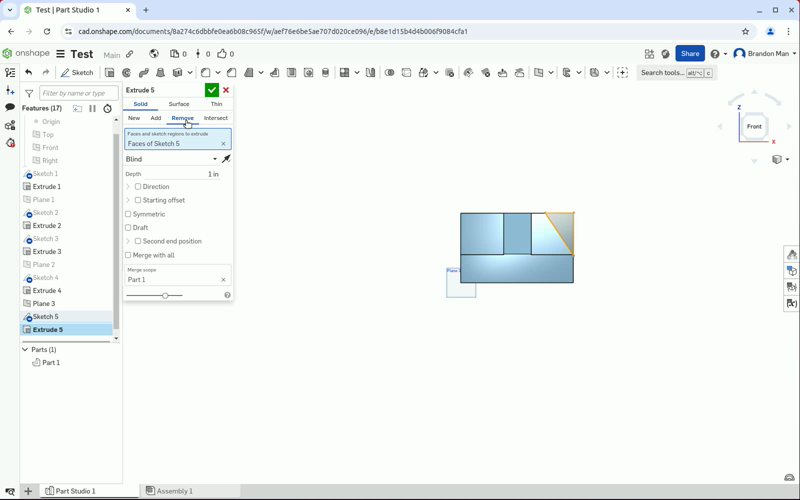
key(tab, 4)
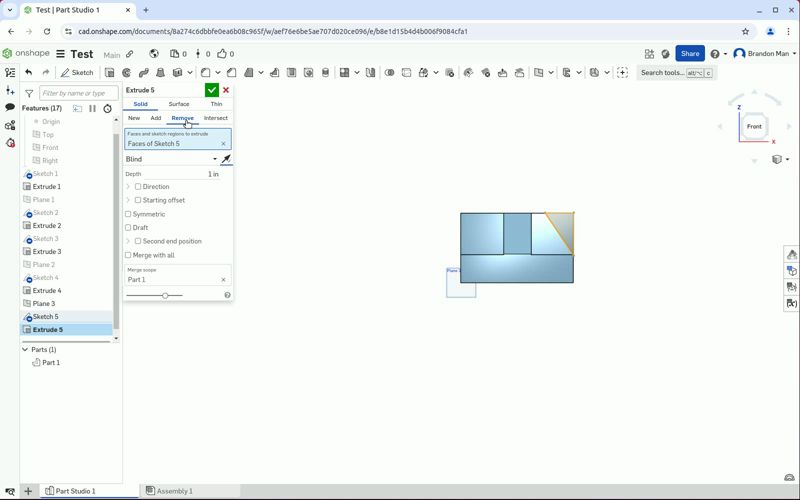
text(11.554)
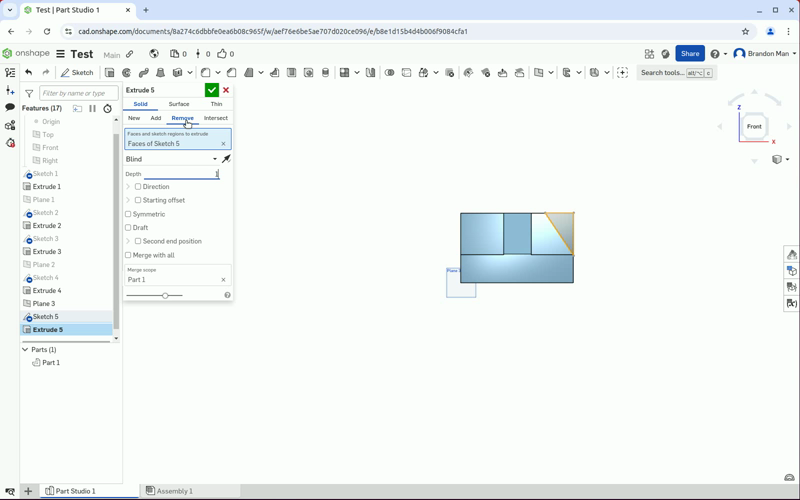
key(tab, 6)
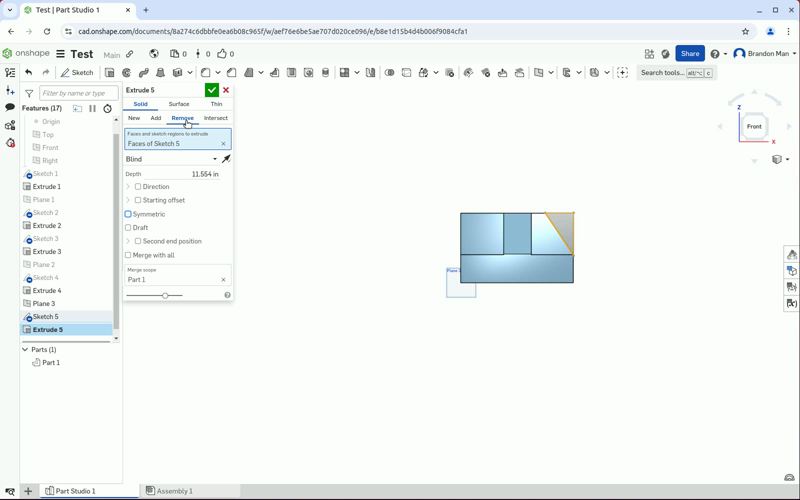
key(space)
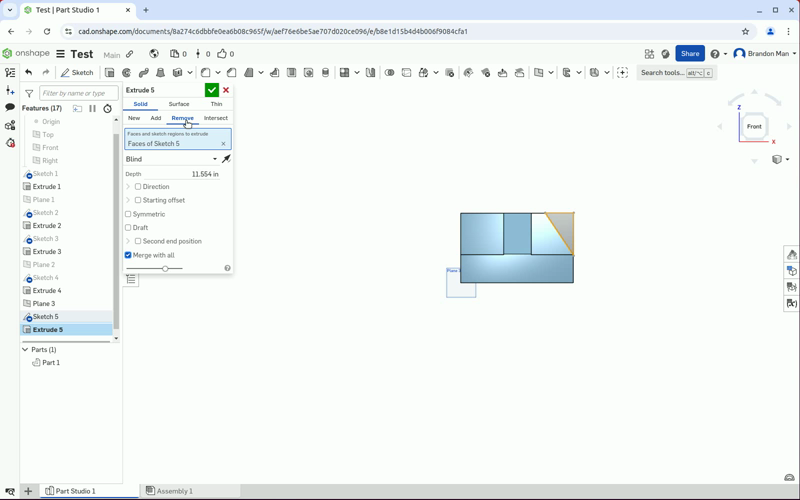
key(enter)
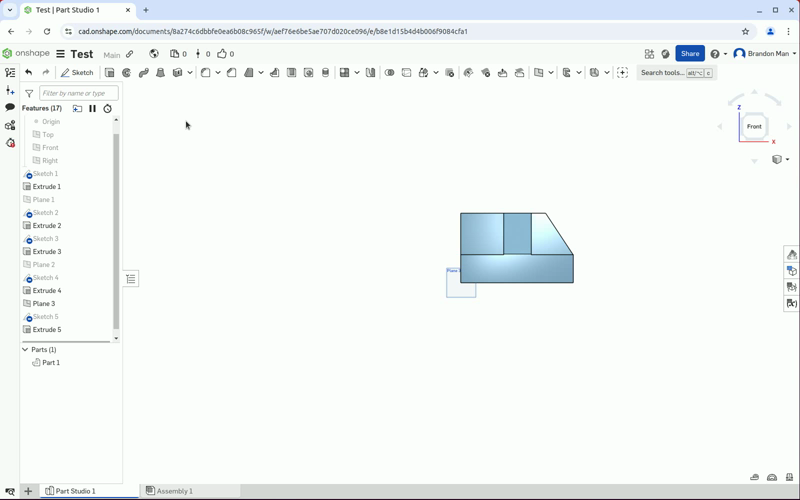
key(shift+h)
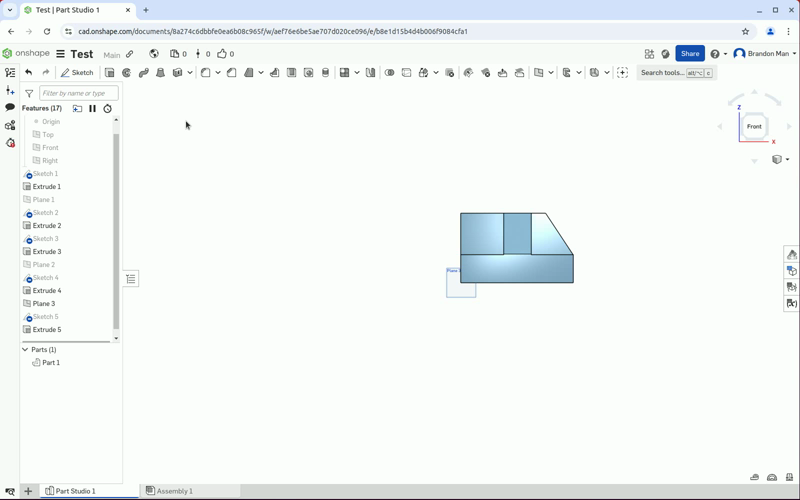
key(shift+h)
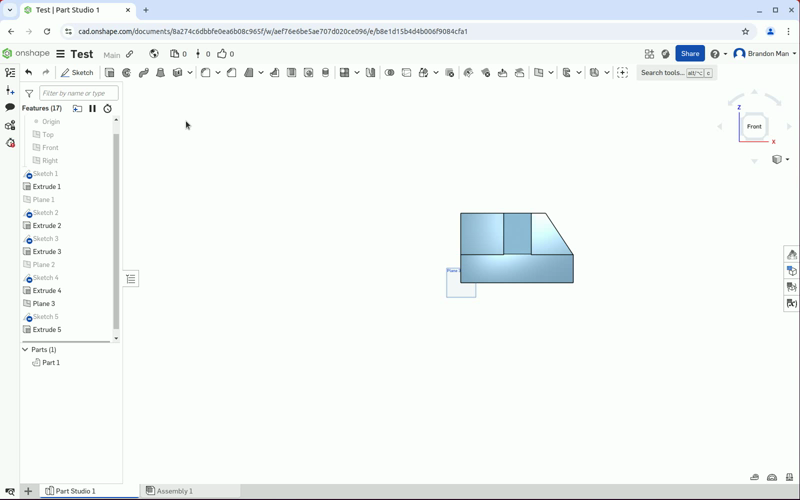
key(shift+7)
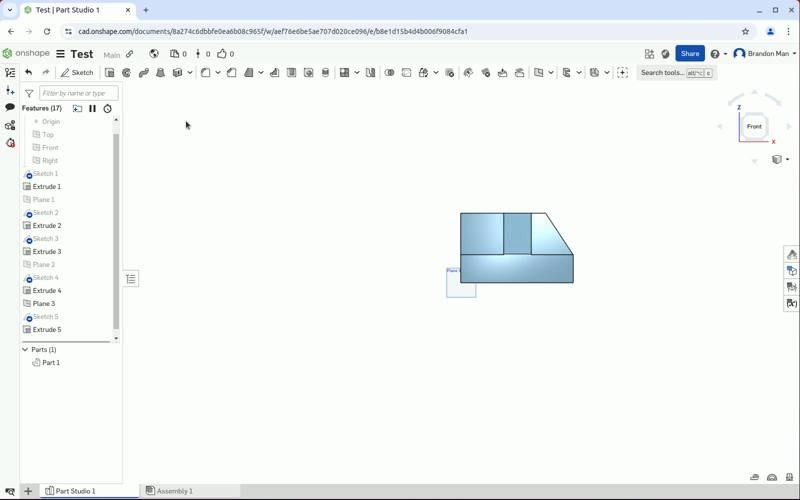
key(left, 2)
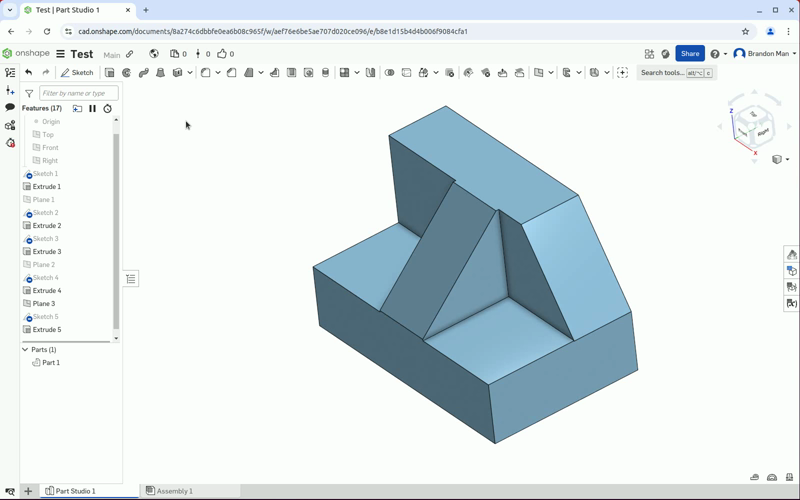
key(down, 2)
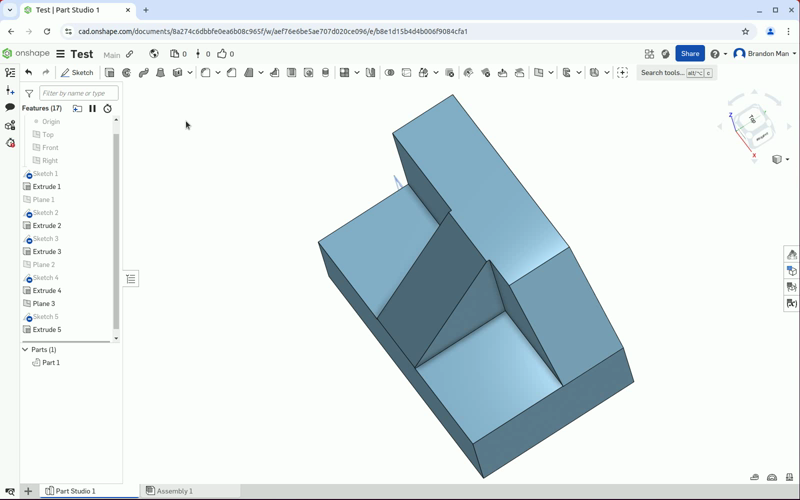
key(up, 2)
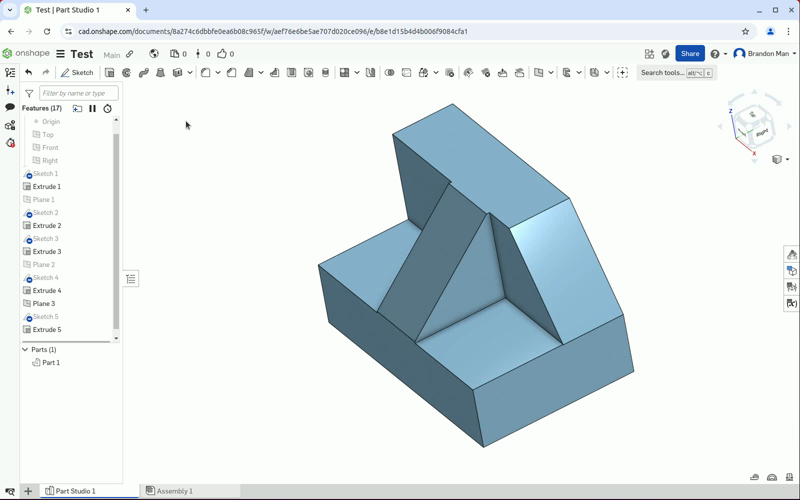
key(right, 2)
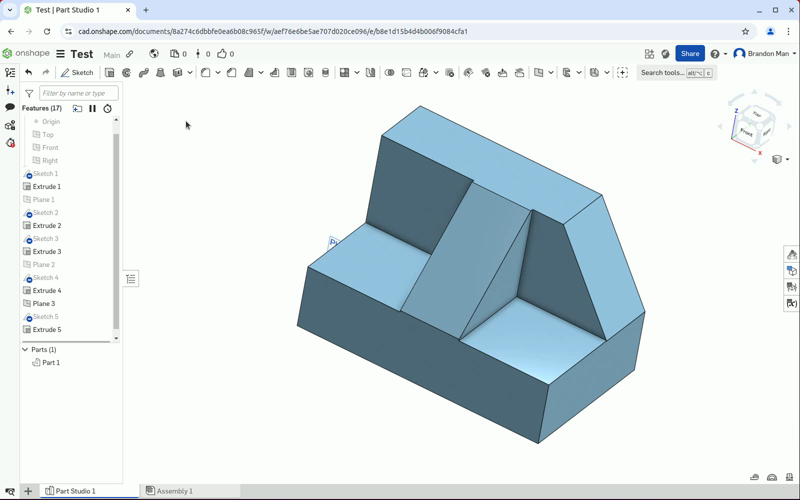
mouse_move(69, 176)
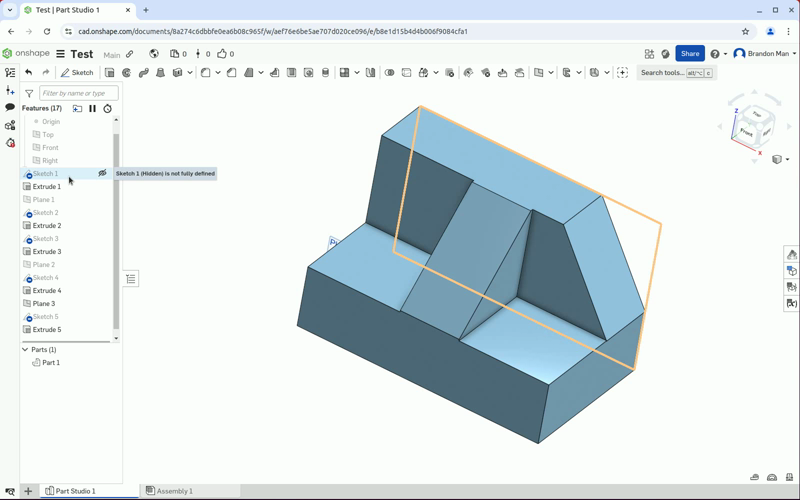
click(69, 176)